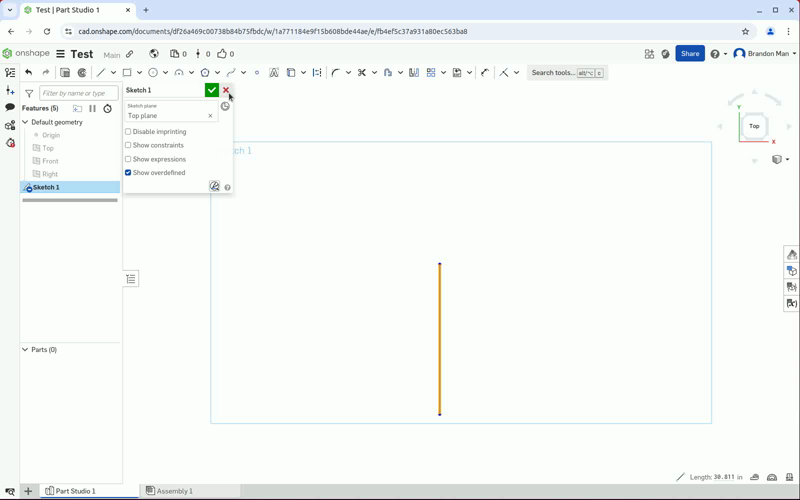
key(shift+h)
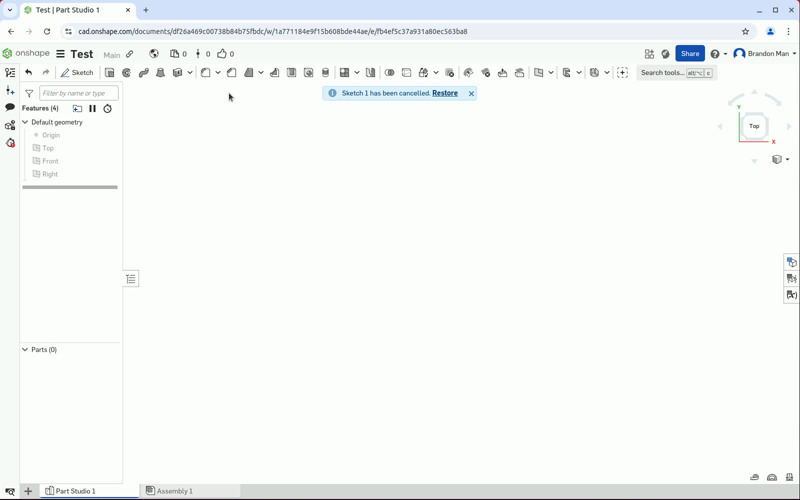
mouse_move(73, 352)
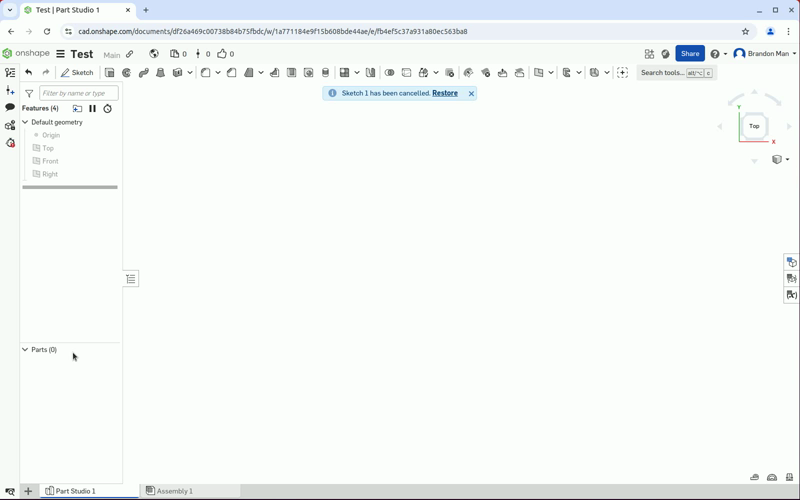
key(y)
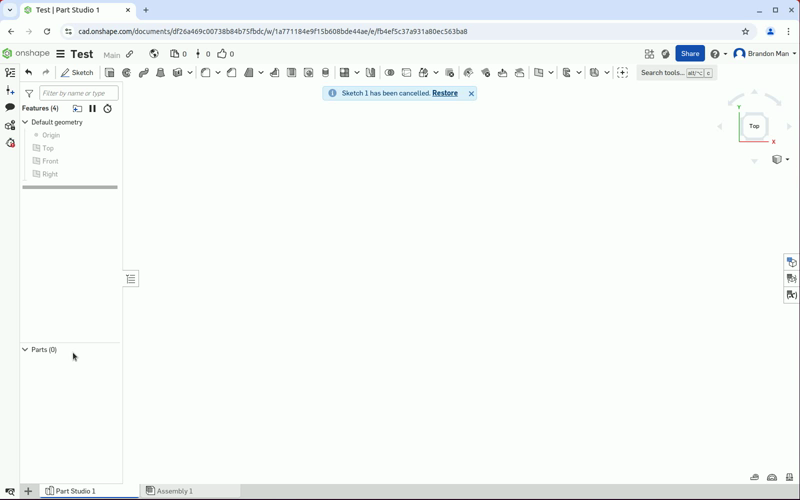
key(shift+p)
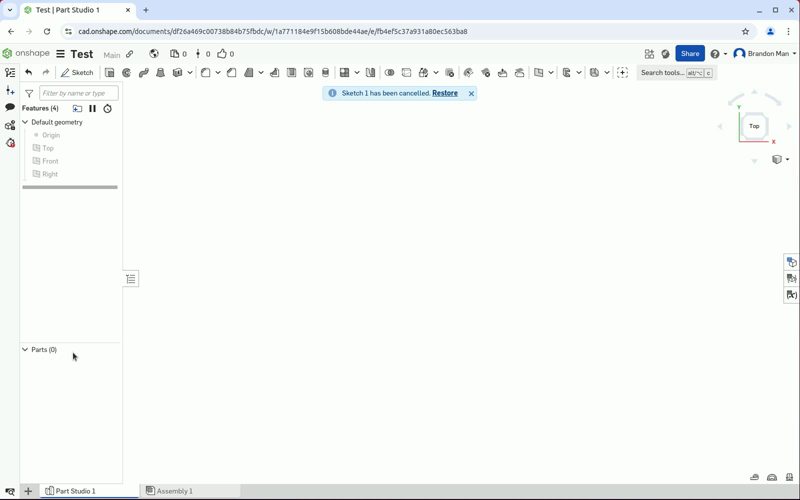
key(space)
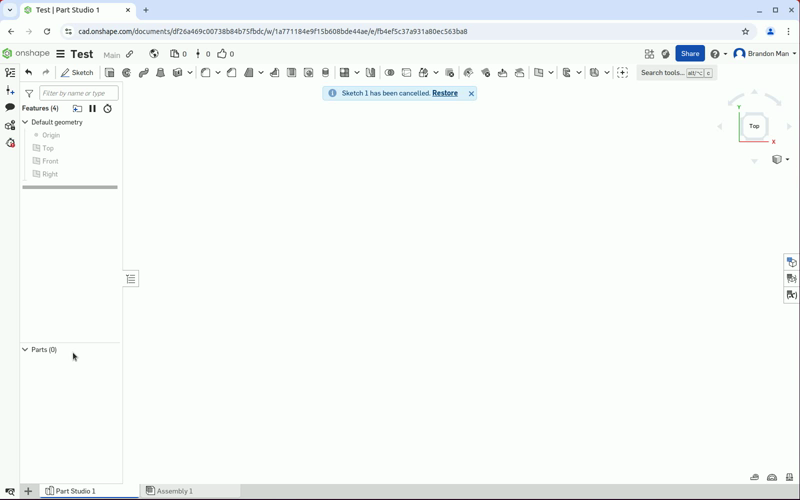
key_down(shift)
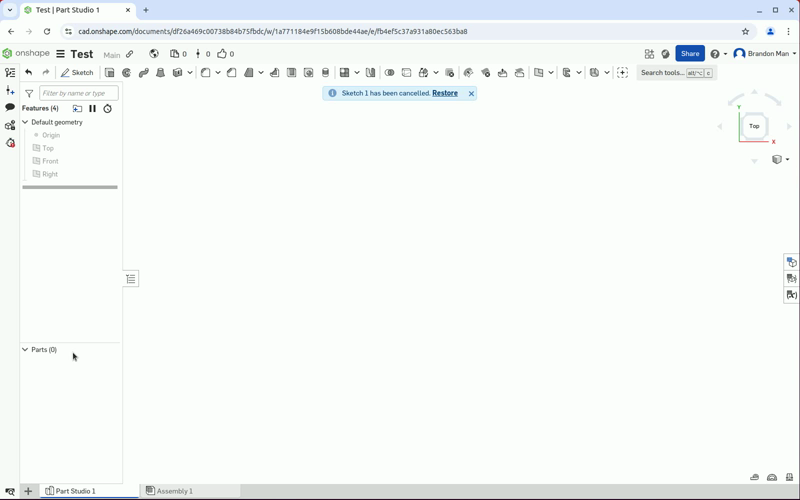
key(up)
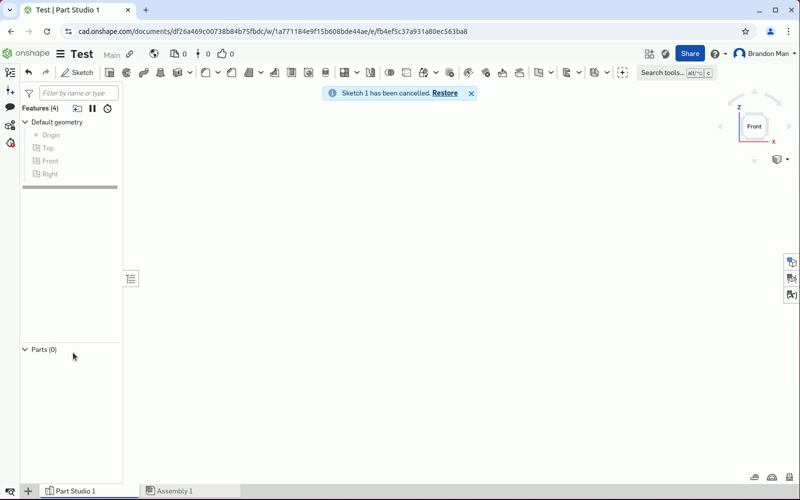
key_up(shift)
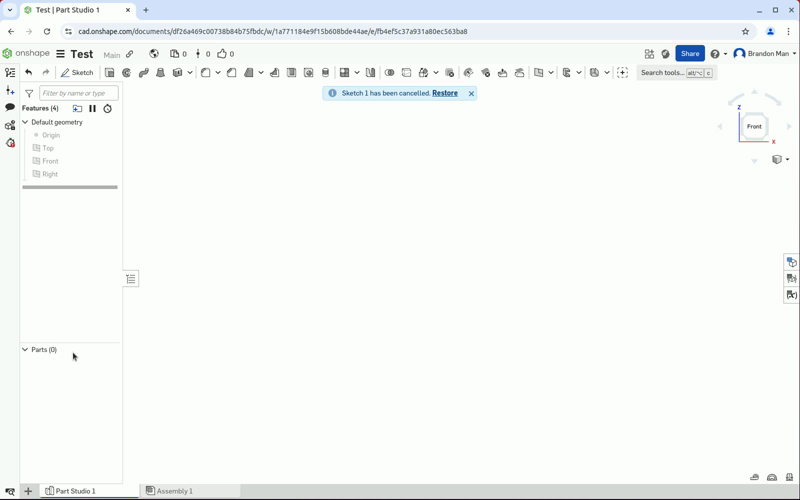
mouse_move(73, 352)
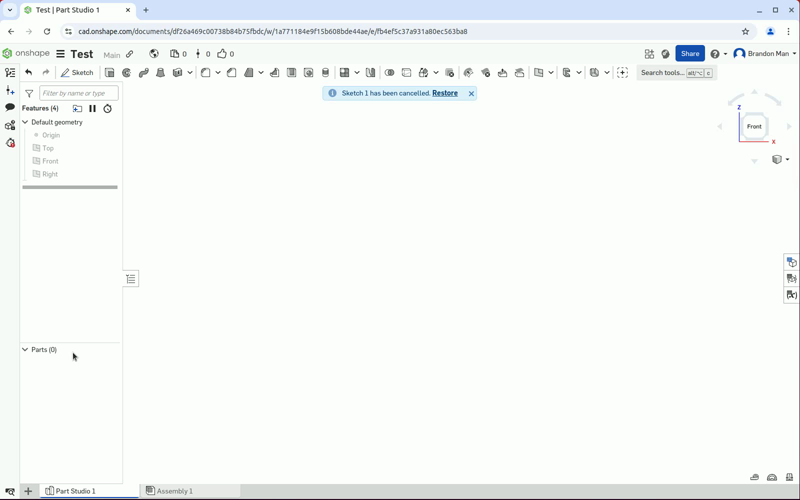
key(shift+y)
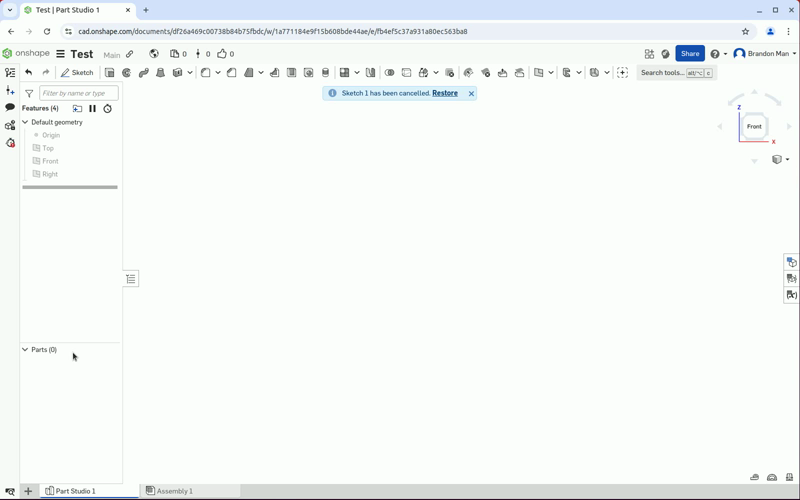
key(shift+s)
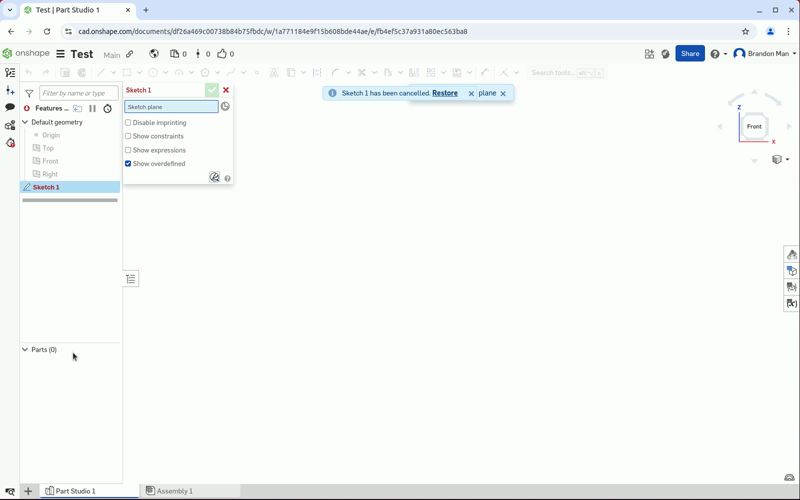
mouse_move(73, 163)
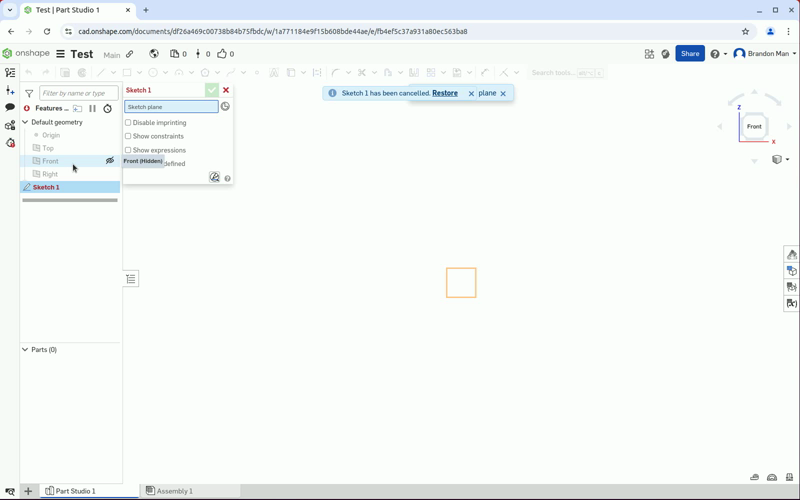
click(73, 163)
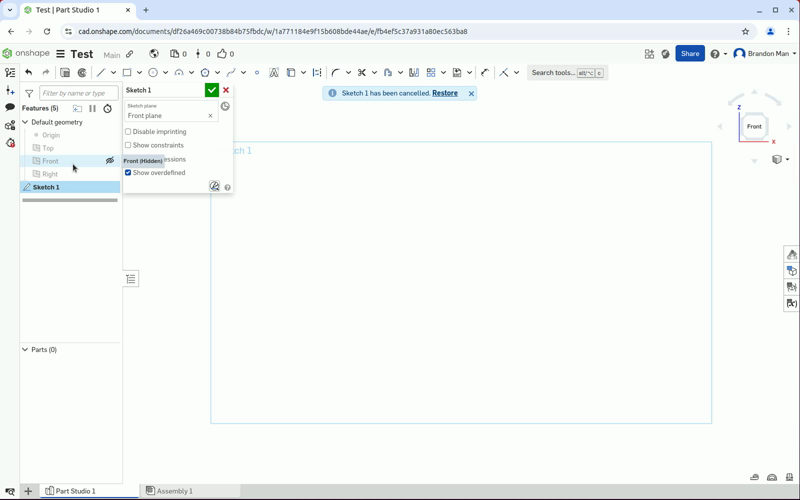
mouse_move(73, 352)
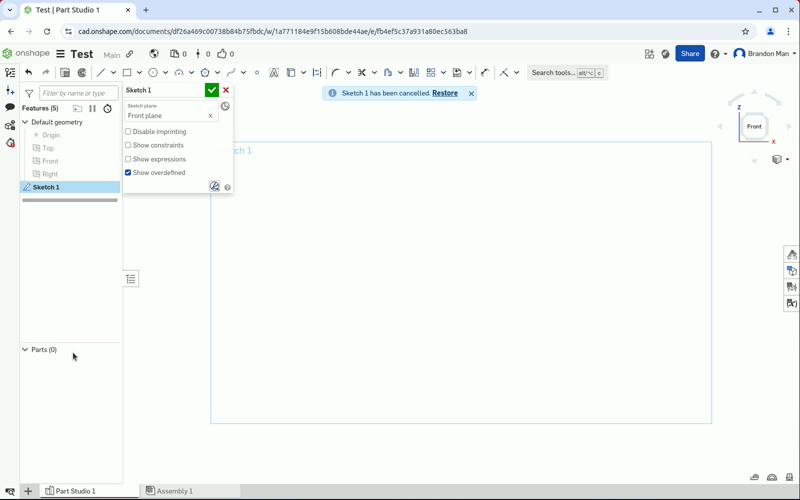
key(y)
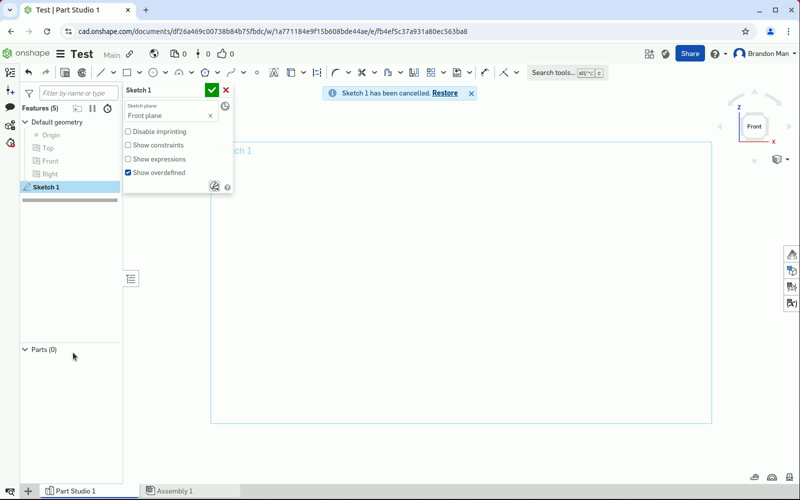
key(l)
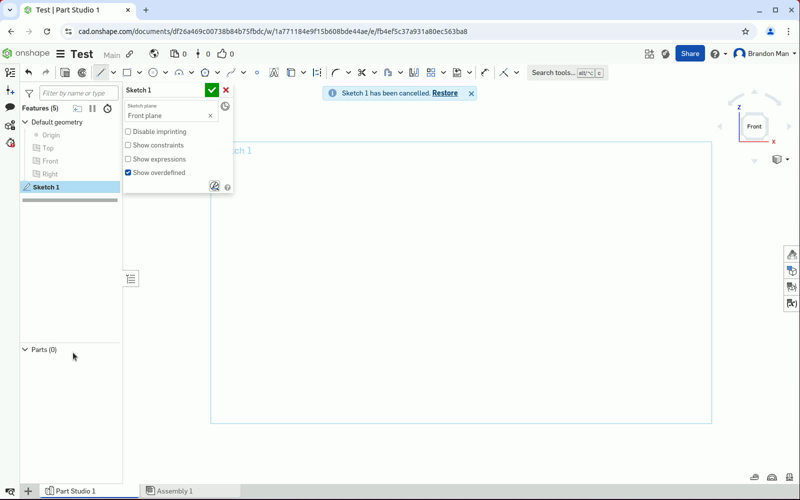
key_down(shift)
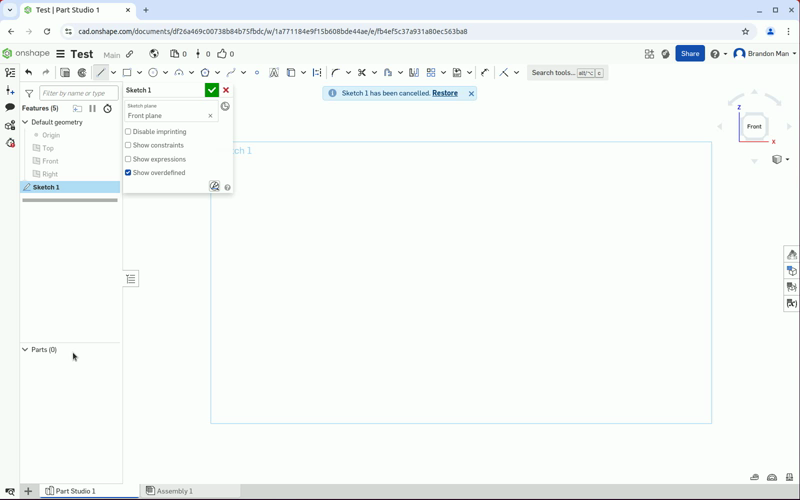
mouse_move(370, 238)
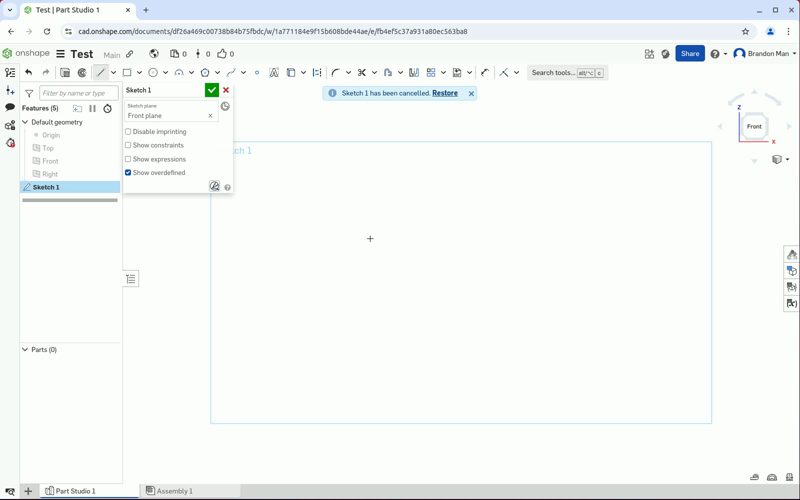
click(370, 238)
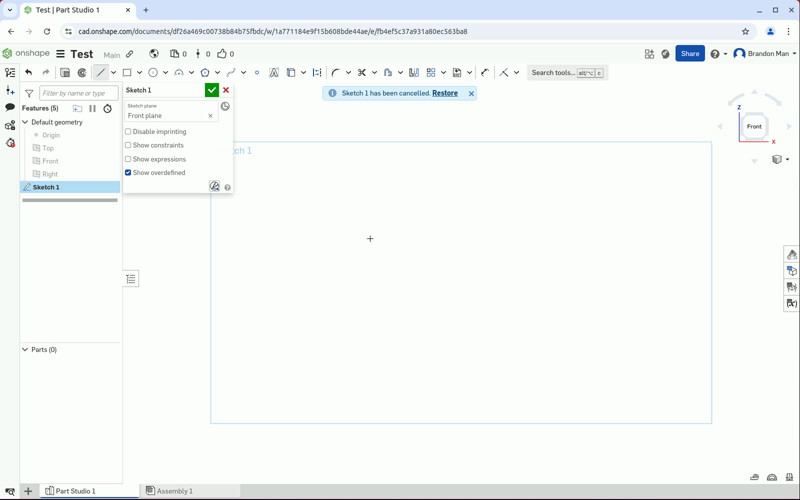
key_up(shift)
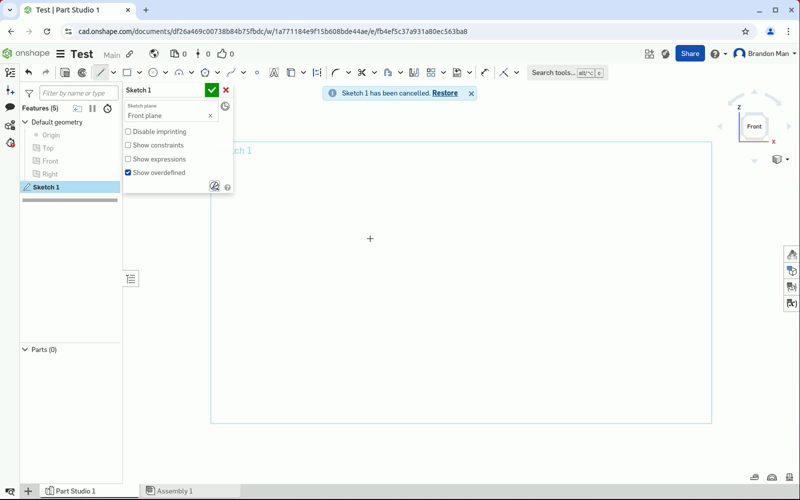
key_down(shift)
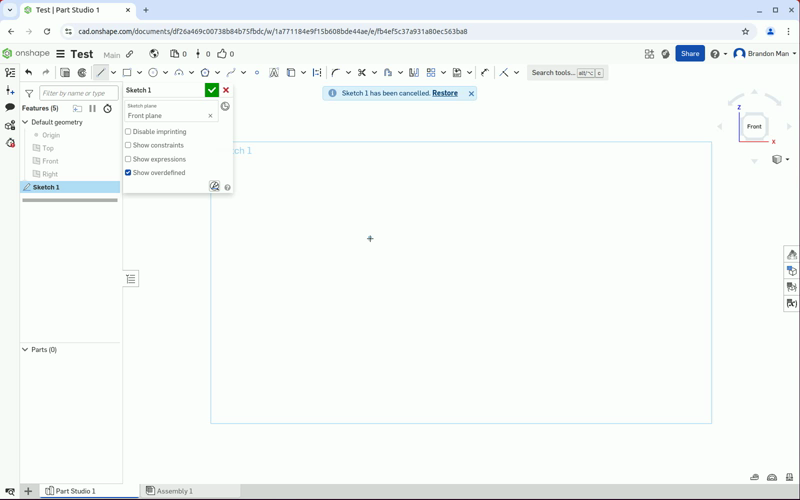
mouse_move(400, 238)
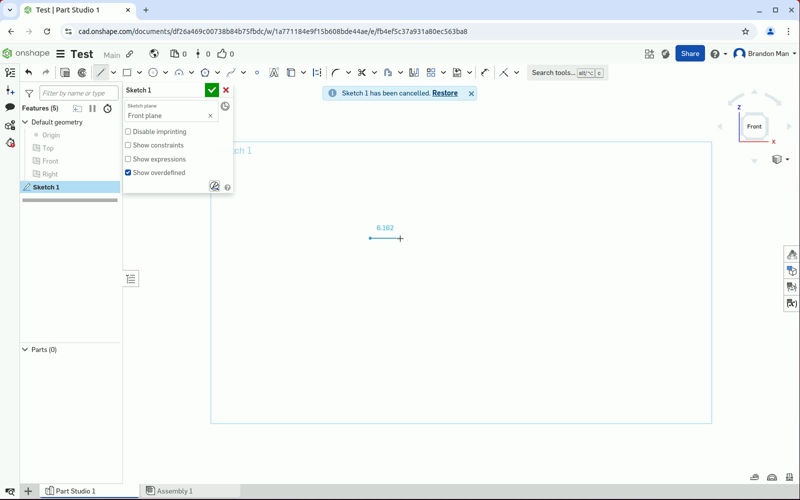
mouse_move(393, 238)
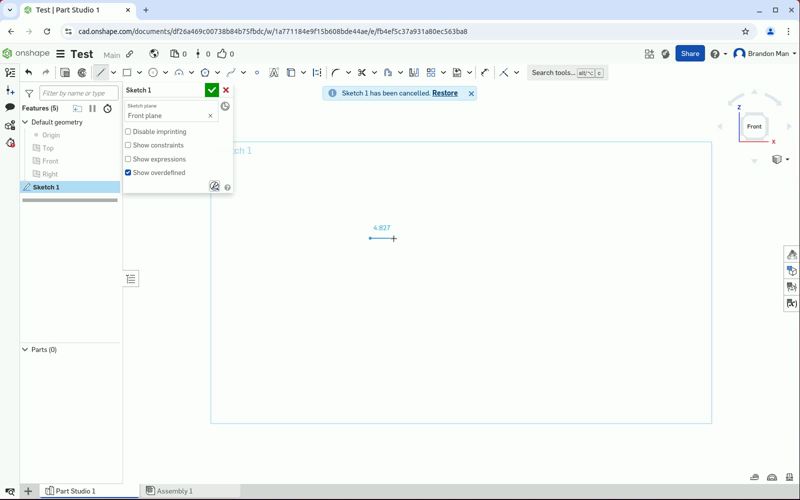
click(393, 238)
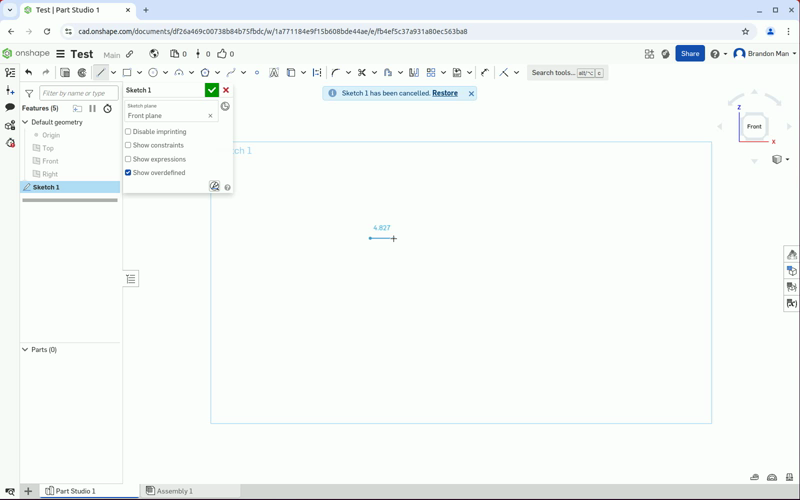
key_up(shift)
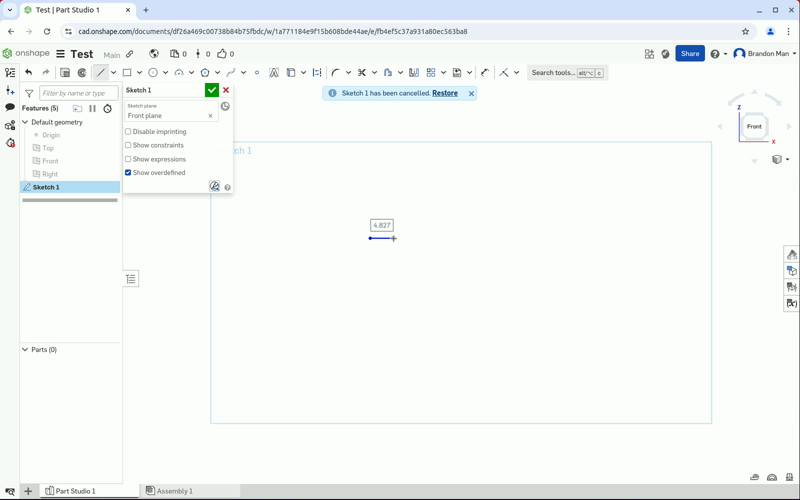
key_down(shift)
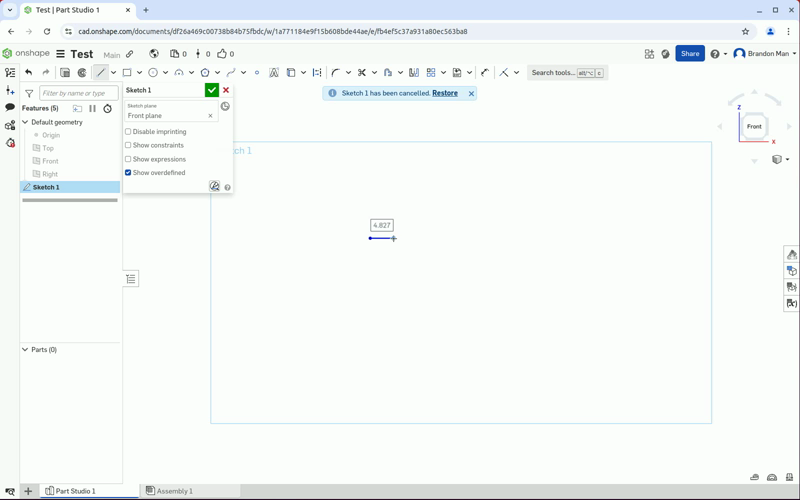
mouse_move(423, 238)
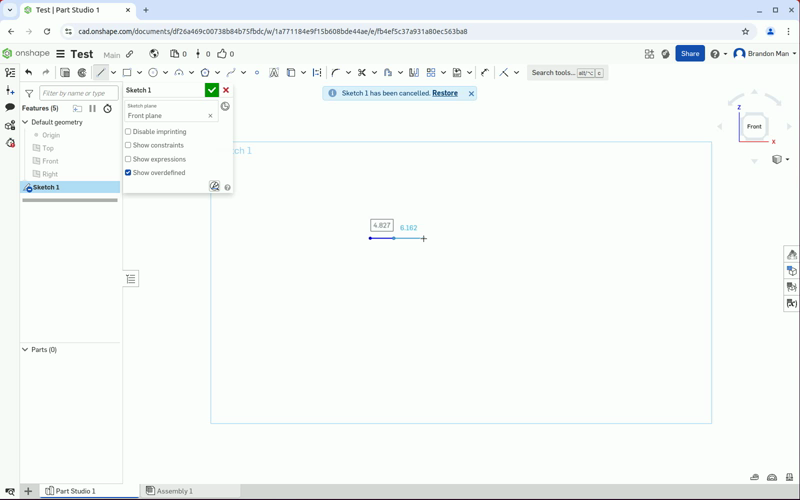
mouse_move(393, 215)
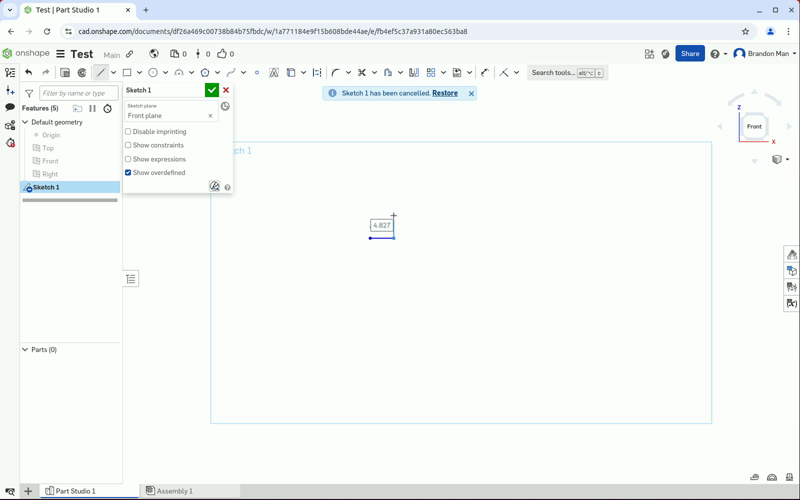
click(393, 215)
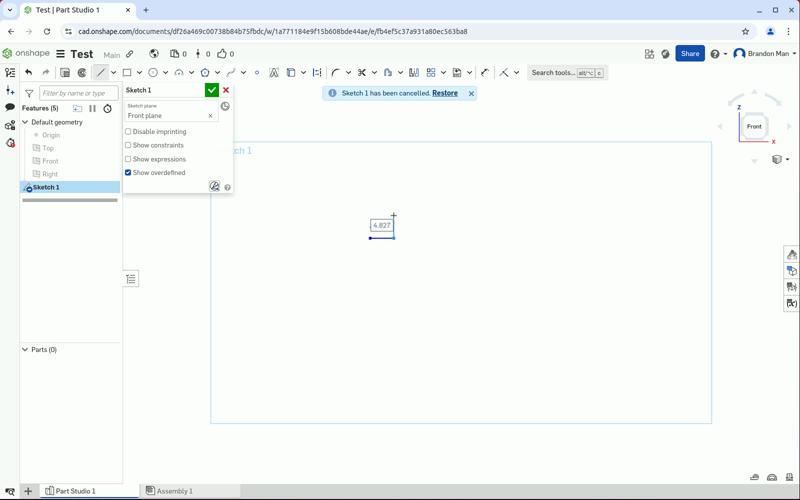
key_up(shift)
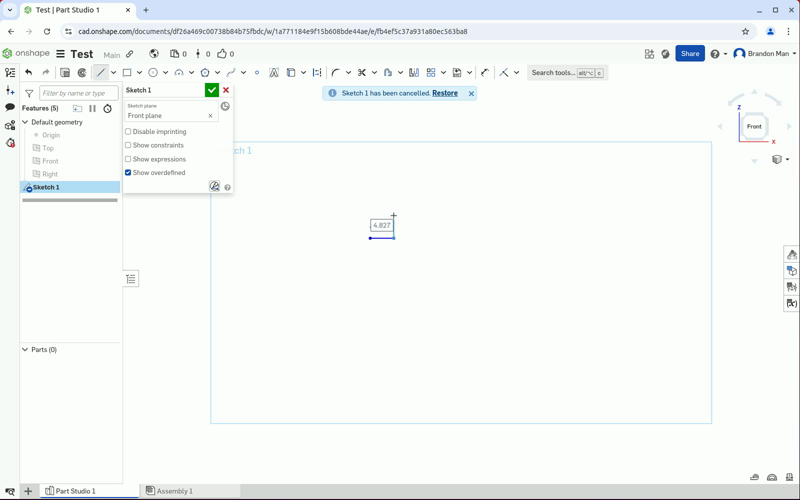
key_down(shift)
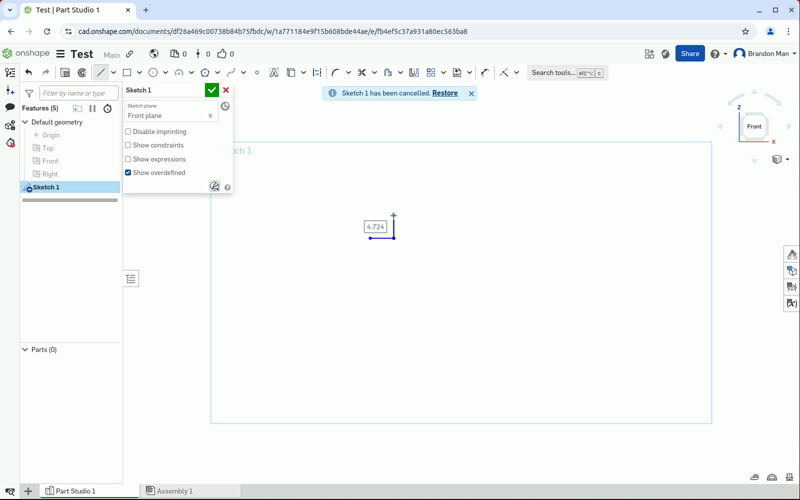
mouse_move(423, 215)
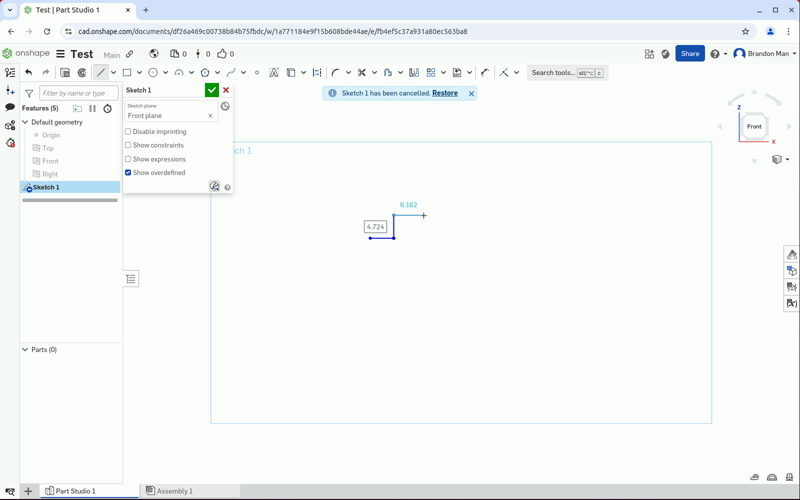
mouse_move(370, 215)
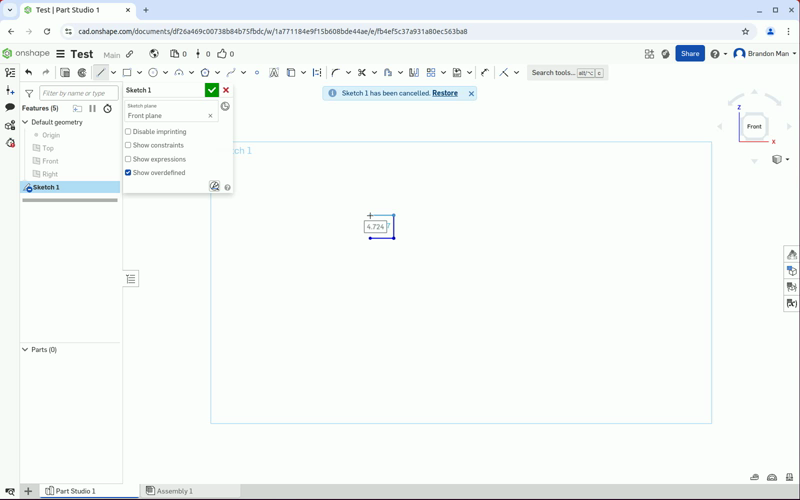
click(370, 215)
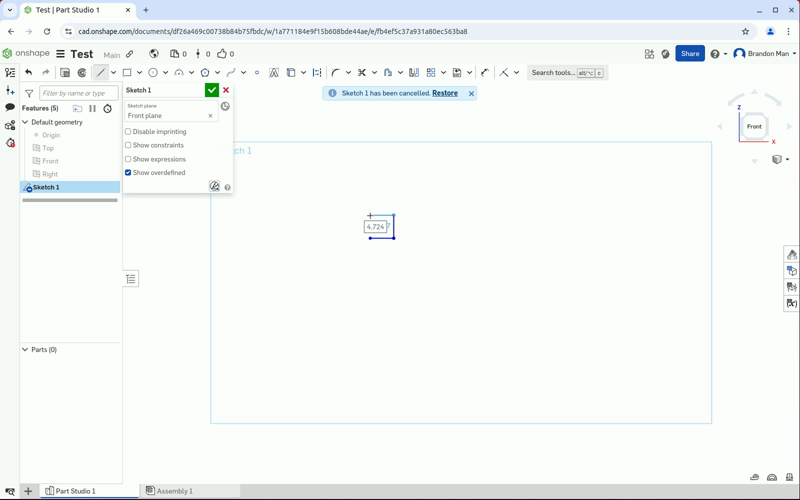
key_up(shift)
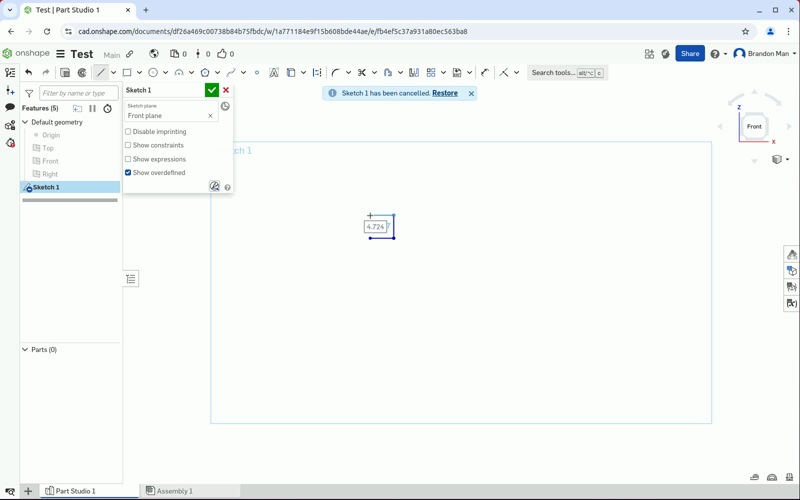
mouse_move(400, 215)
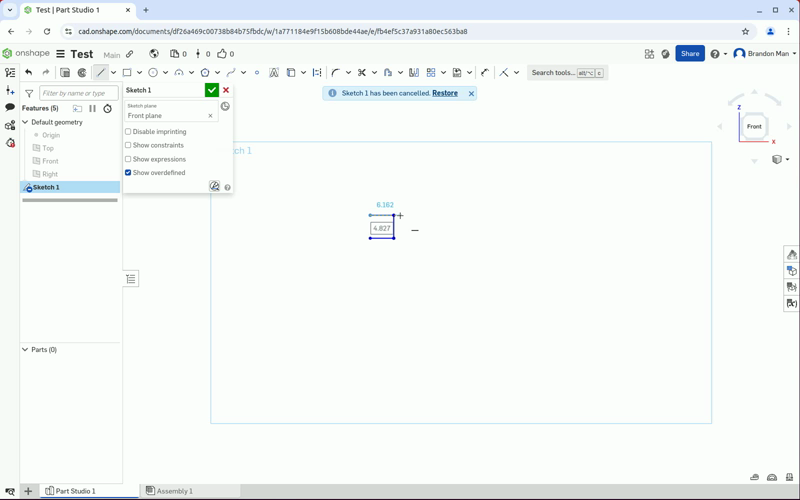
key_down(shift)
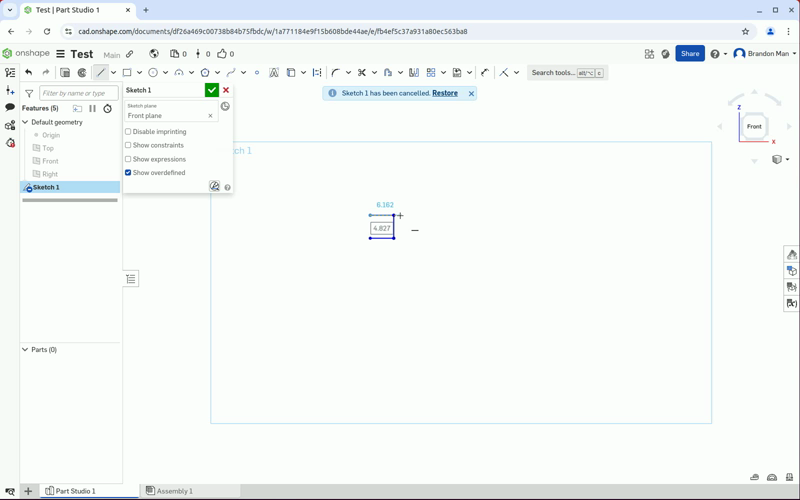
mouse_move(370, 238)
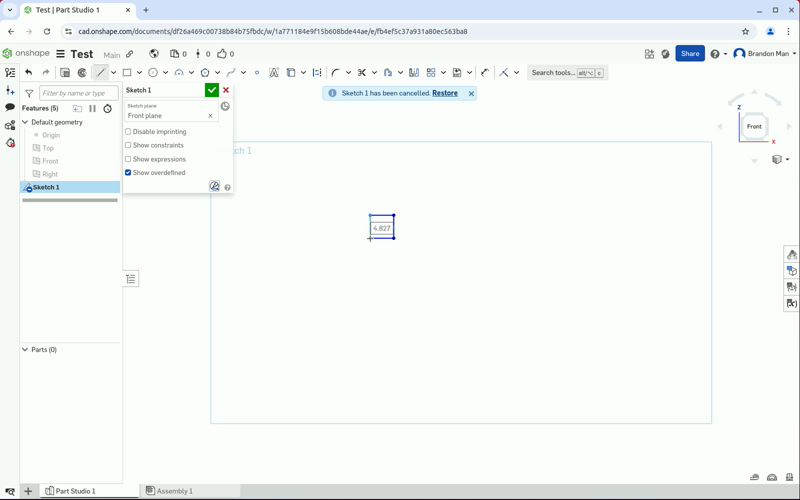
key_up(shift)
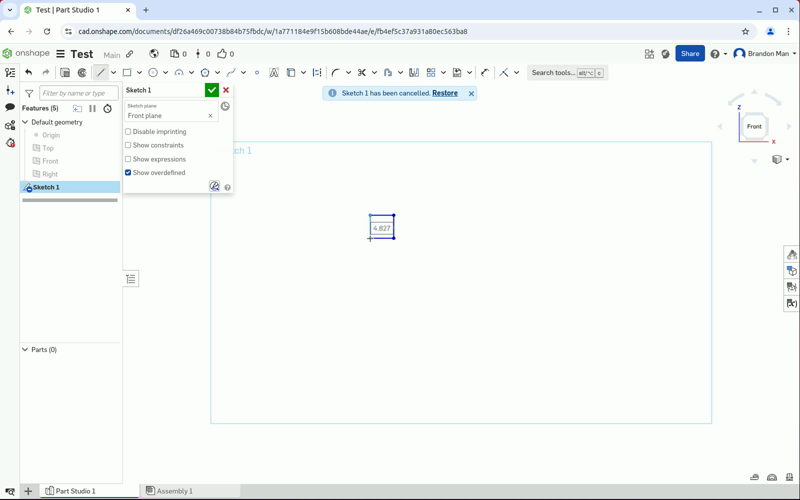
click(370, 238)
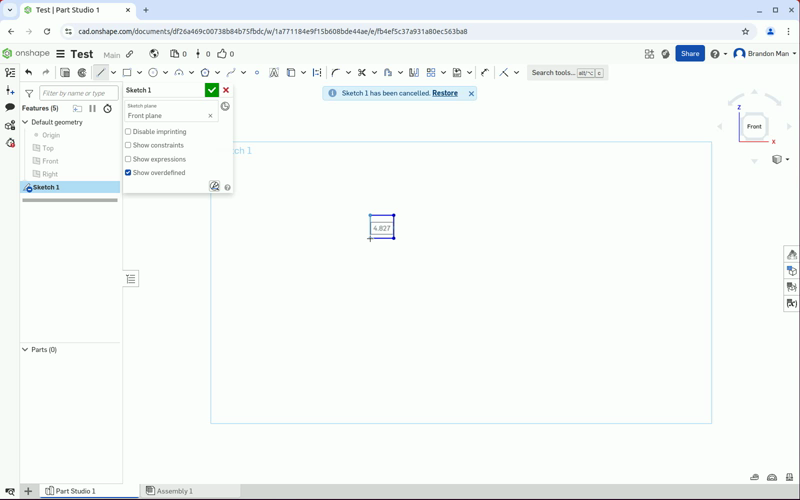
key(esc)
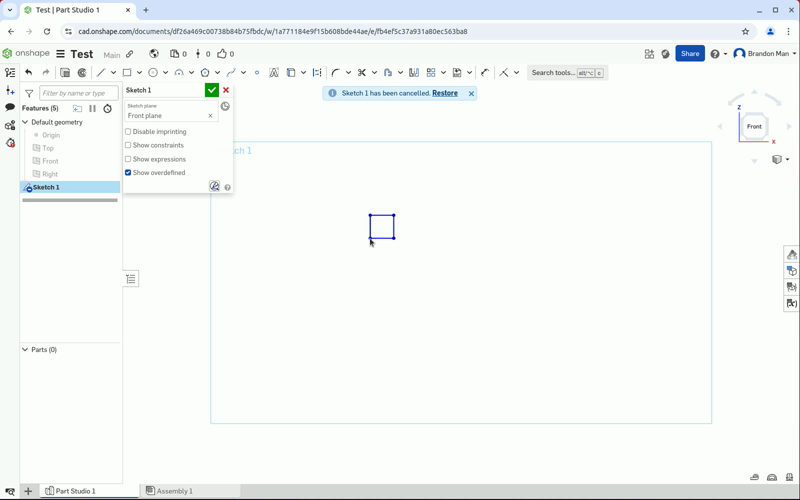
mouse_move(381, 229)
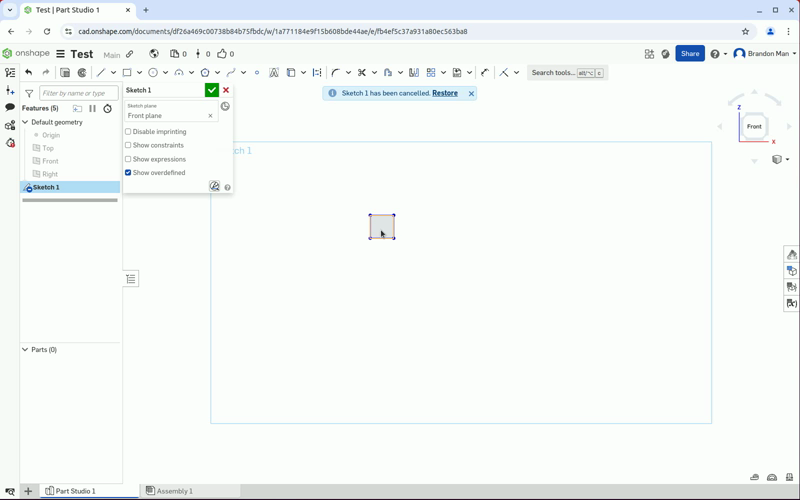
scroll(6)
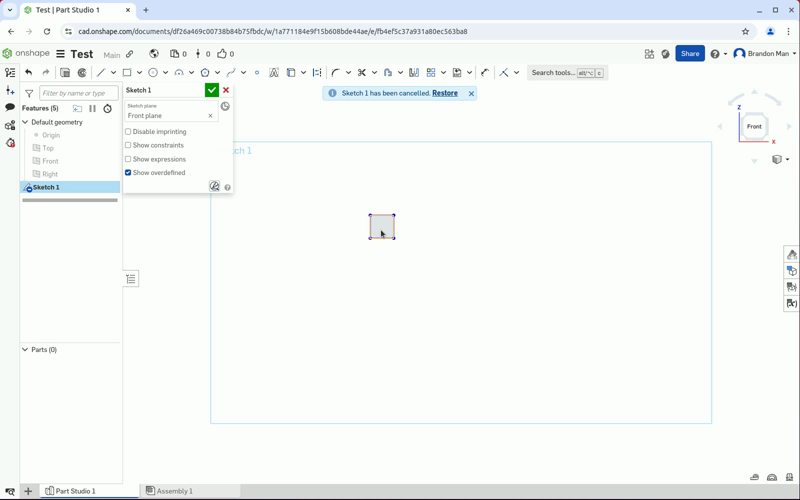
scroll(6)
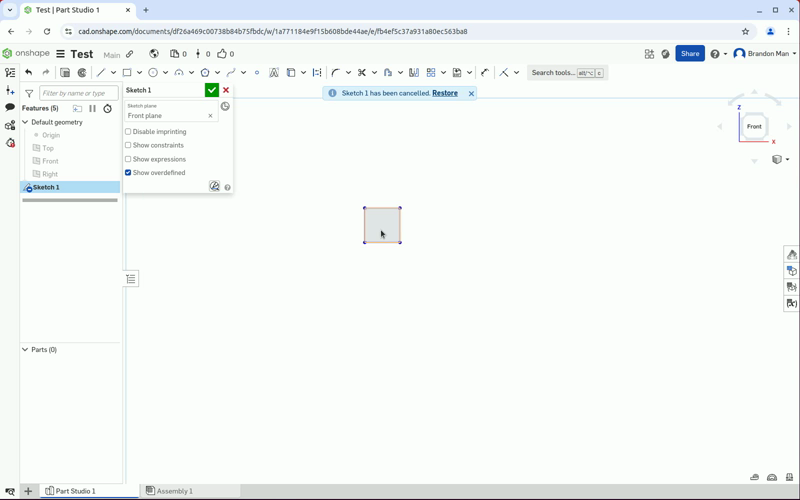
scroll(6)
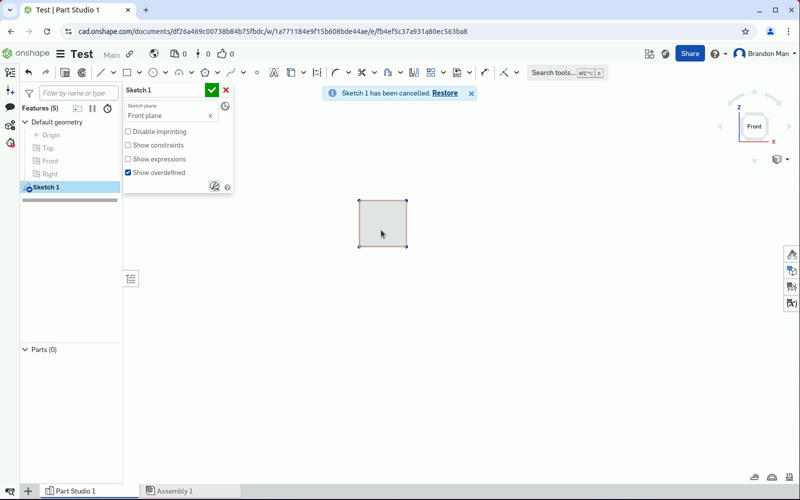
scroll(6)
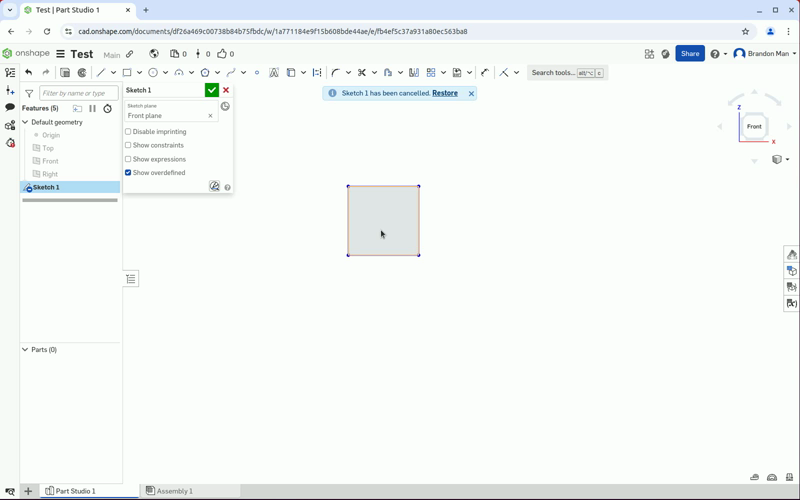
scroll(6)
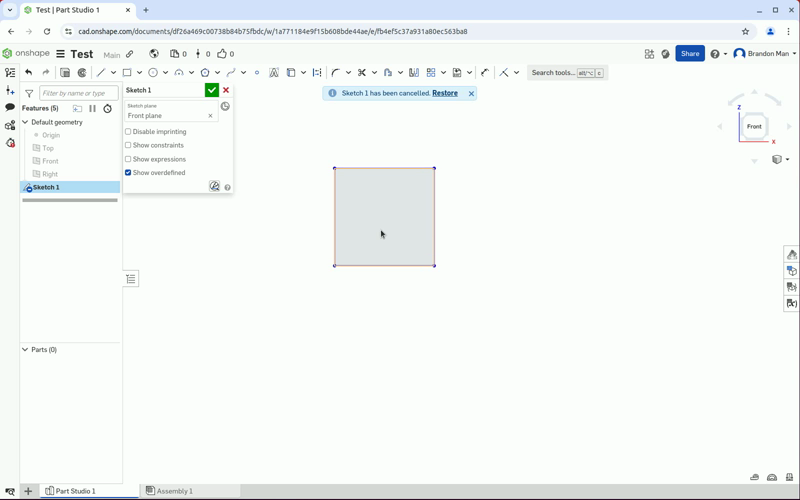
scroll(6)
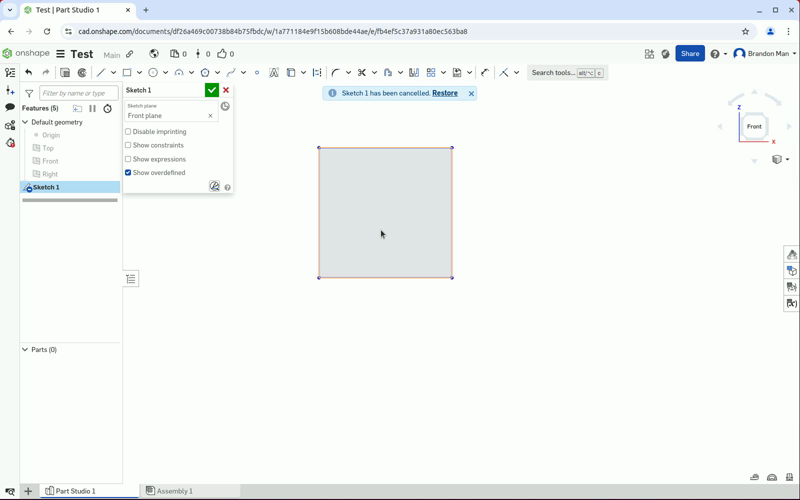
scroll(6)
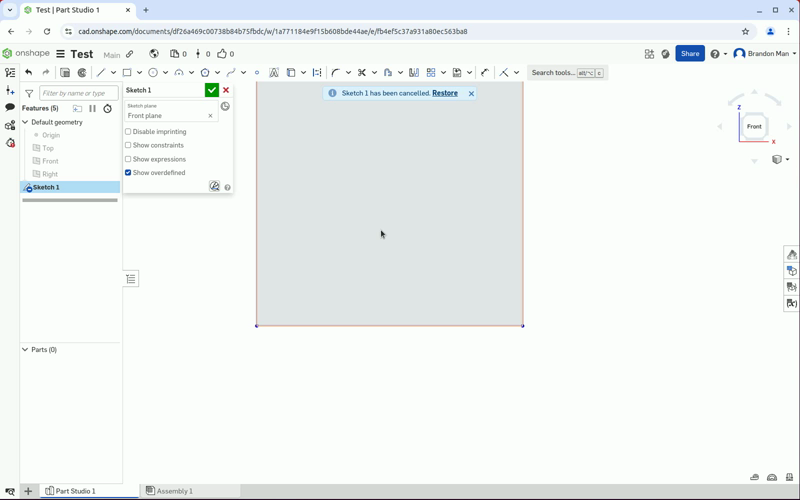
click(381, 229)
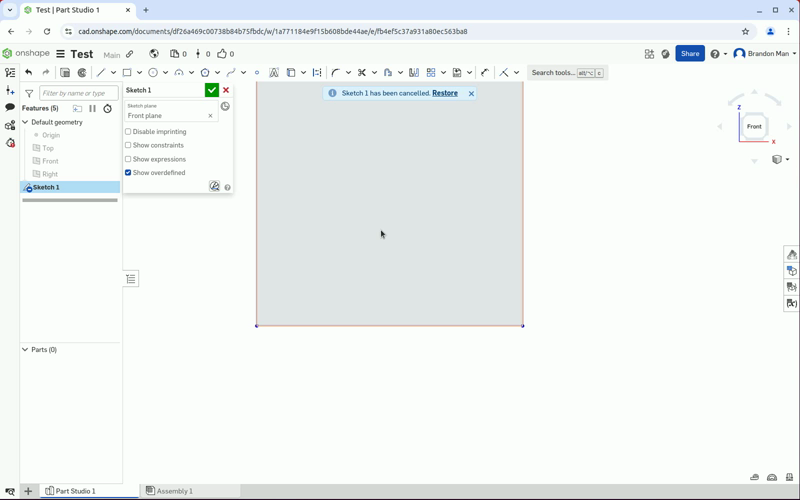
scroll(-6)
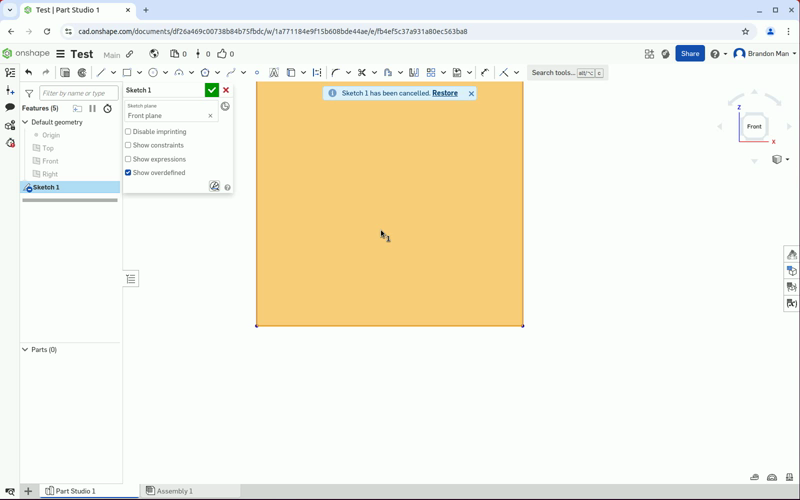
scroll(-6)
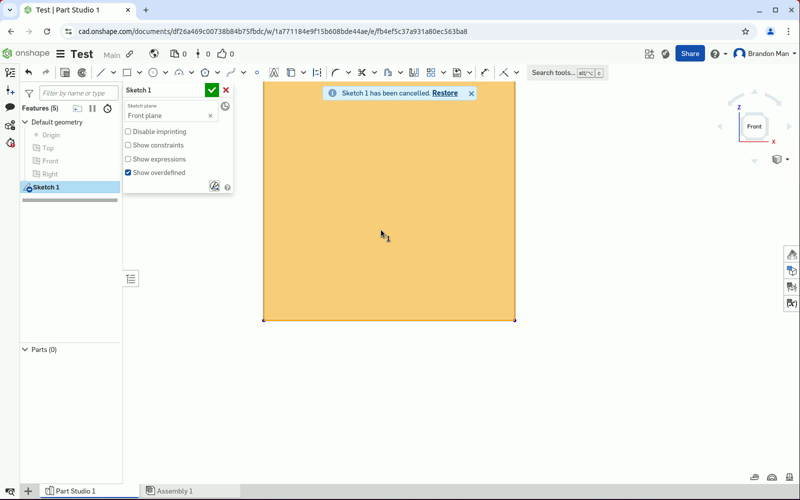
scroll(-6)
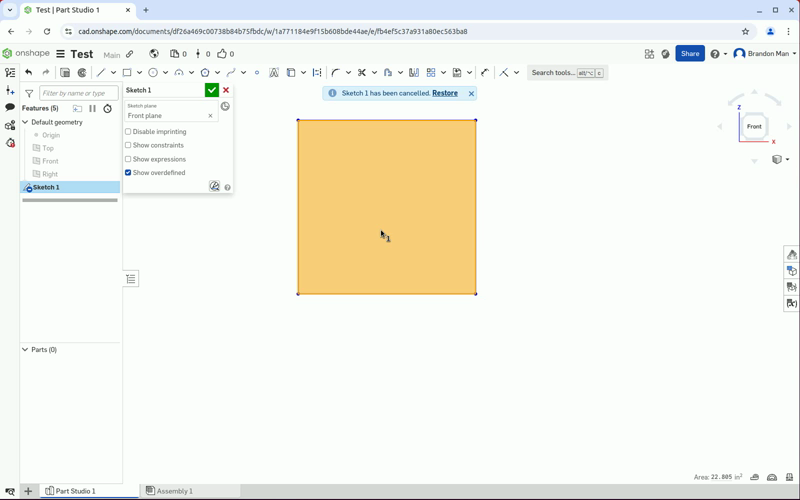
scroll(-6)
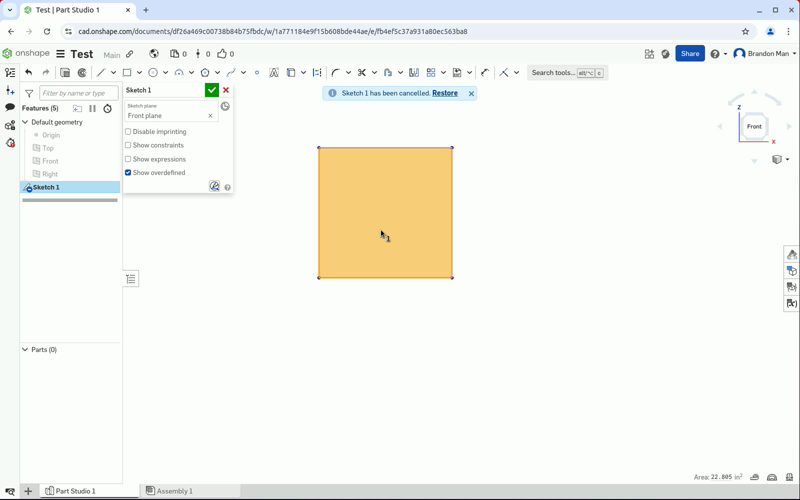
scroll(-6)
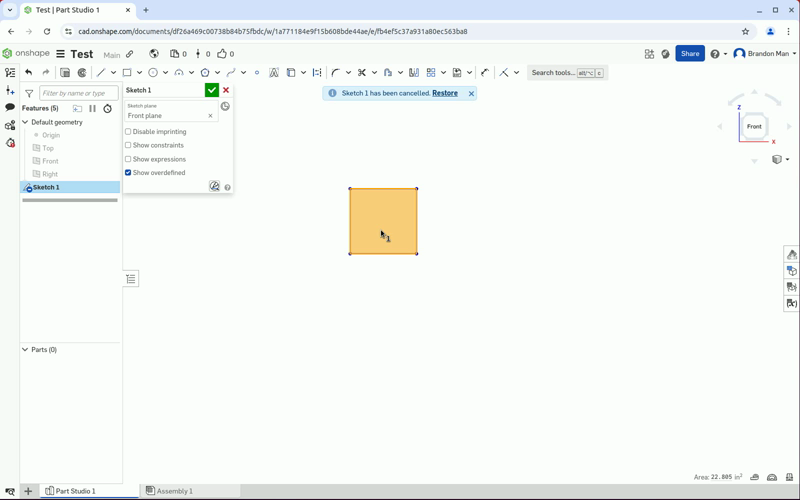
scroll(-6)
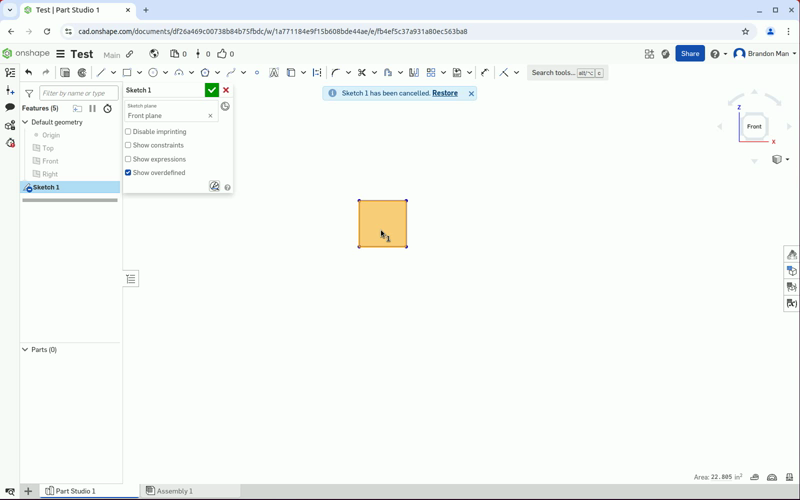
scroll(-6)
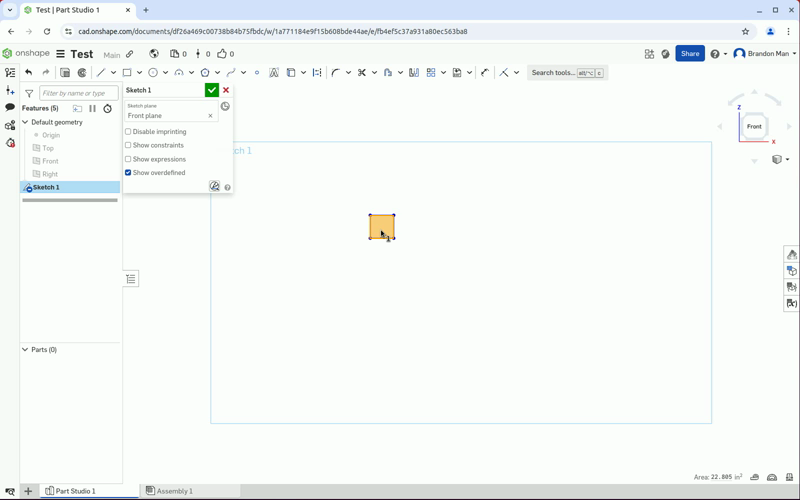
mouse_move(73, 352)
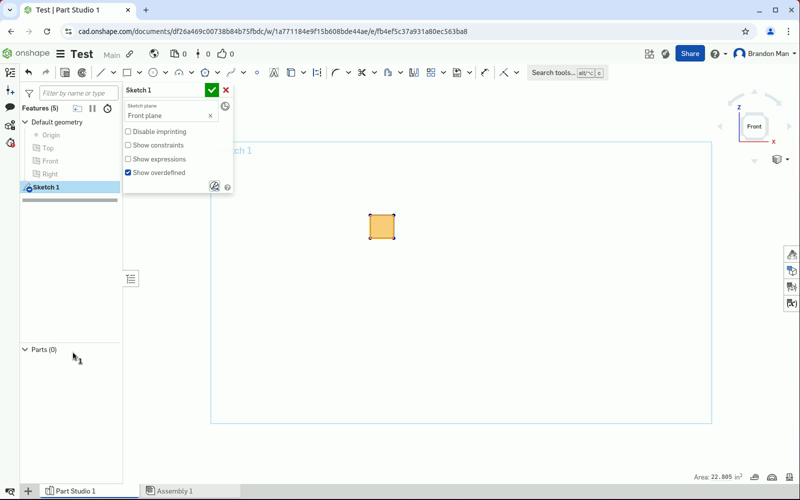
key(shift+y)
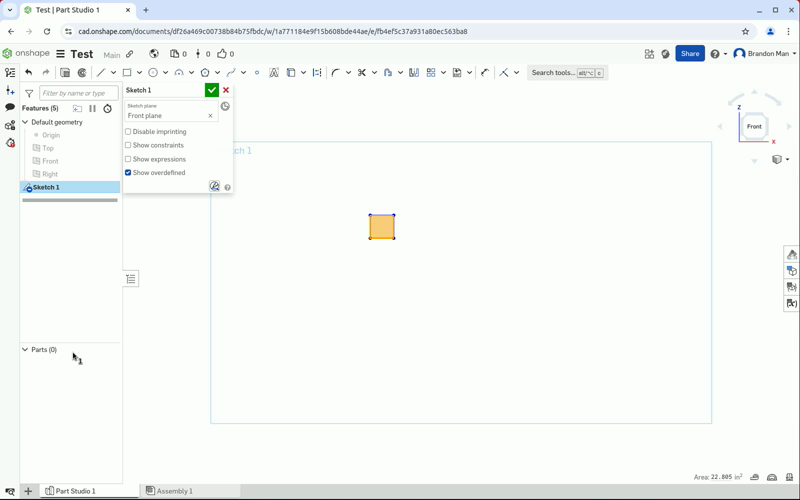
key(shift+e)
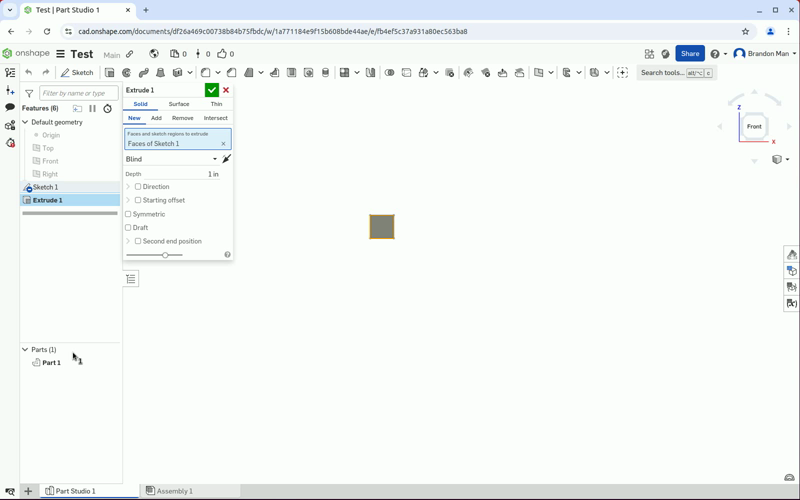
mouse_move(143, 106)
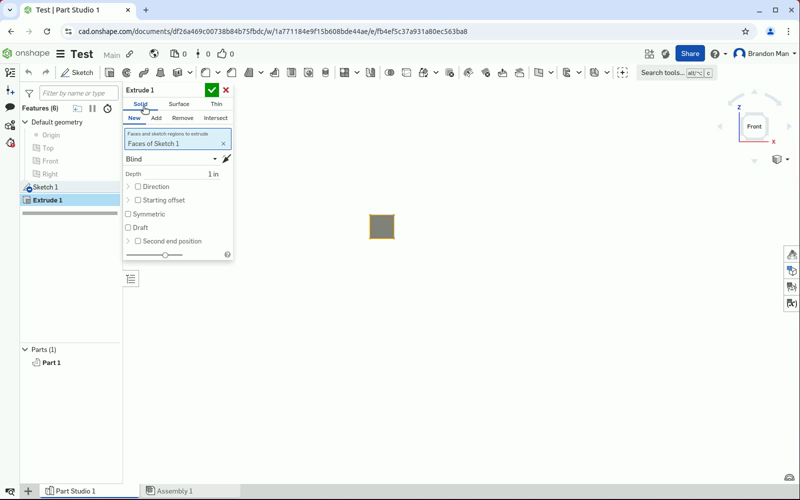
click(143, 106)
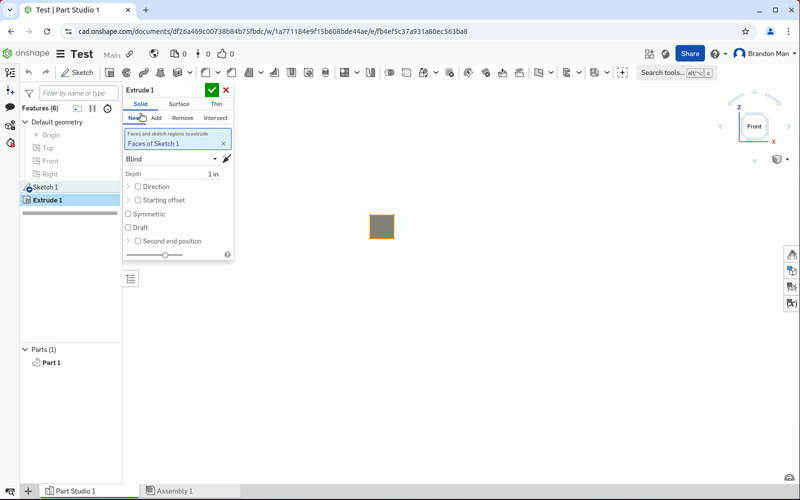
mouse_move(137, 120)
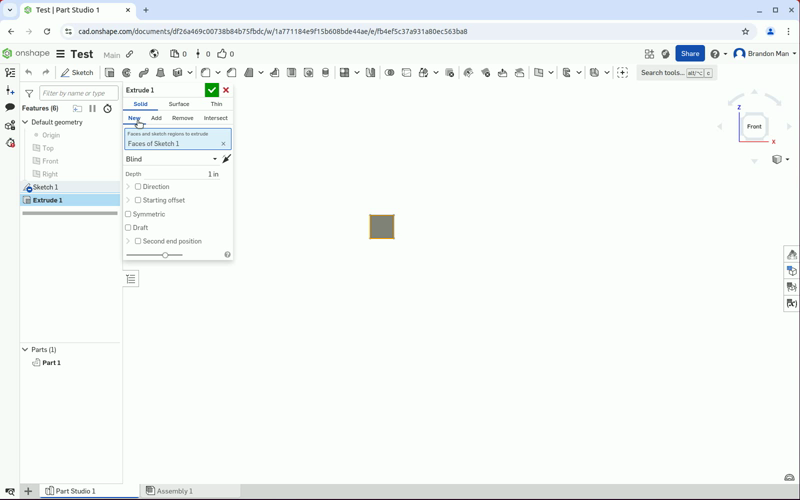
click(137, 120)
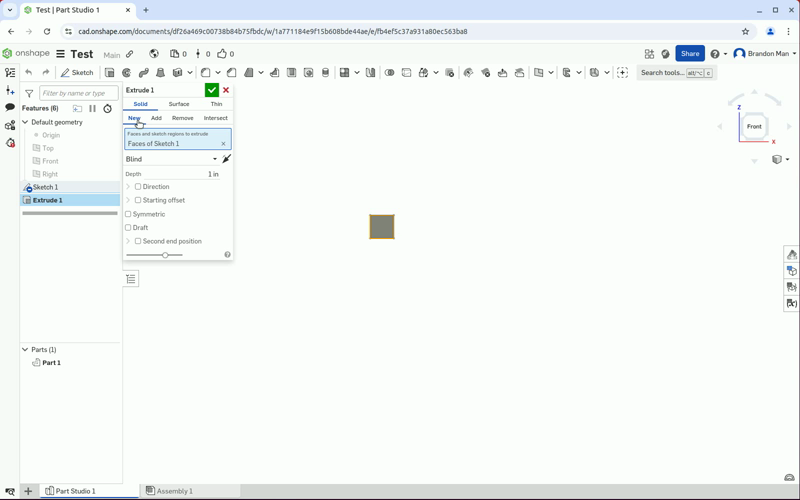
key(tab, 4)
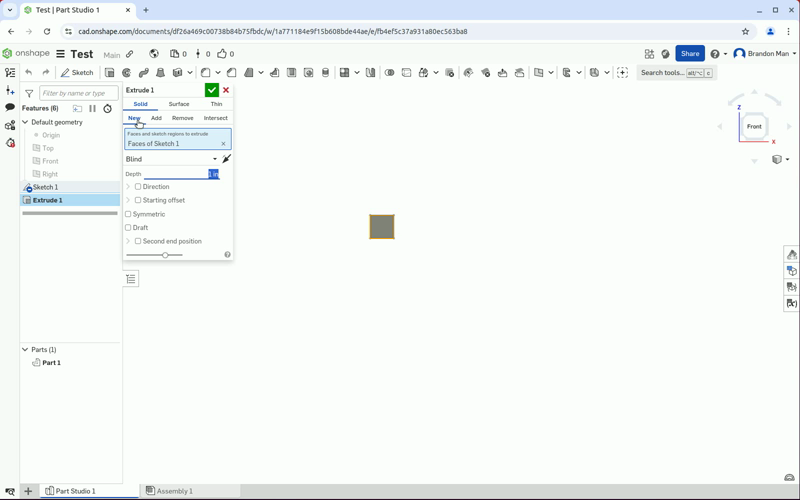
text(4.574)
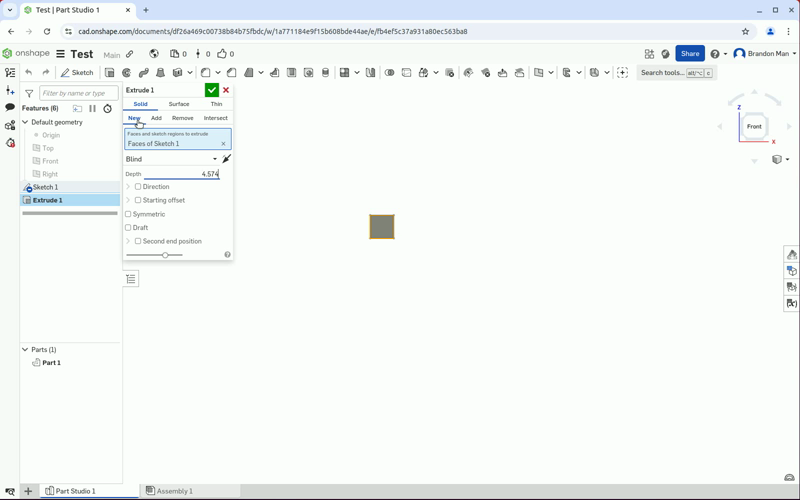
key(enter)
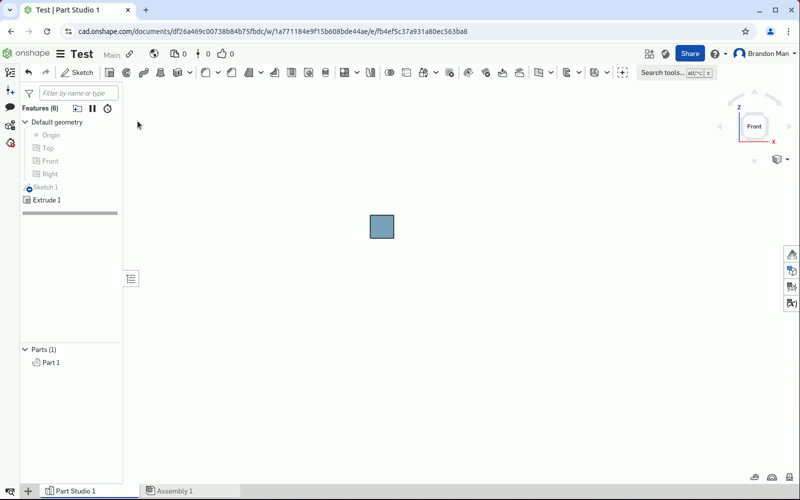
key(shift+h)
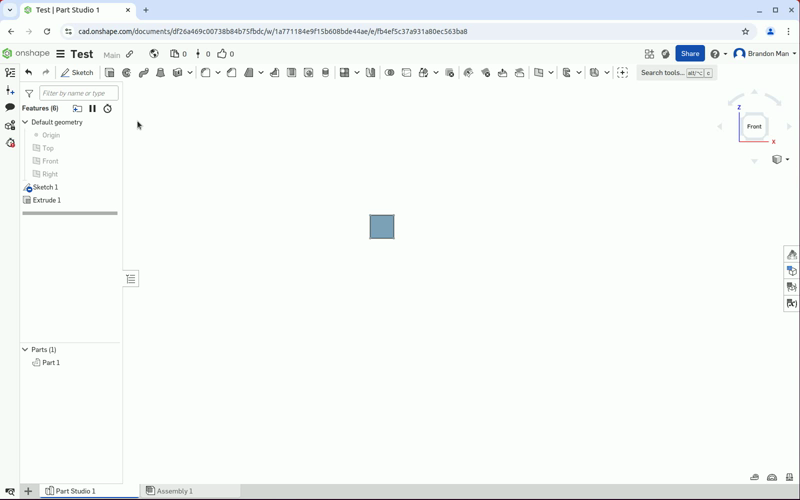
key(shift+h)
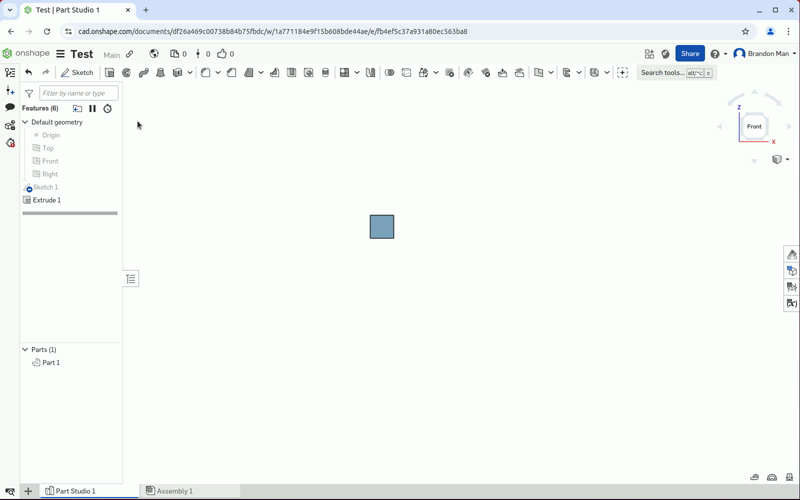
mouse_move(73, 189)
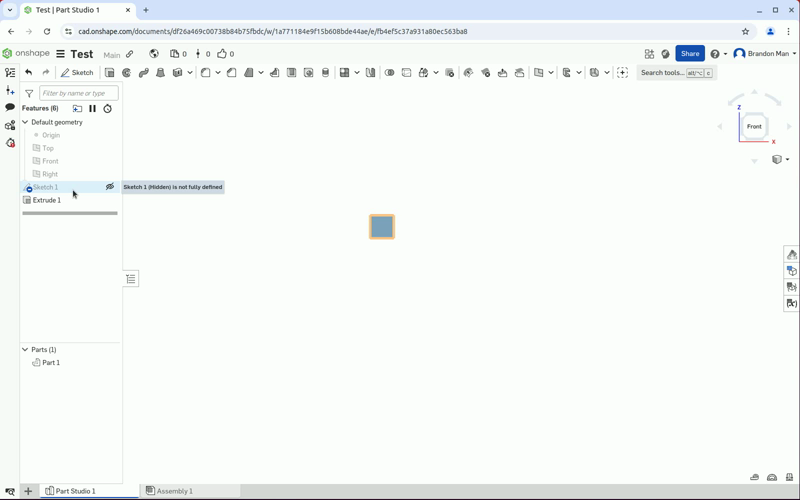
click(73, 189)
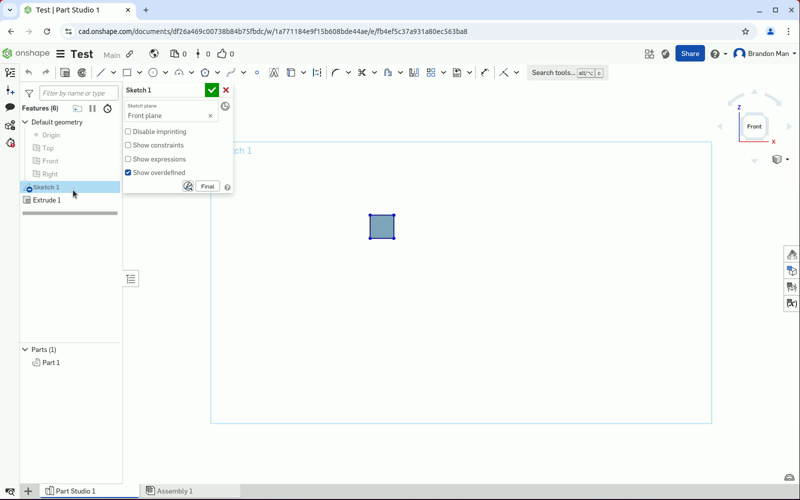
mouse_move(229, 92)
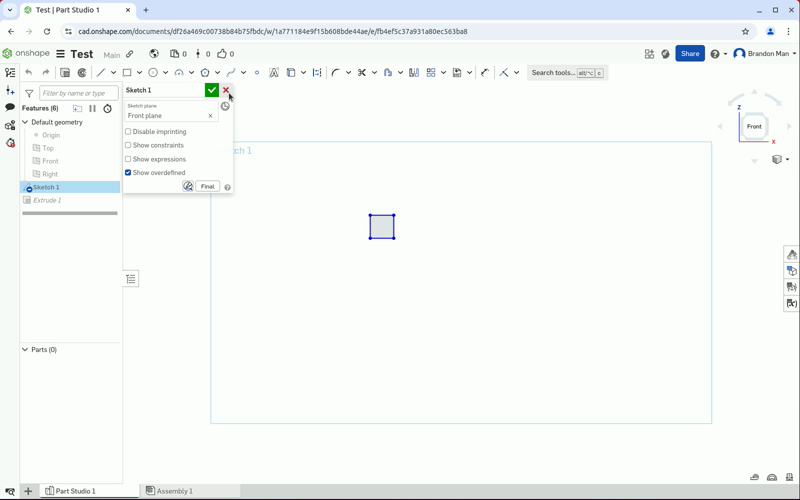
click(229, 92)
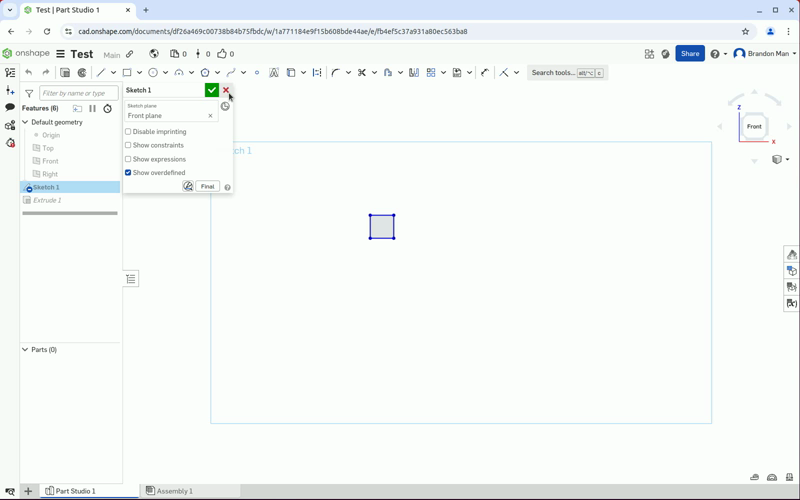
key(shift+s)
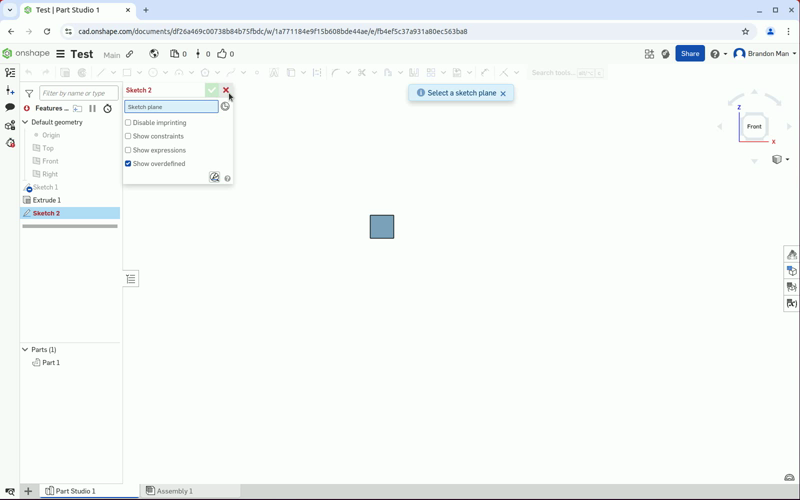
mouse_move(73, 163)
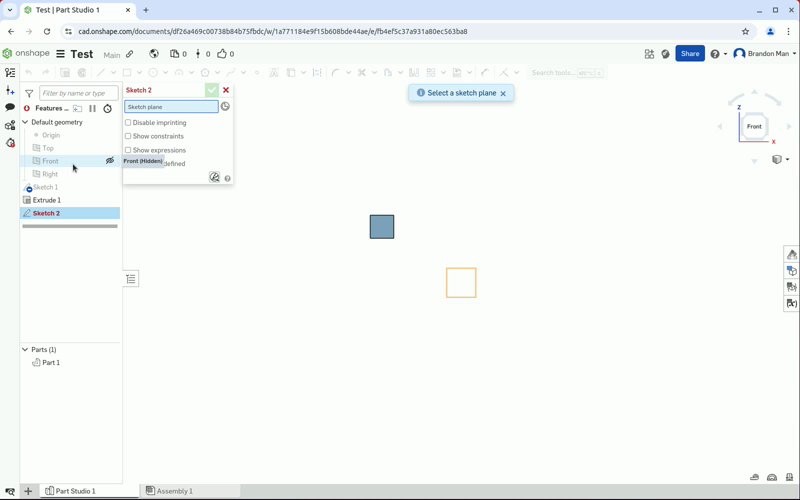
click(73, 163)
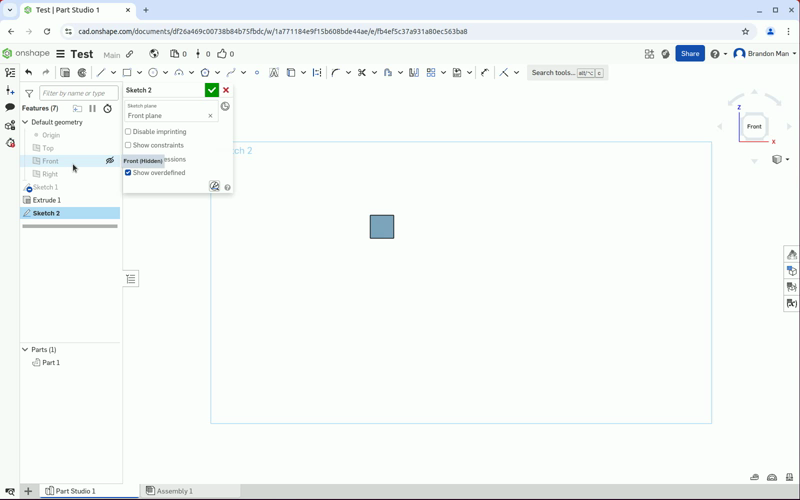
mouse_move(73, 352)
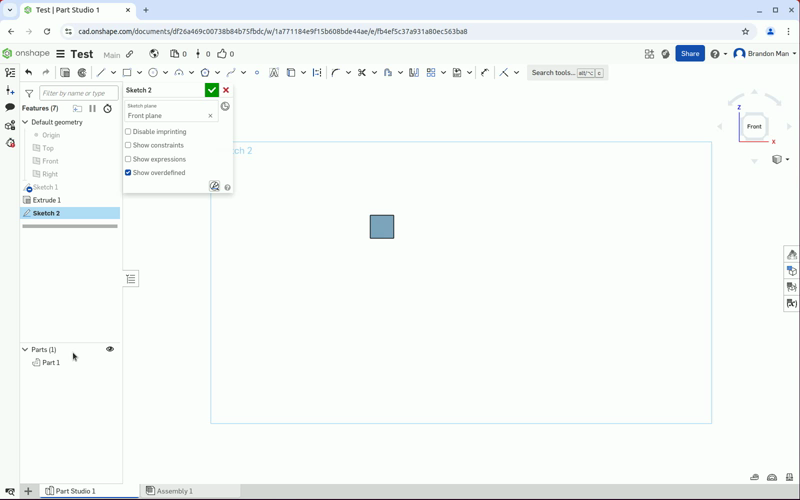
key(y)
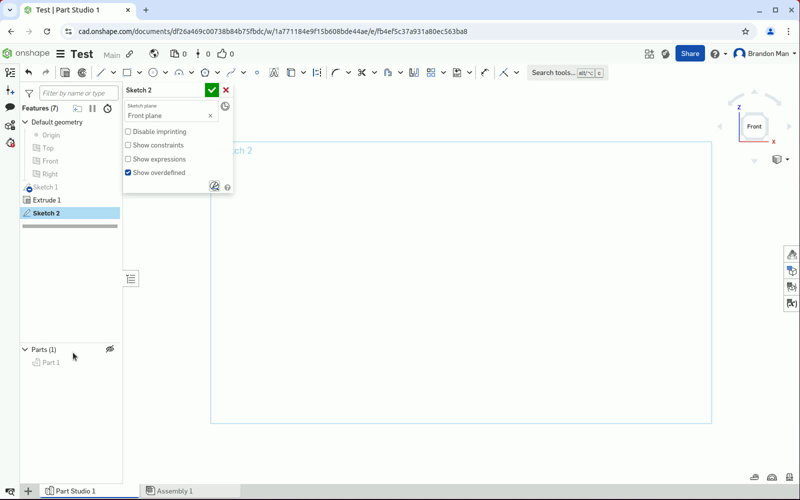
key(l)
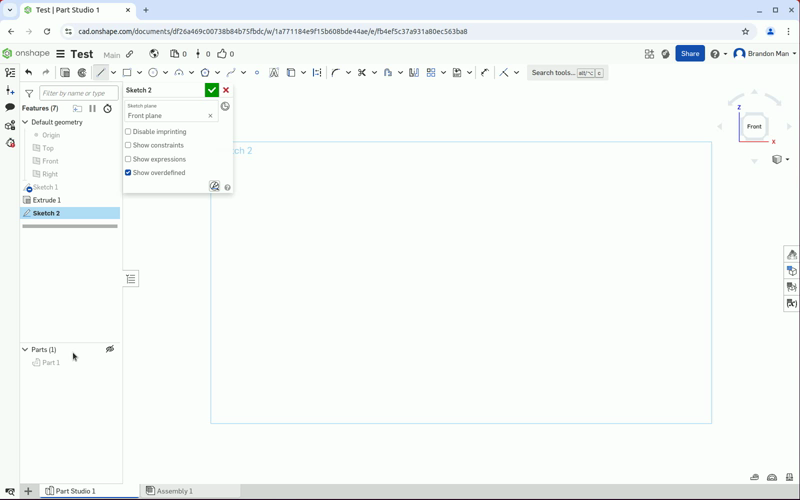
key_down(shift)
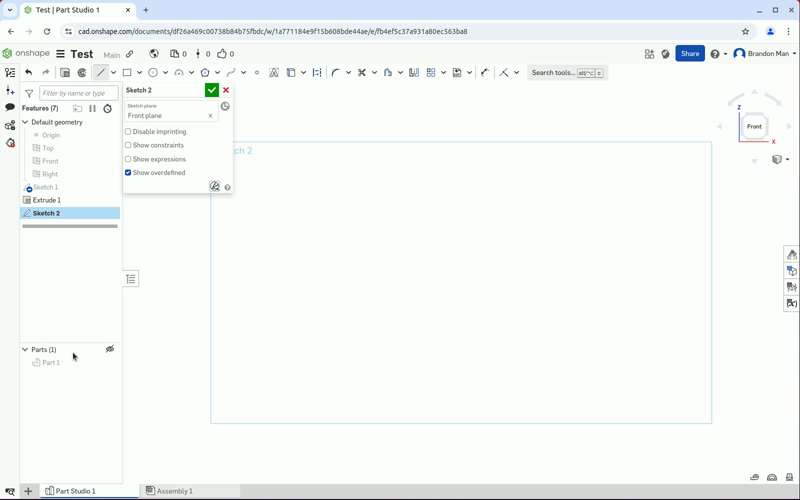
mouse_move(348, 238)
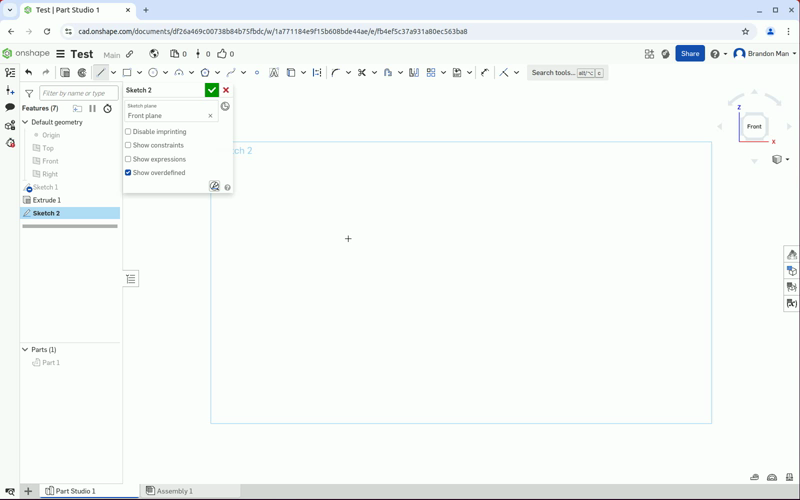
click(348, 238)
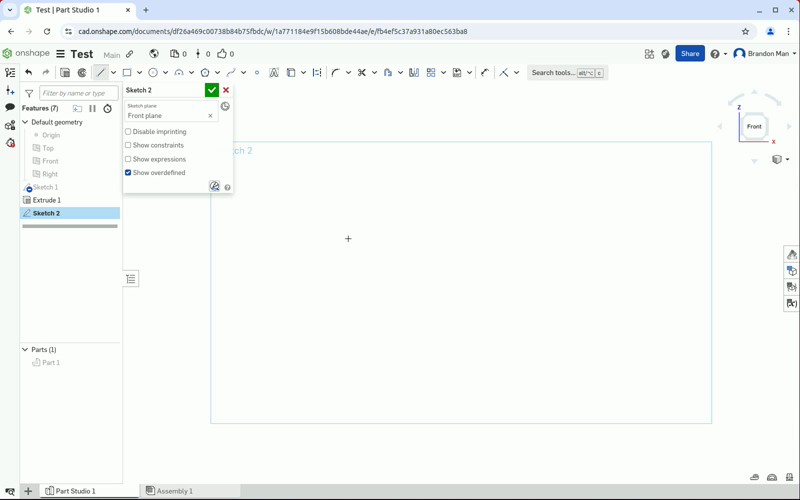
key_up(shift)
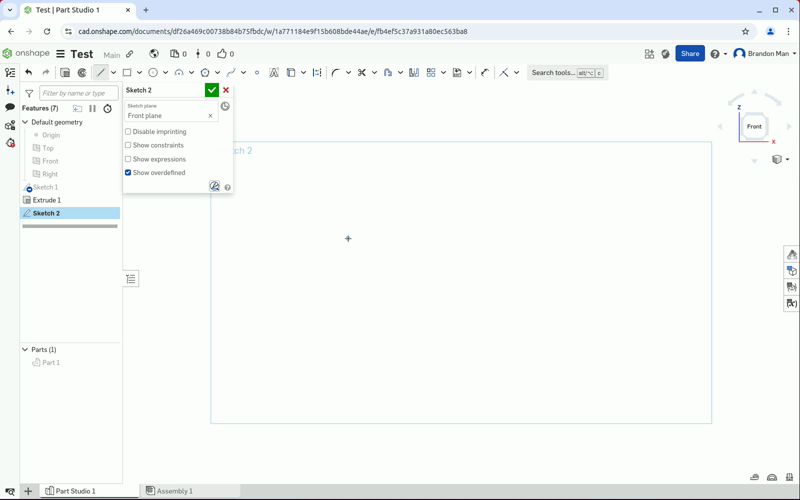
key_down(shift)
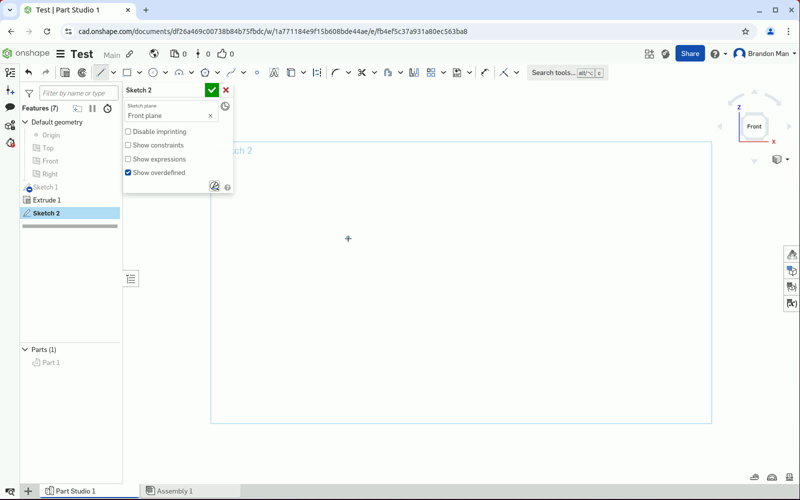
mouse_move(378, 238)
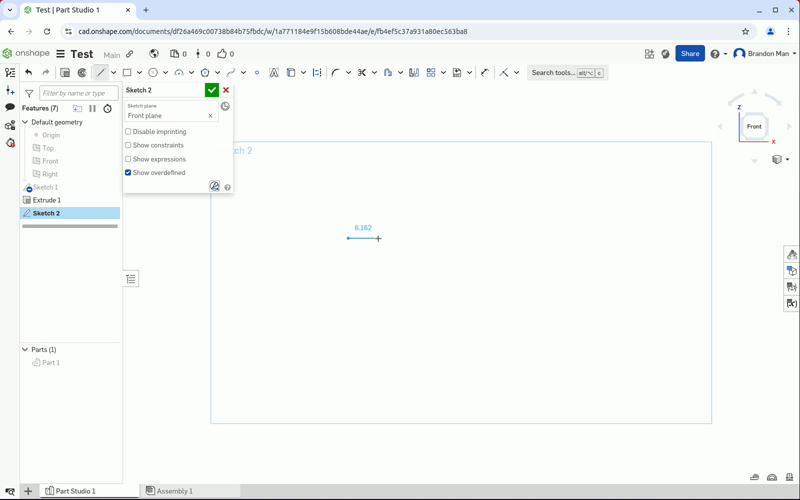
mouse_move(371, 238)
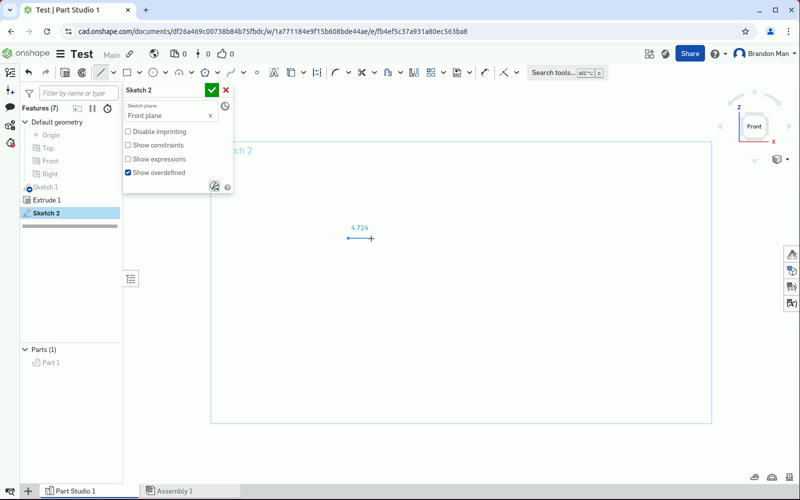
click(371, 238)
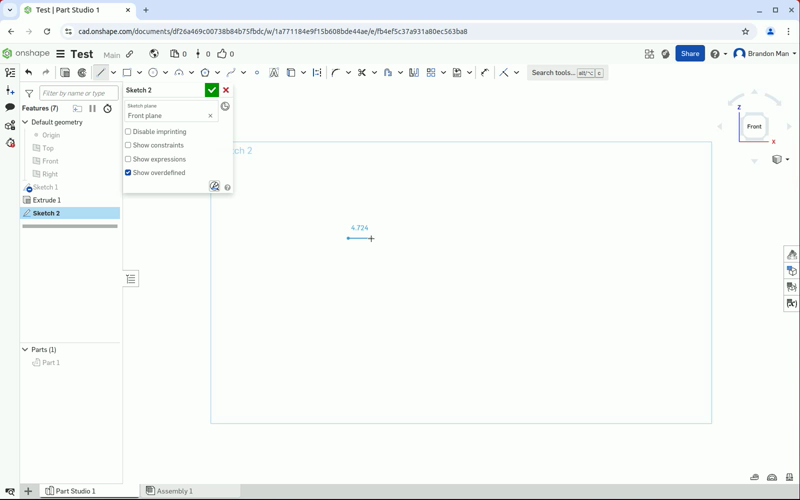
key_up(shift)
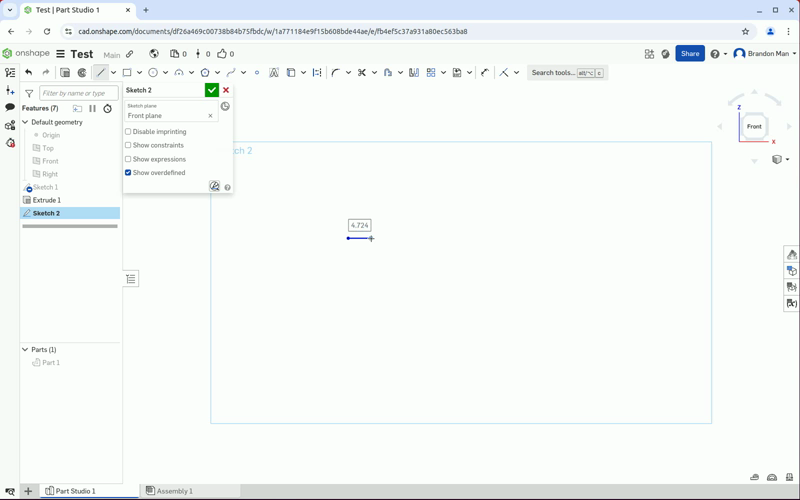
key_down(shift)
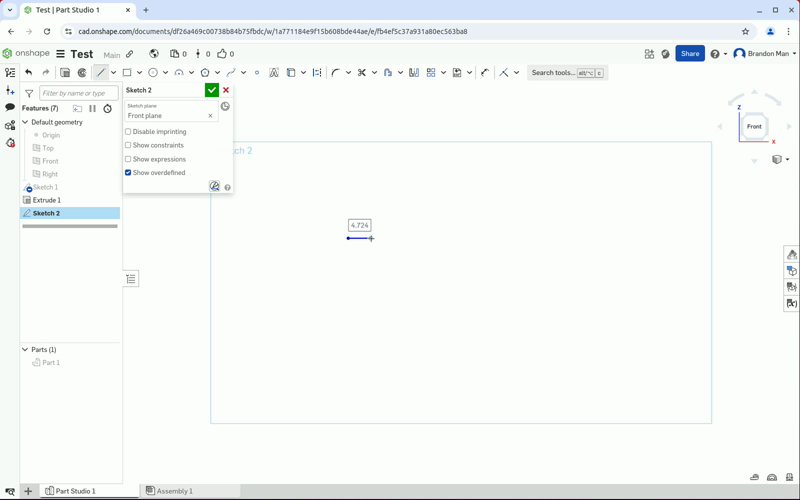
mouse_move(401, 238)
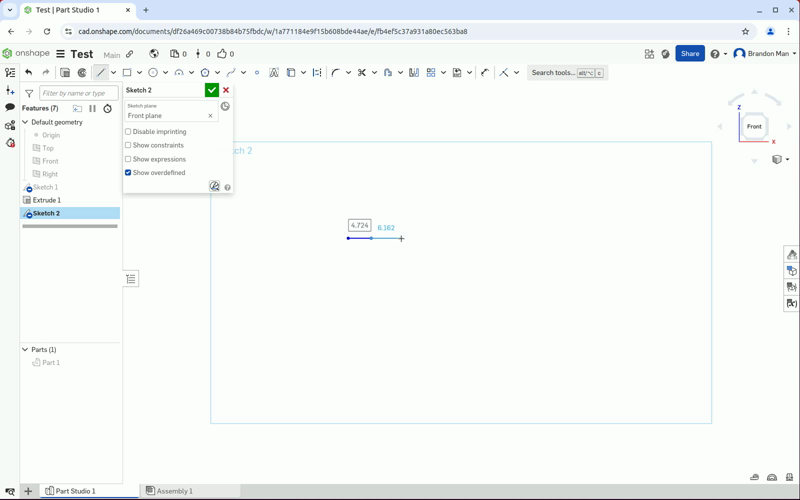
mouse_move(371, 215)
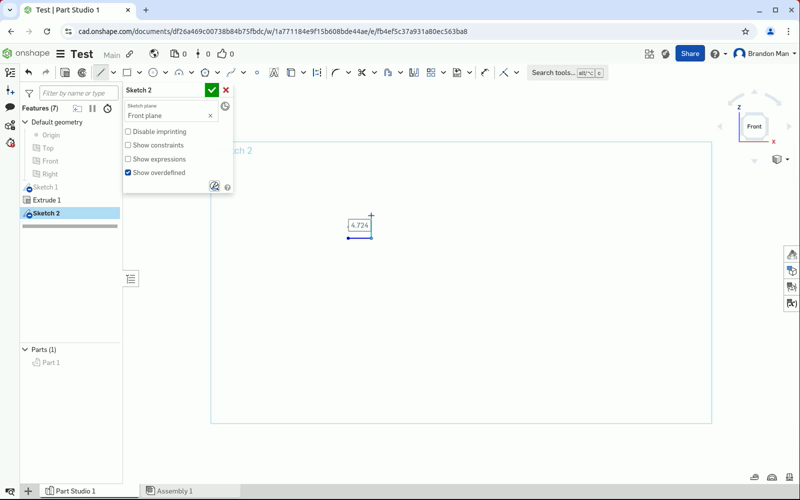
click(371, 215)
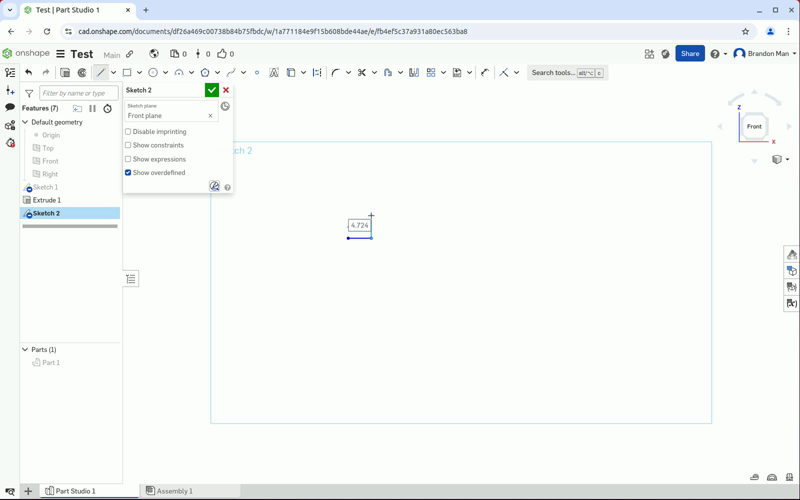
key_up(shift)
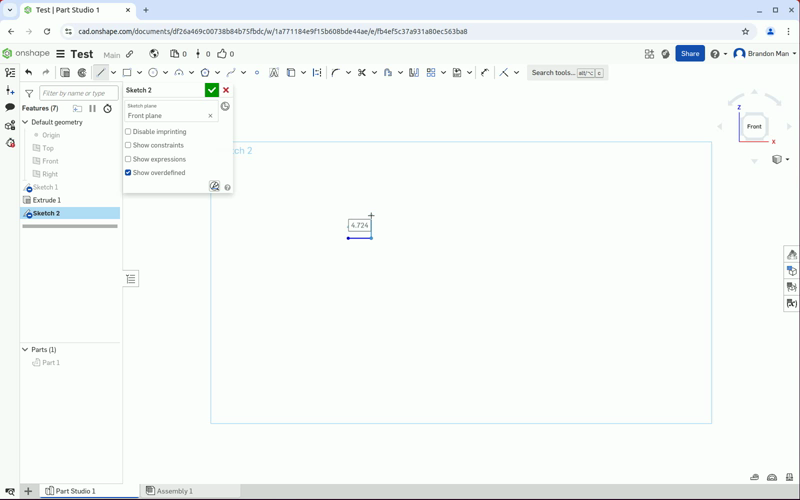
key_down(shift)
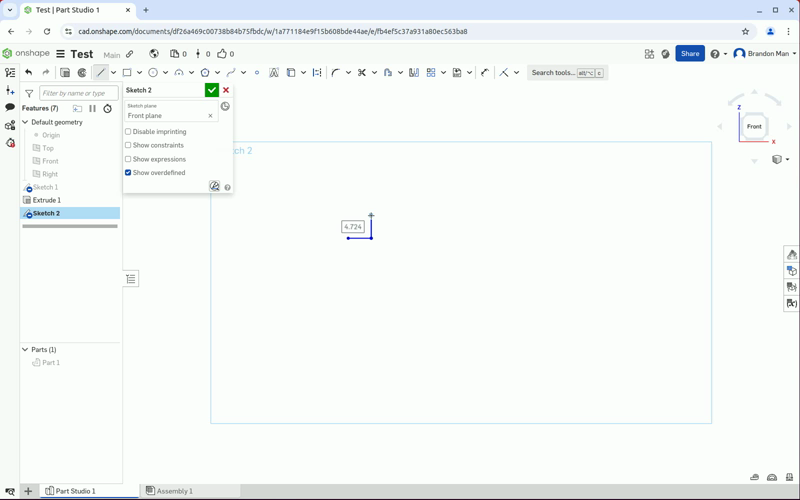
mouse_move(401, 215)
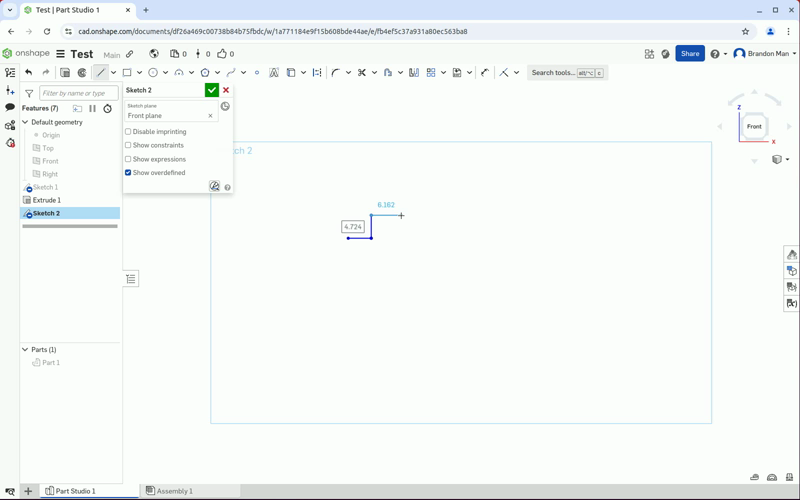
mouse_move(348, 215)
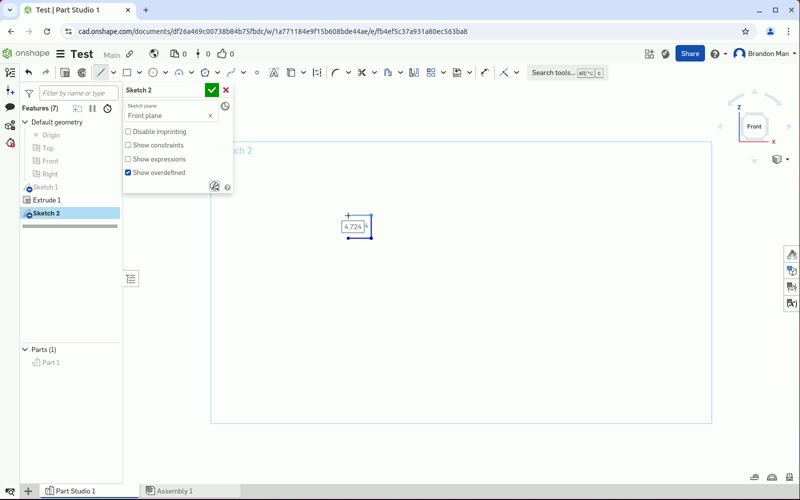
click(348, 215)
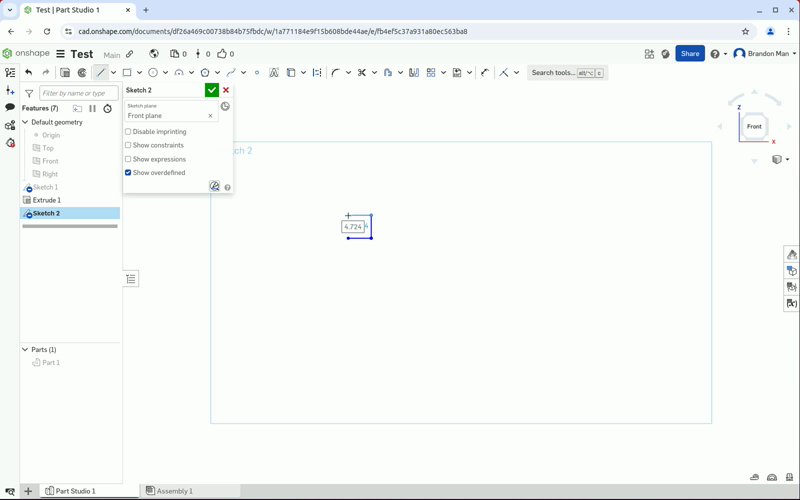
key_up(shift)
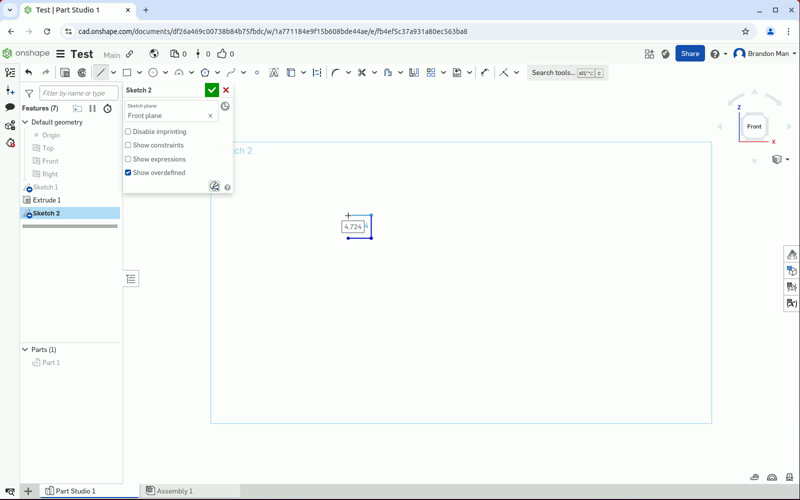
mouse_move(378, 215)
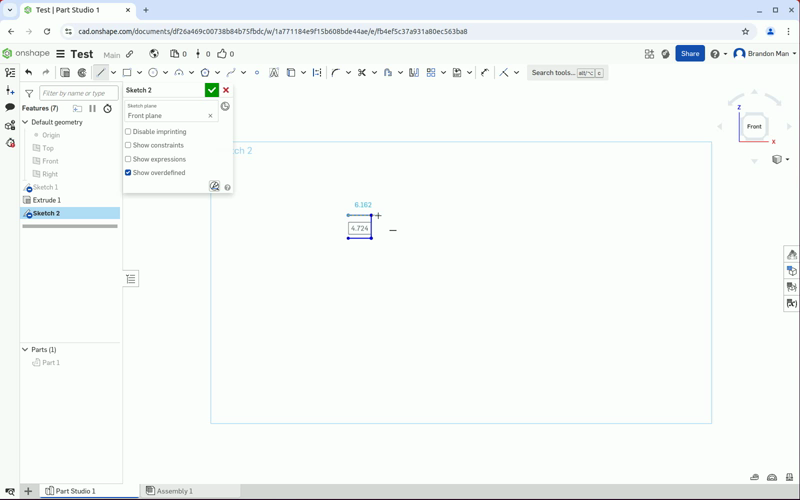
key_down(shift)
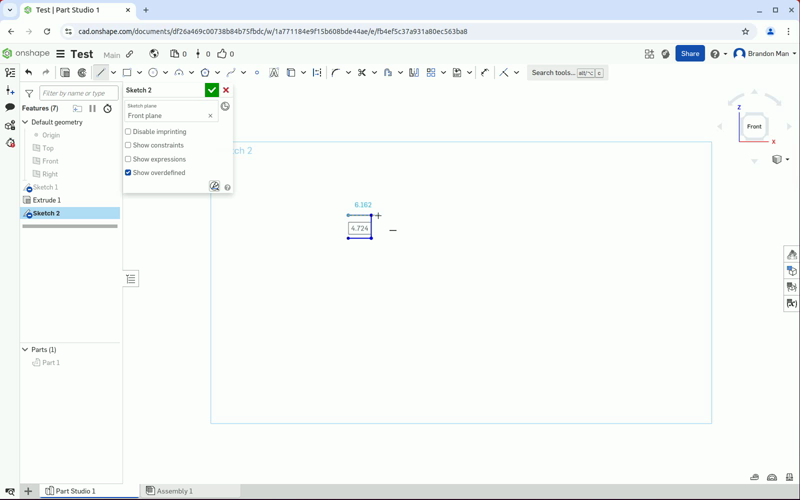
mouse_move(348, 238)
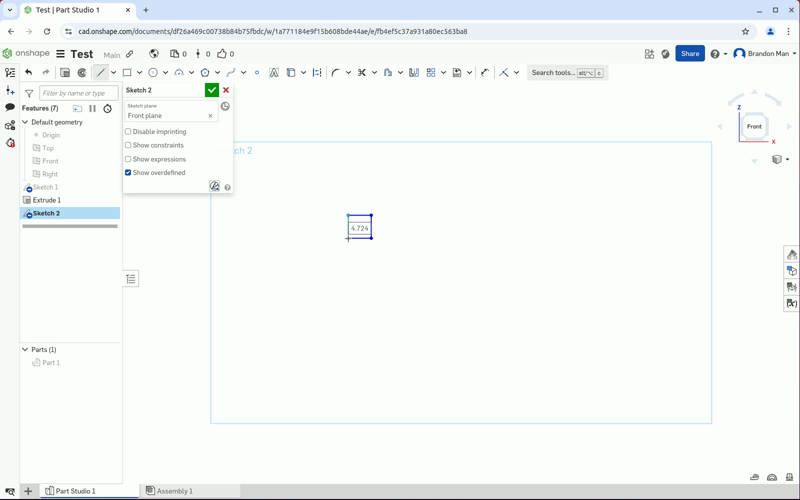
key_up(shift)
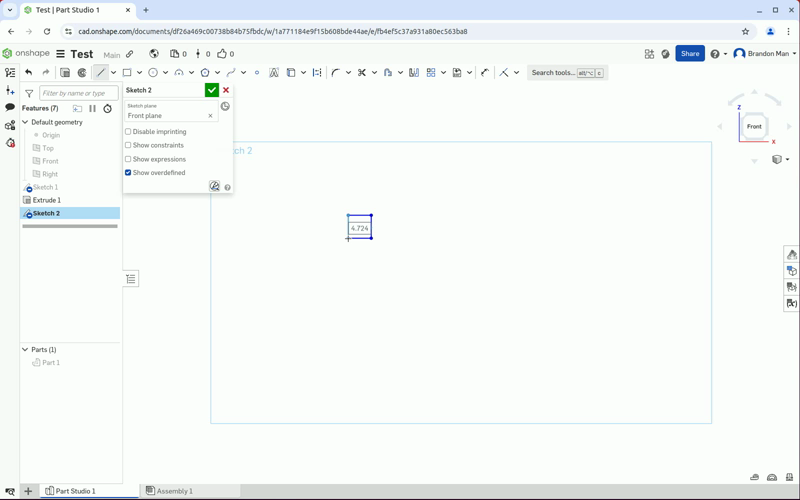
click(348, 238)
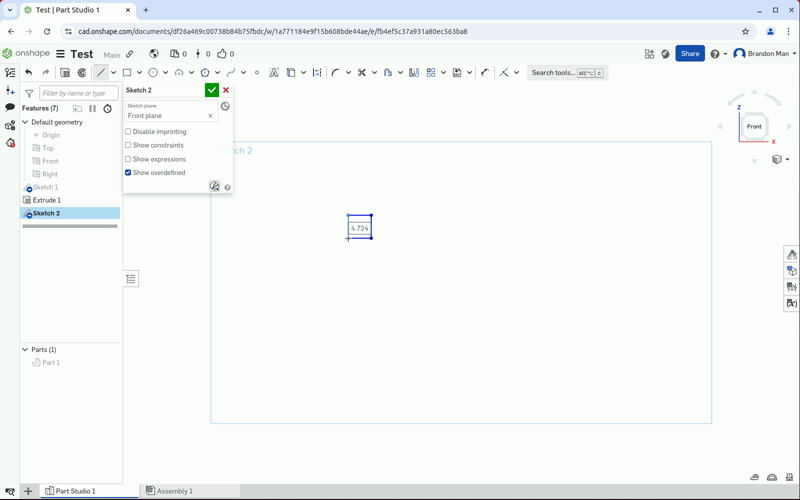
key(esc)
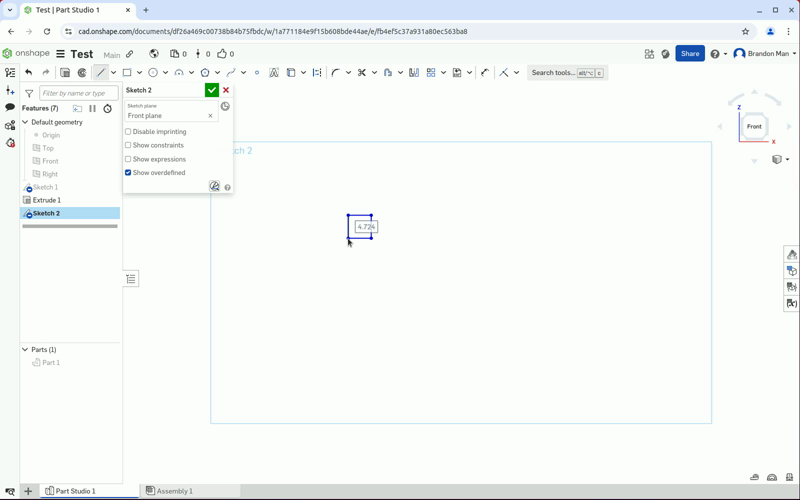
mouse_move(352, 215)
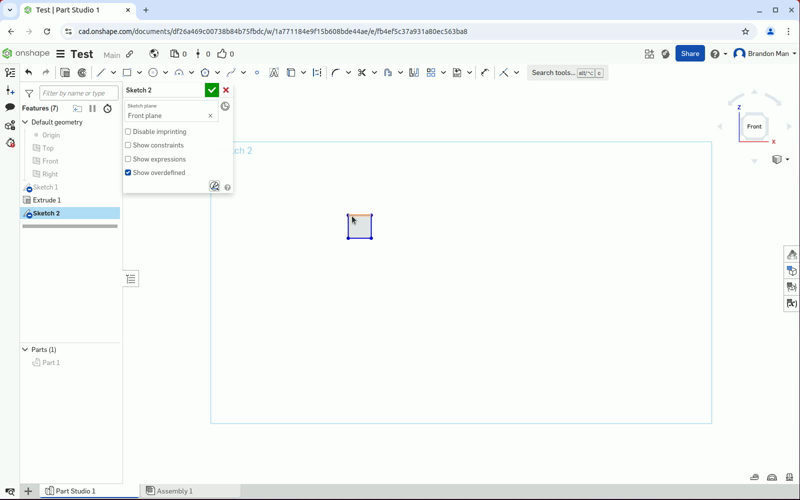
scroll(6)
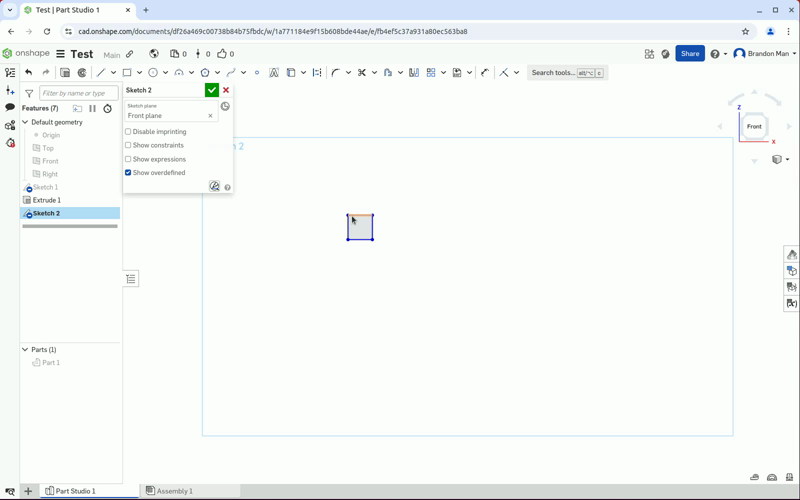
scroll(6)
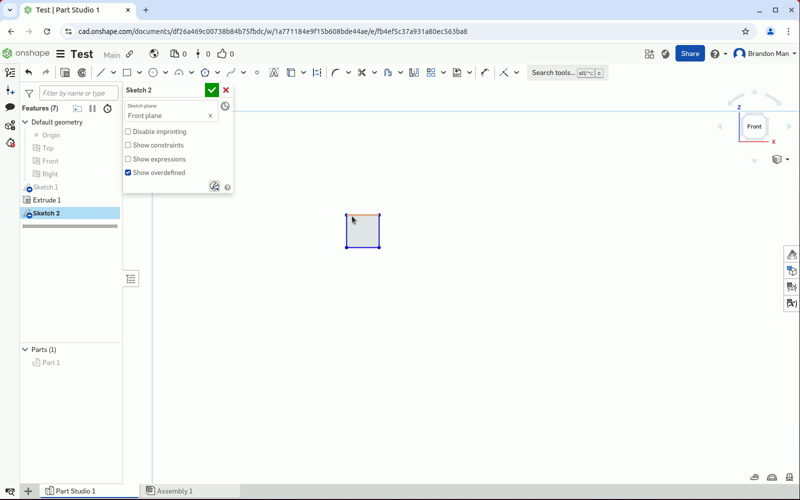
scroll(6)
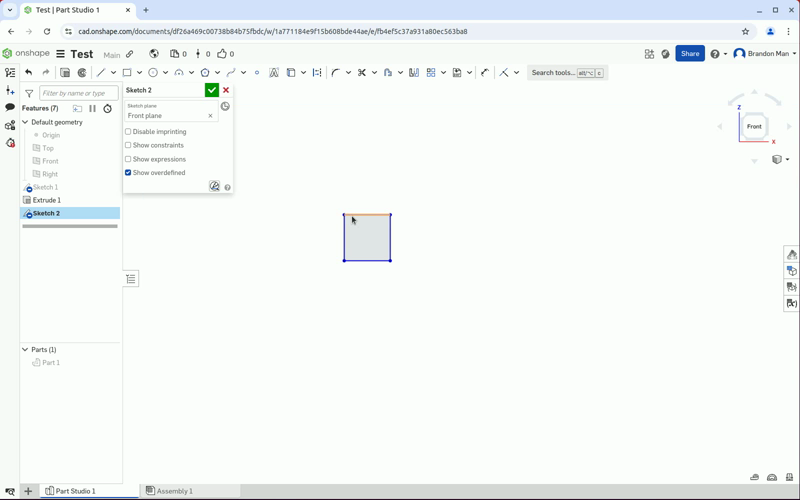
scroll(6)
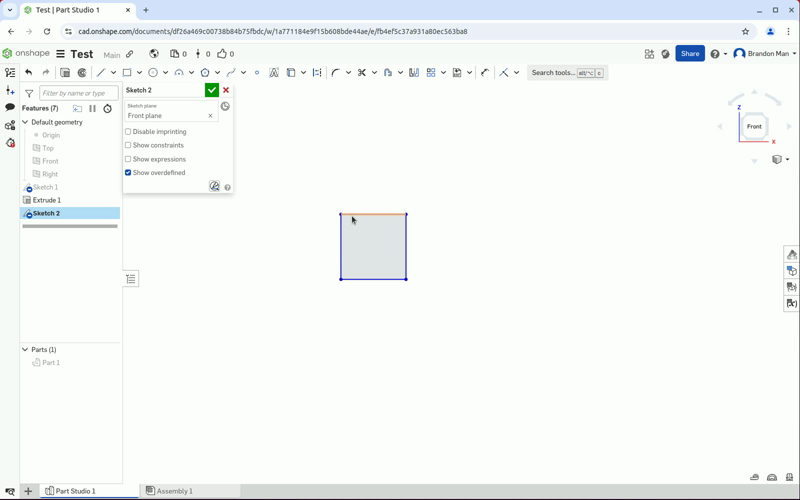
scroll(6)
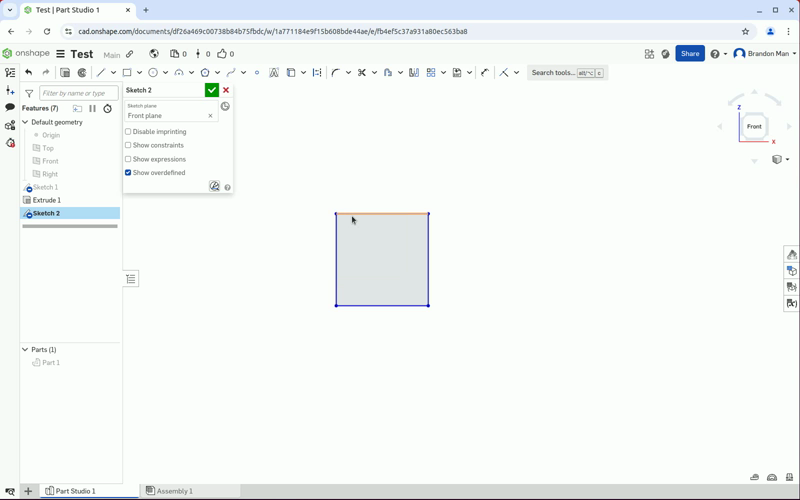
scroll(6)
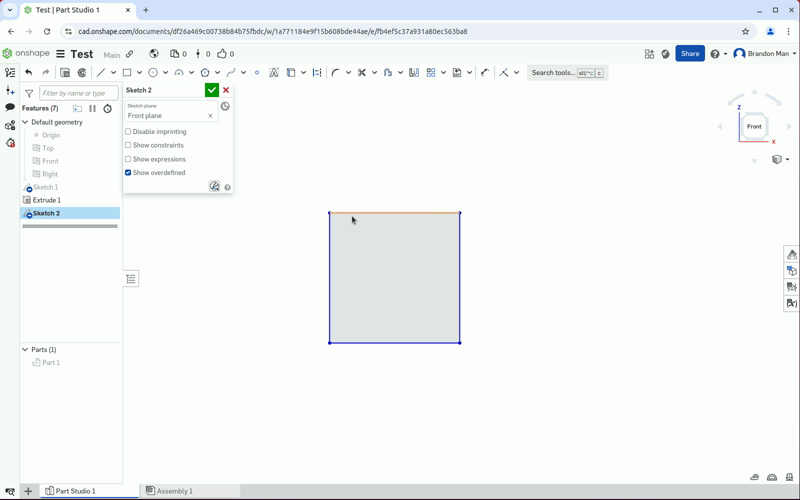
scroll(6)
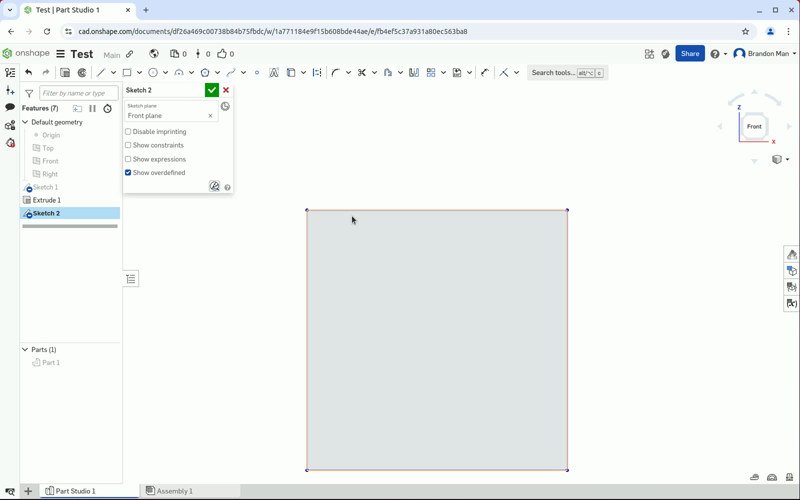
click(352, 215)
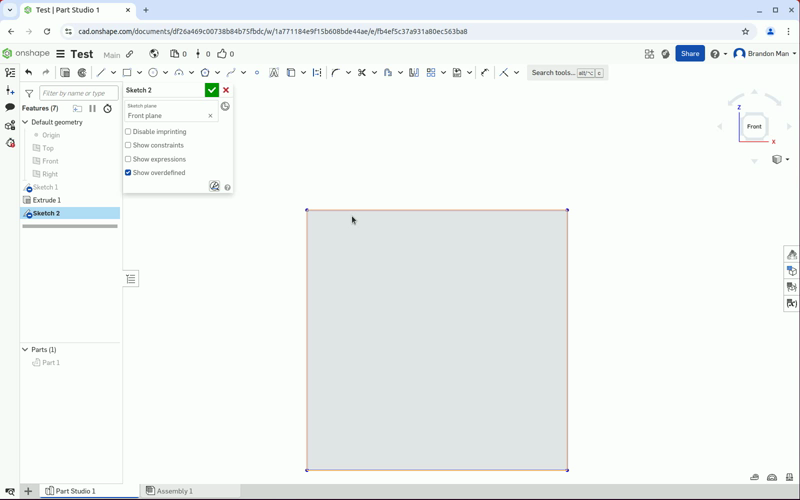
scroll(-6)
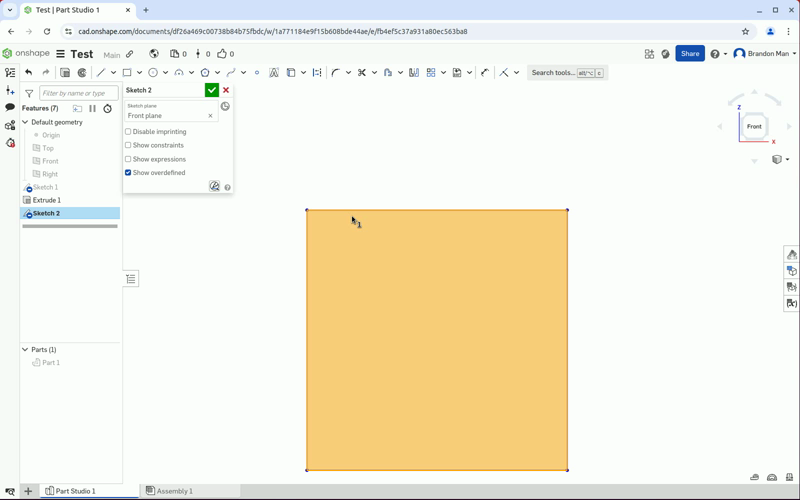
scroll(-6)
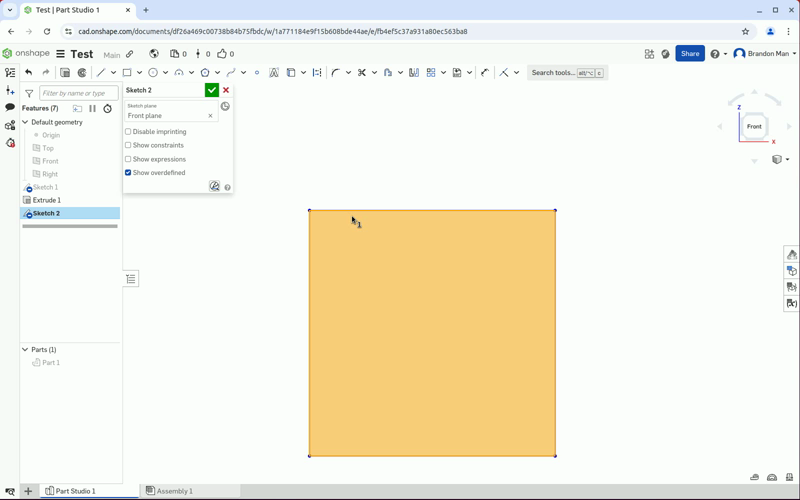
scroll(-6)
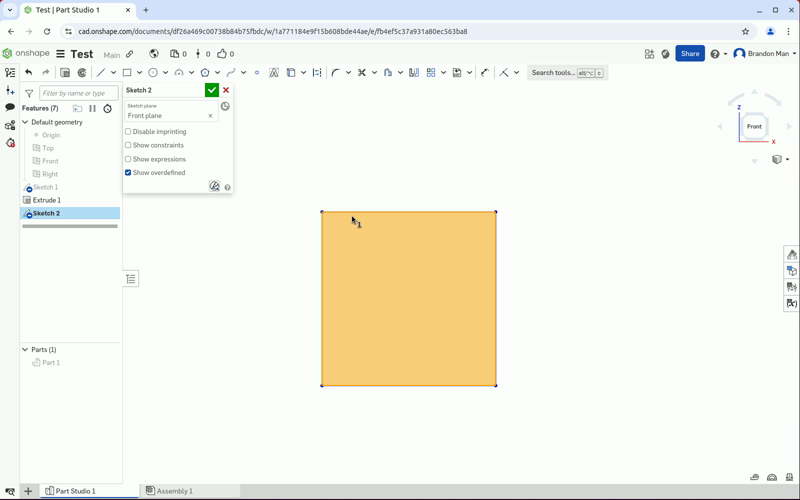
scroll(-6)
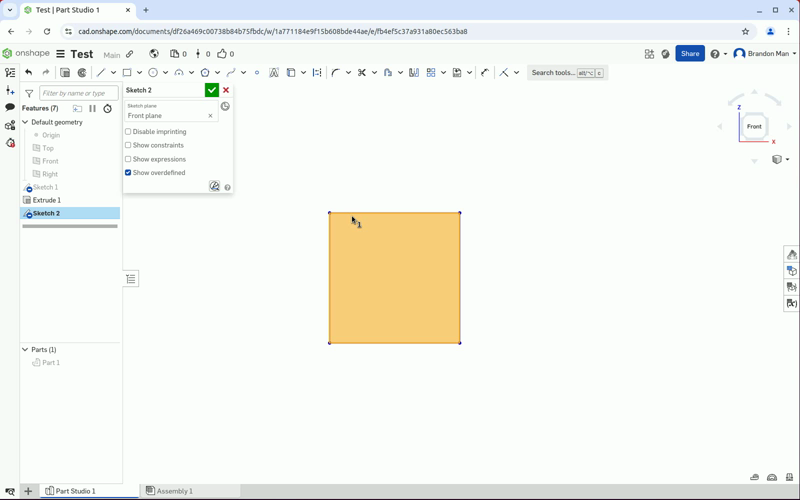
scroll(-6)
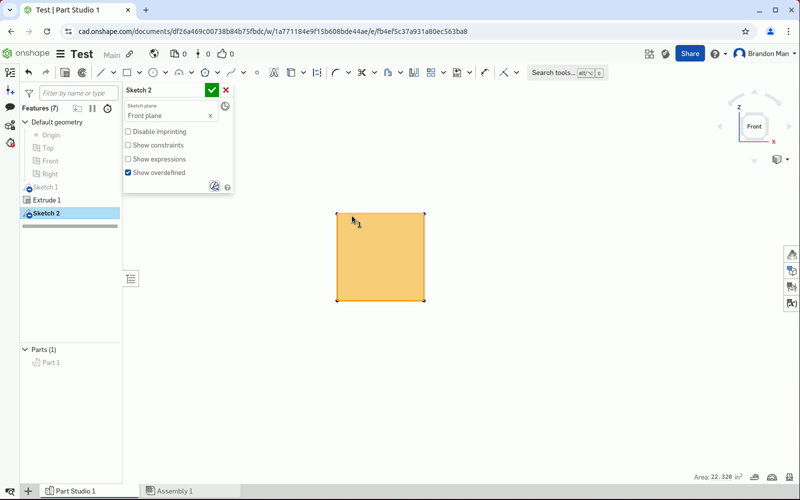
scroll(-6)
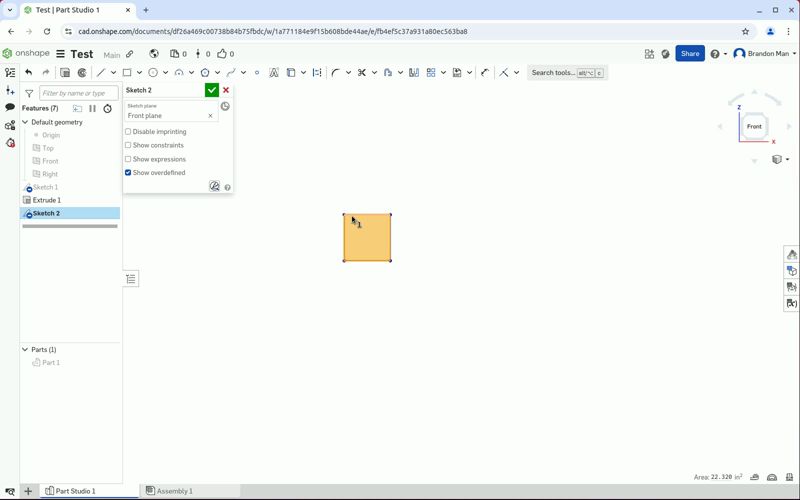
scroll(-6)
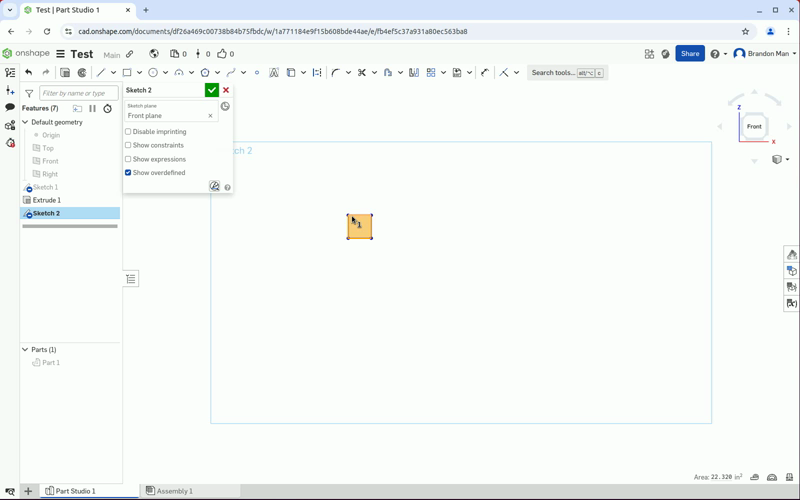
mouse_move(73, 352)
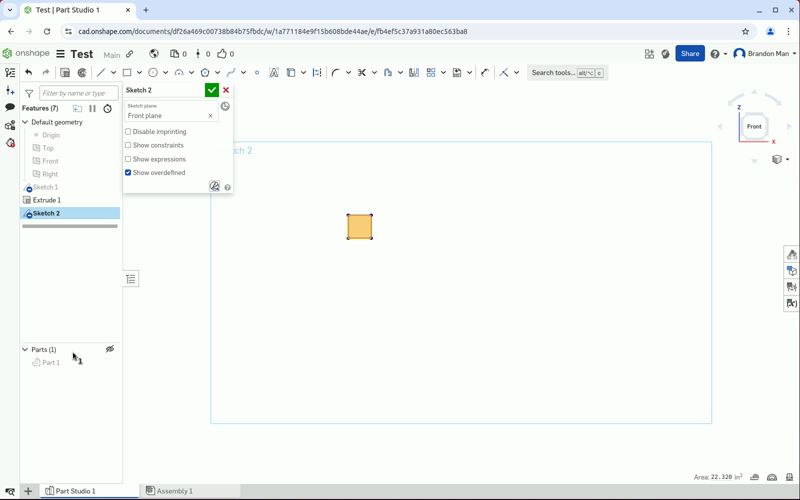
key(shift+y)
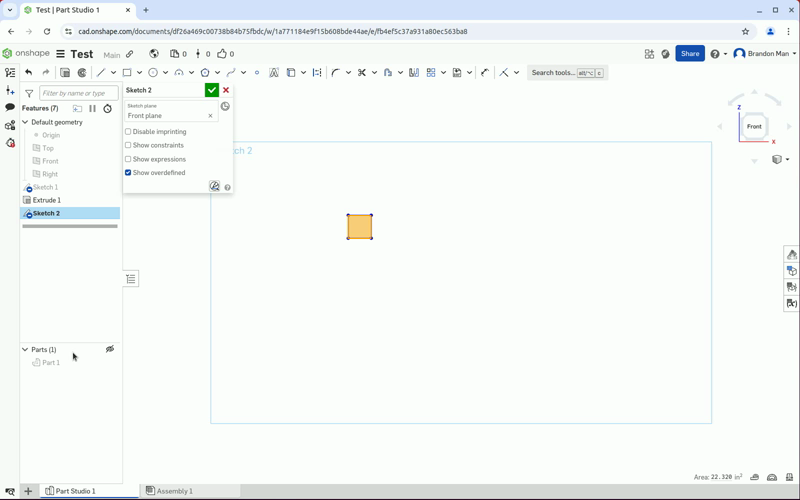
key(shift+e)
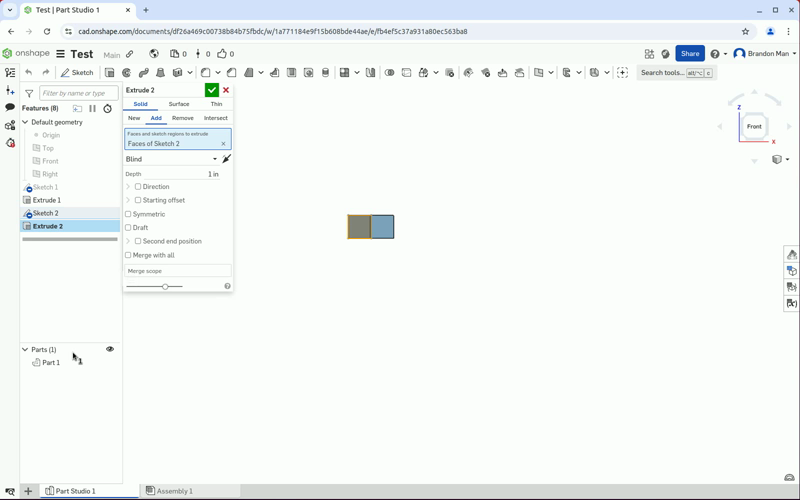
mouse_move(143, 106)
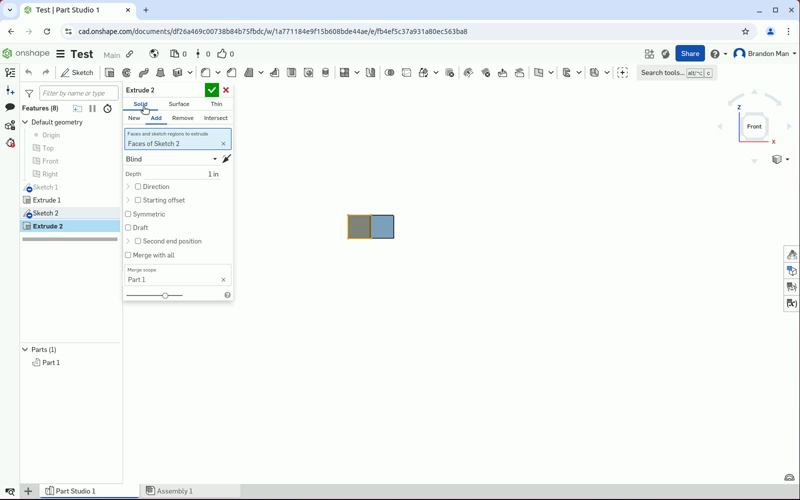
click(143, 106)
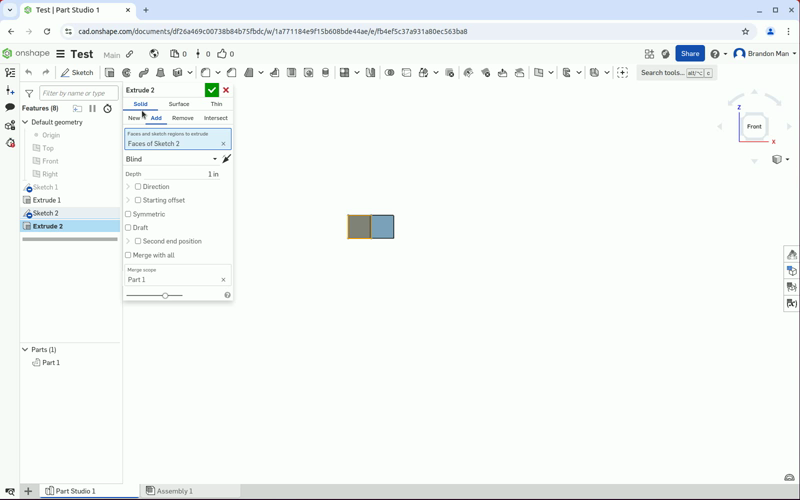
mouse_move(137, 120)
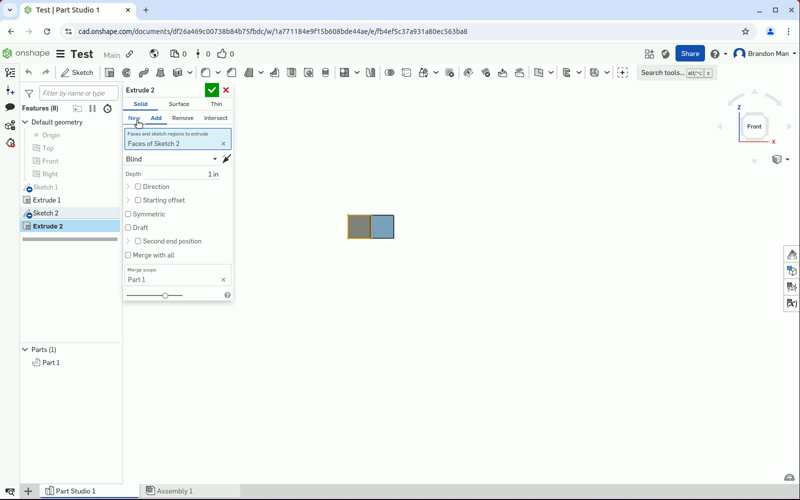
click(137, 120)
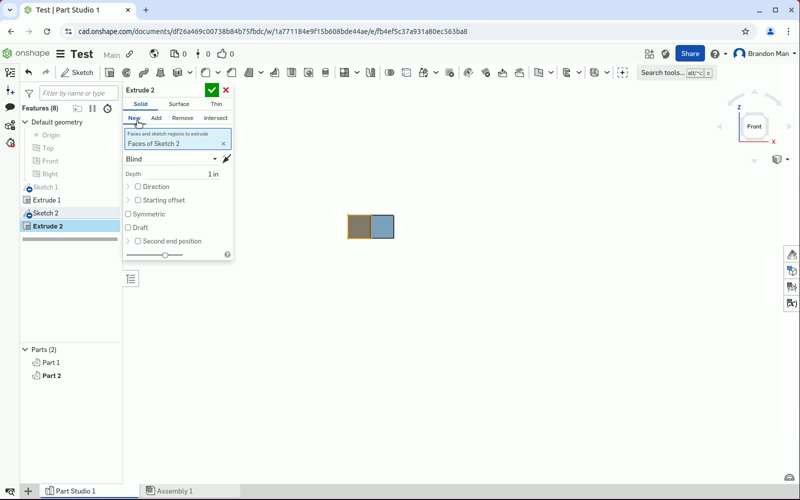
key(tab, 4)
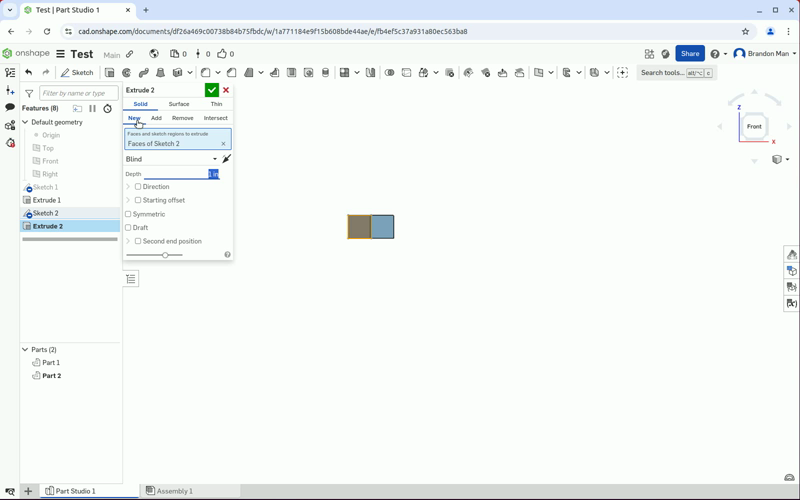
text(9.147)
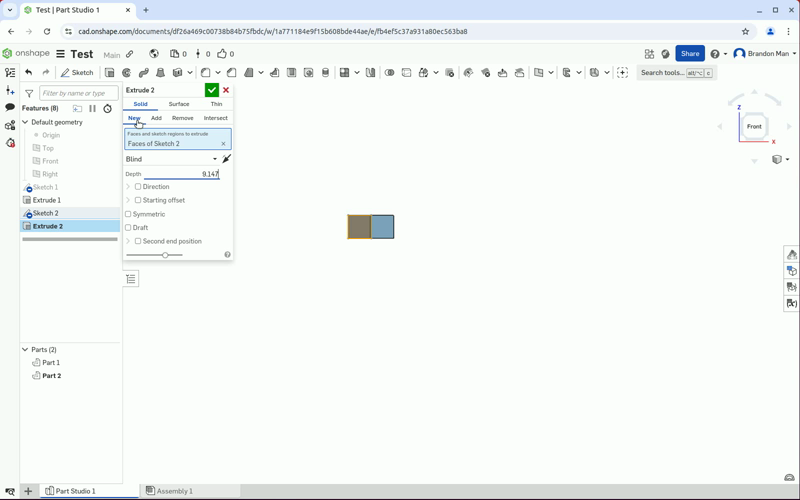
key(enter)
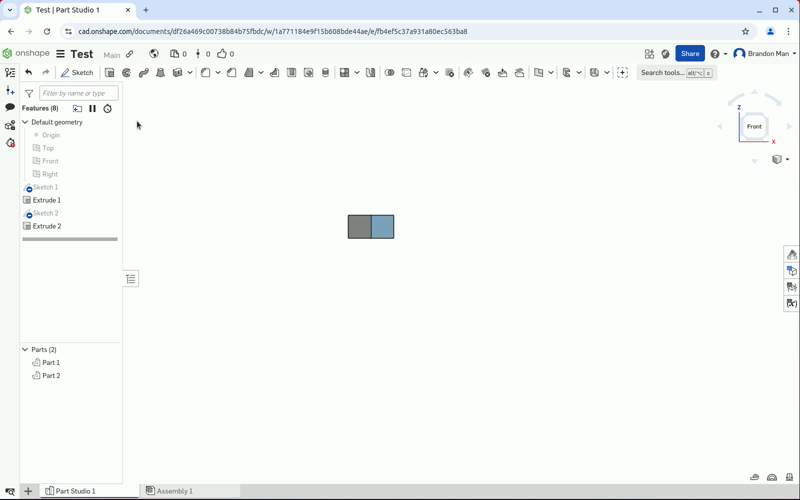
key(shift+h)
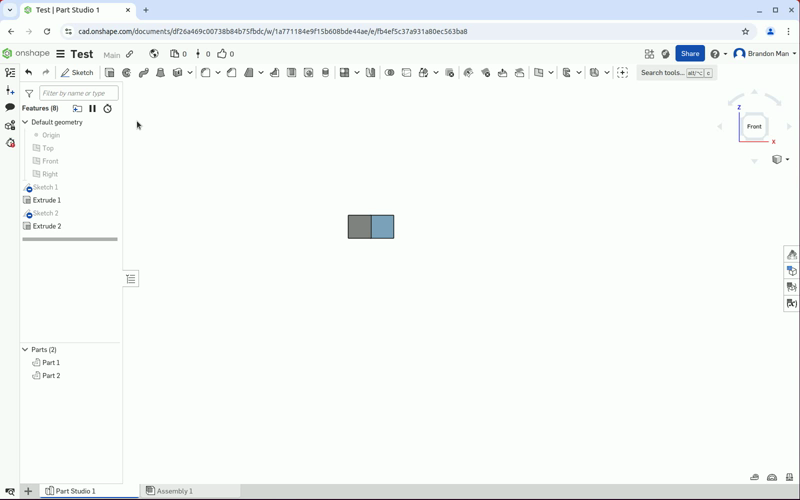
key(shift+h)
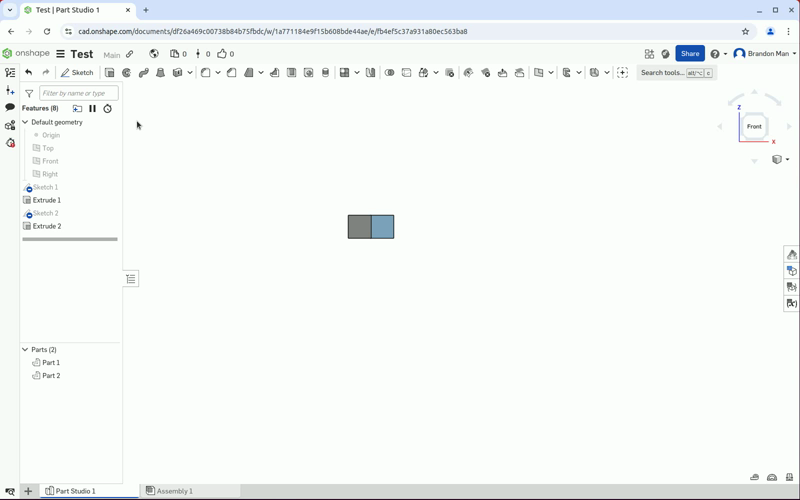
mouse_move(73, 189)
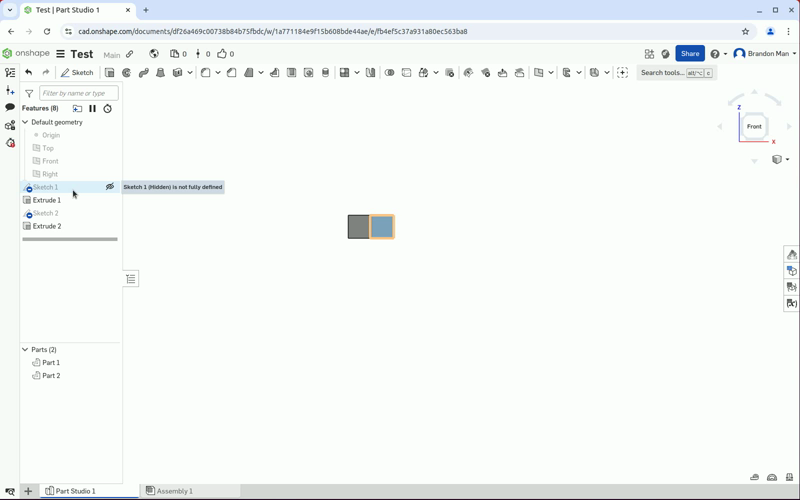
click(73, 189)
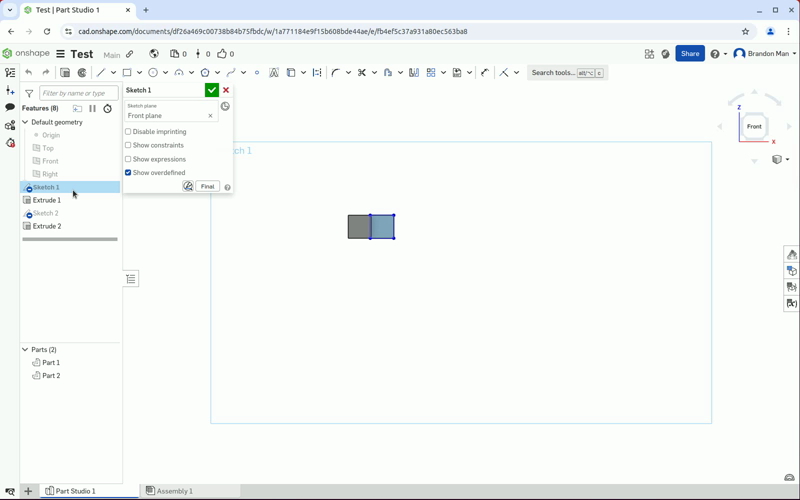
mouse_move(229, 92)
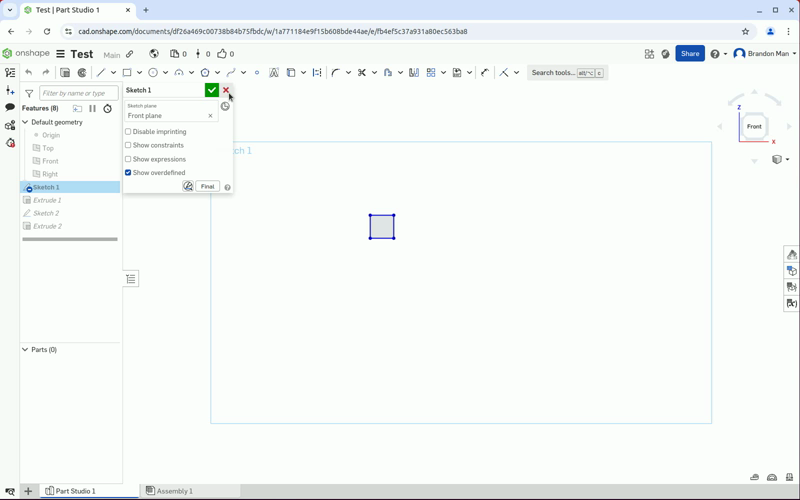
click(229, 92)
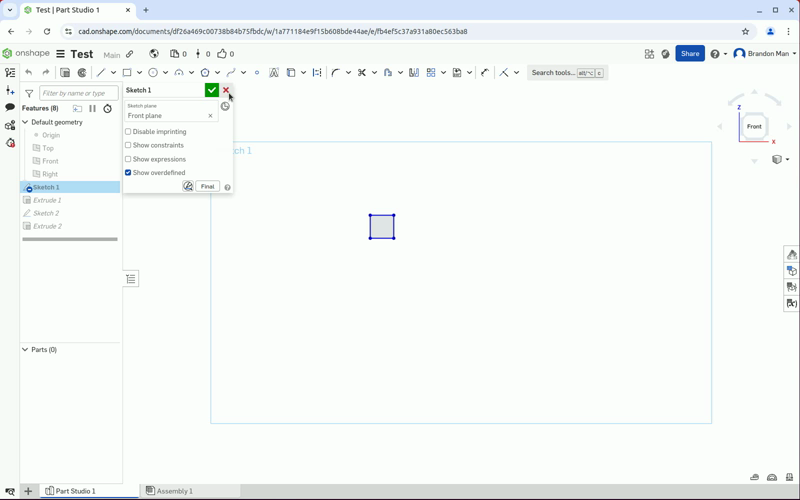
key(shift+s)
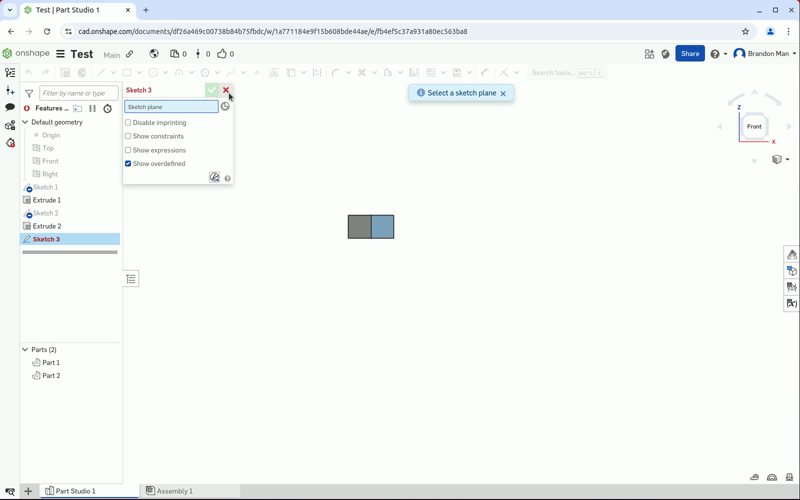
mouse_move(73, 163)
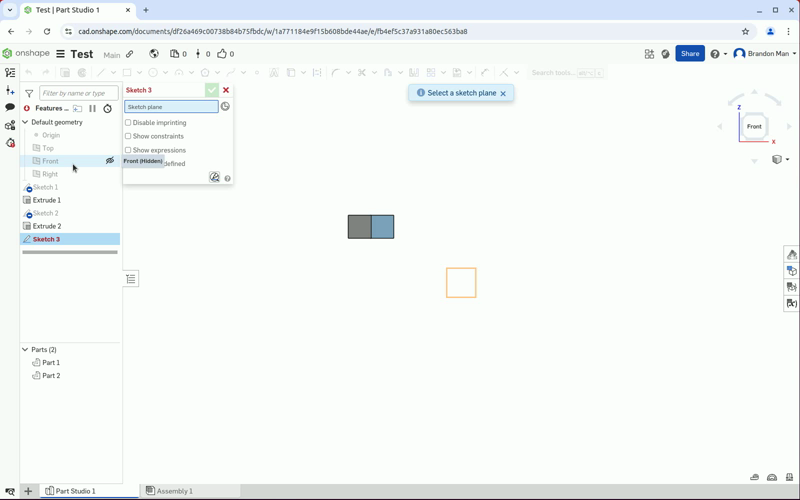
click(73, 163)
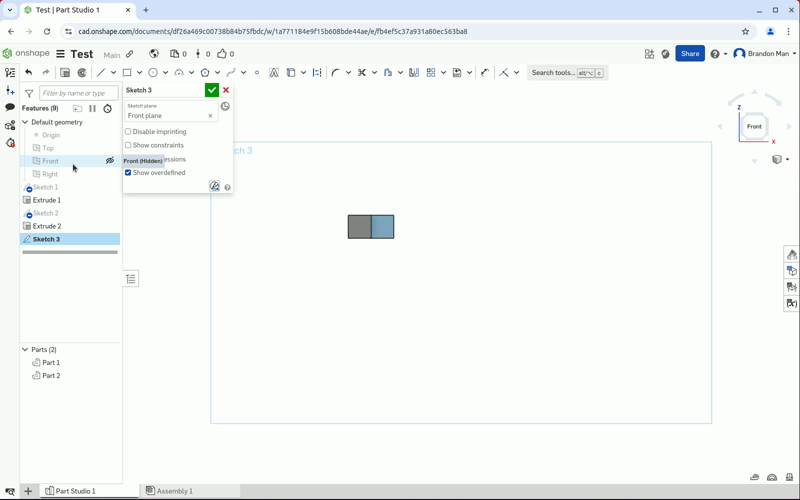
mouse_move(73, 352)
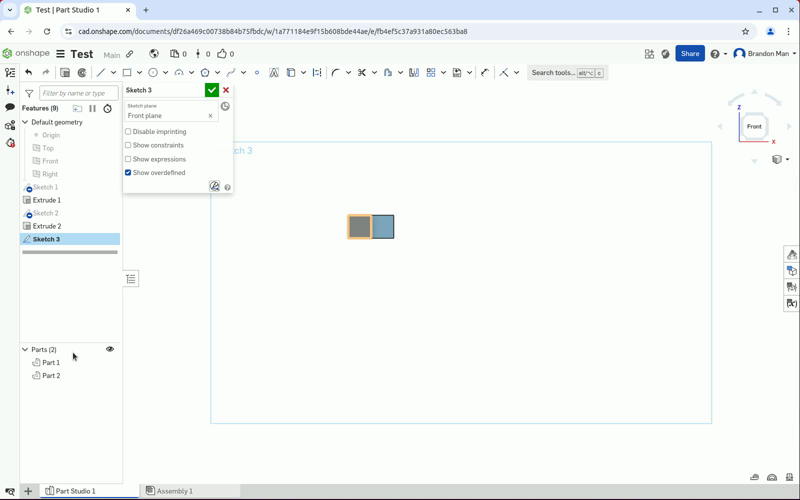
key(y)
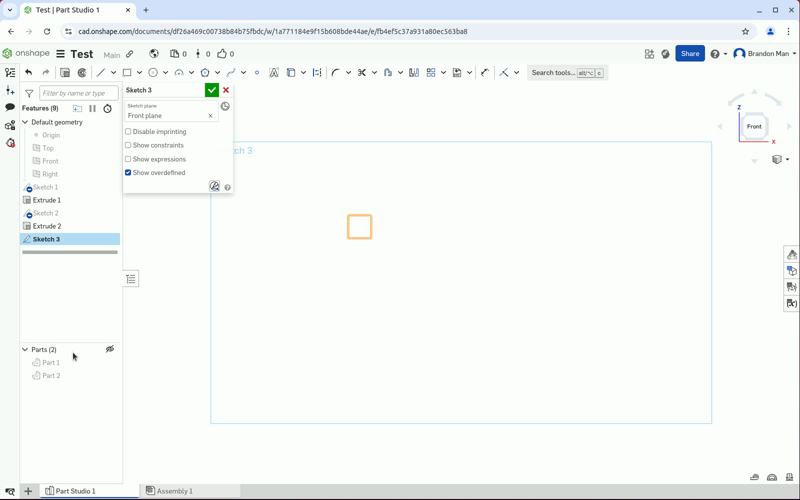
key(l)
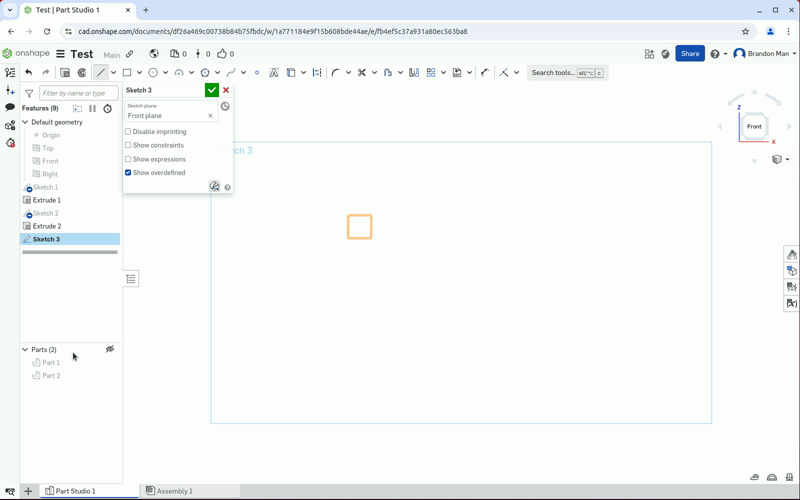
key_down(shift)
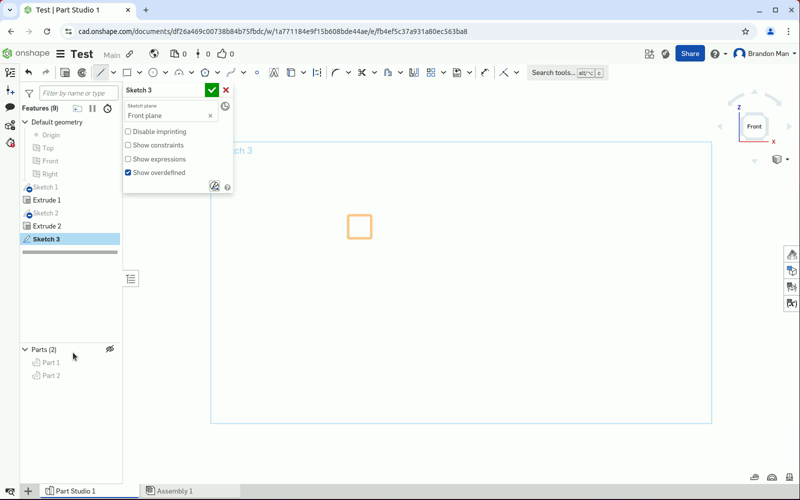
mouse_move(348, 282)
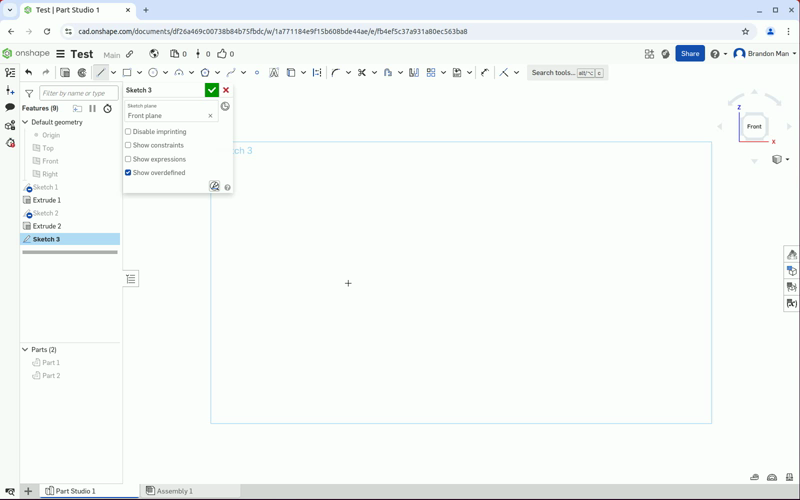
click(348, 282)
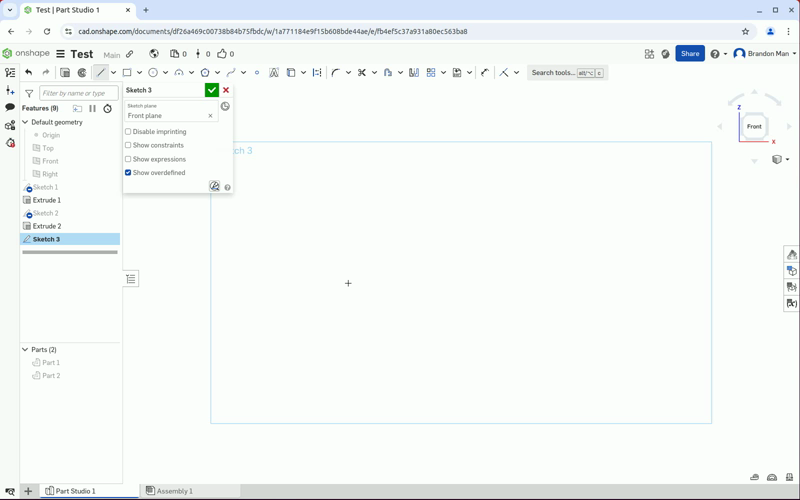
key_up(shift)
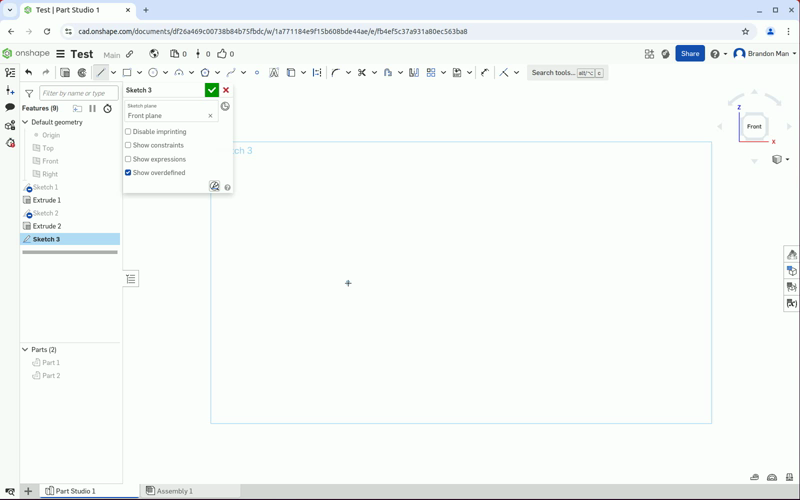
key_down(shift)
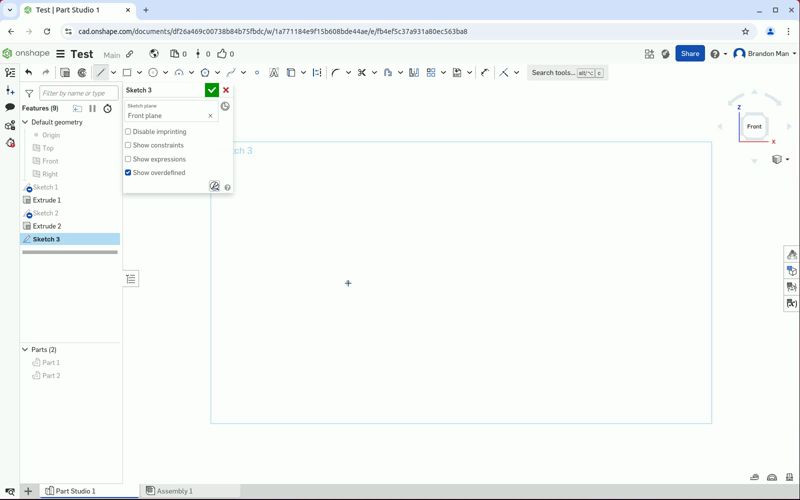
mouse_move(378, 282)
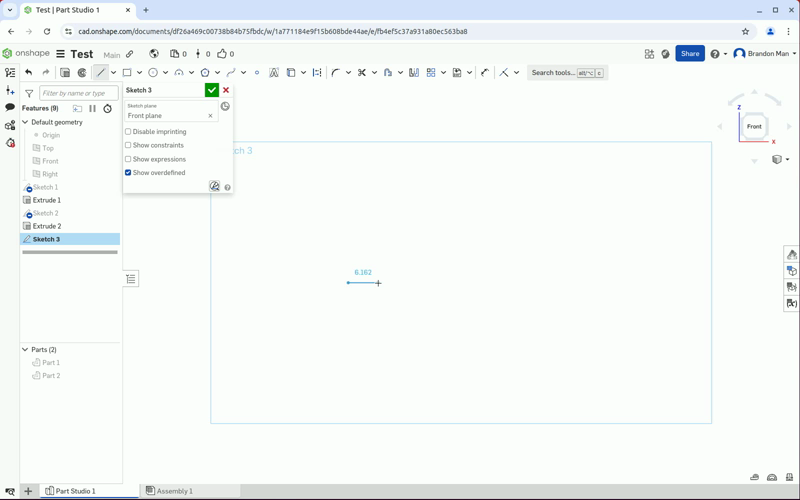
mouse_move(393, 282)
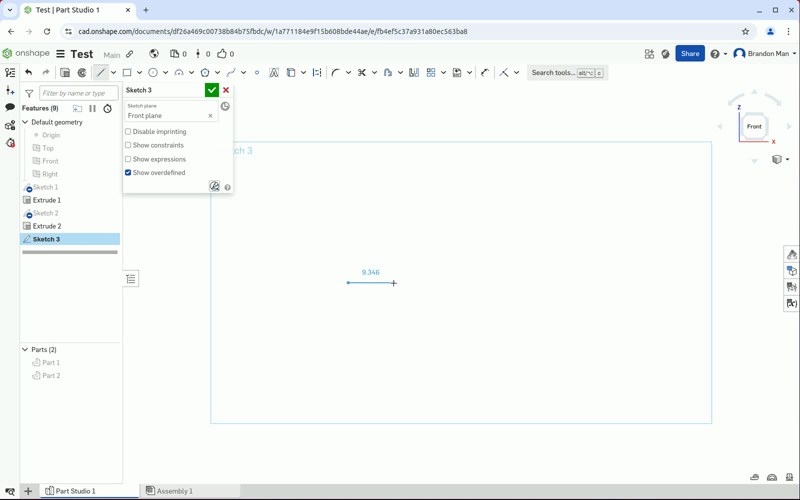
click(393, 282)
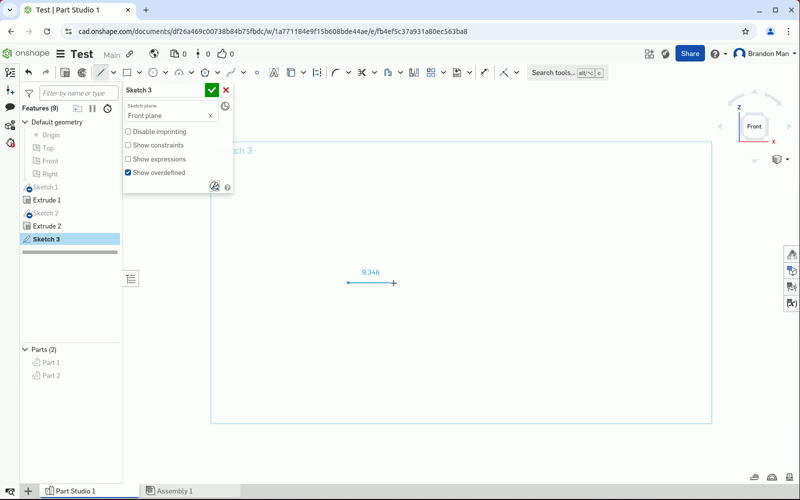
key_up(shift)
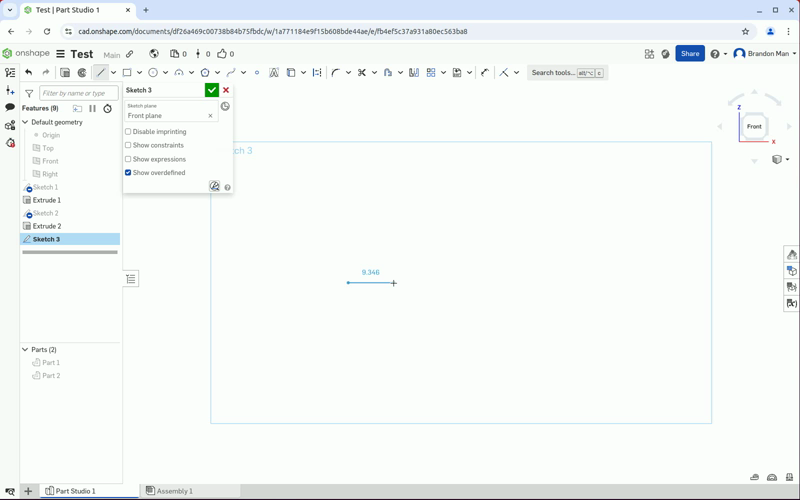
key_down(shift)
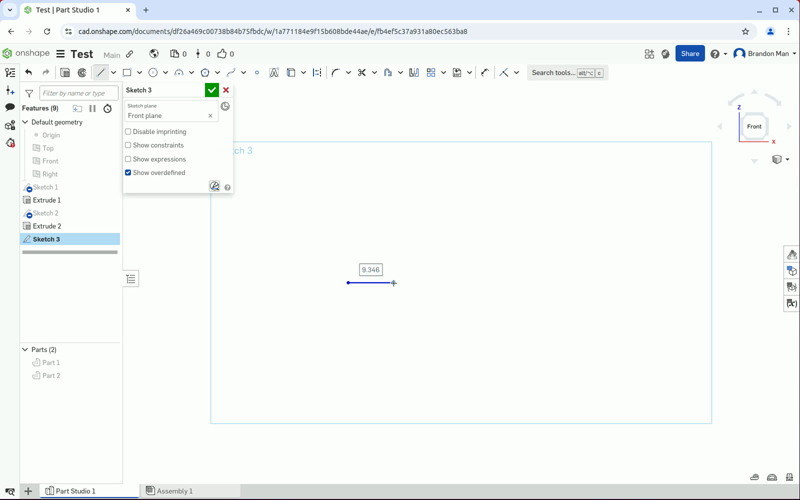
mouse_move(423, 282)
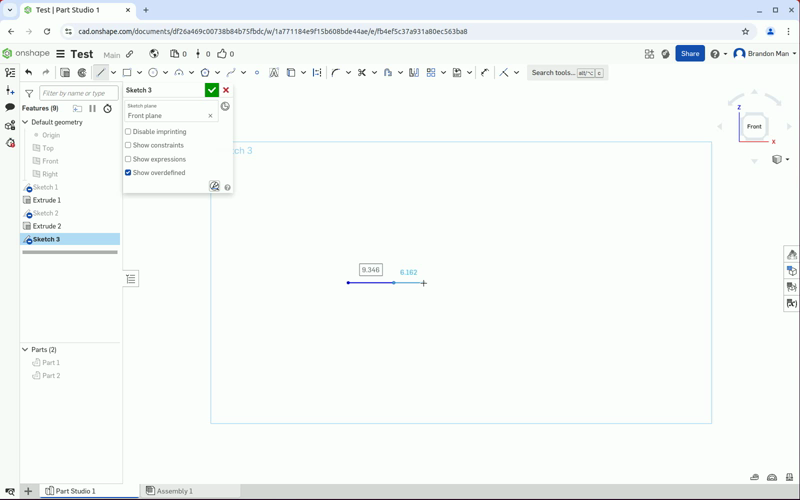
mouse_move(393, 237)
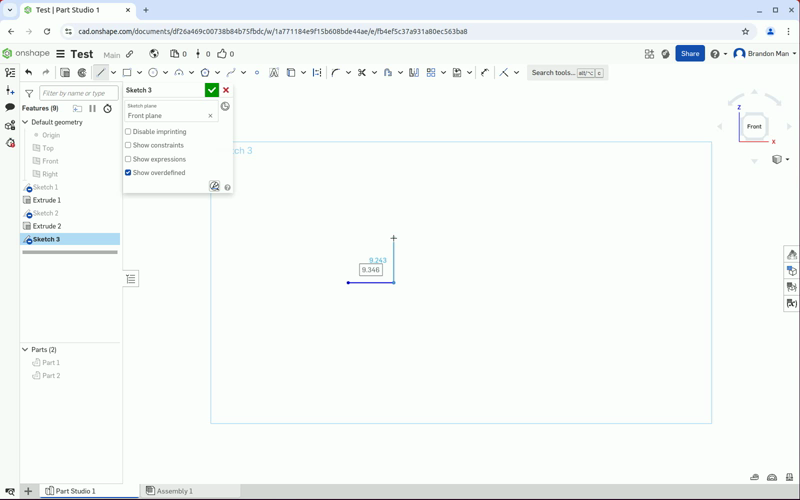
click(393, 237)
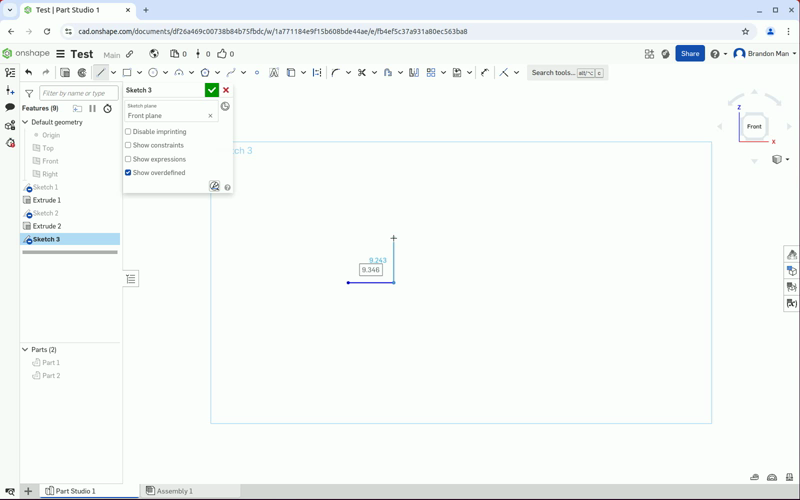
key_up(shift)
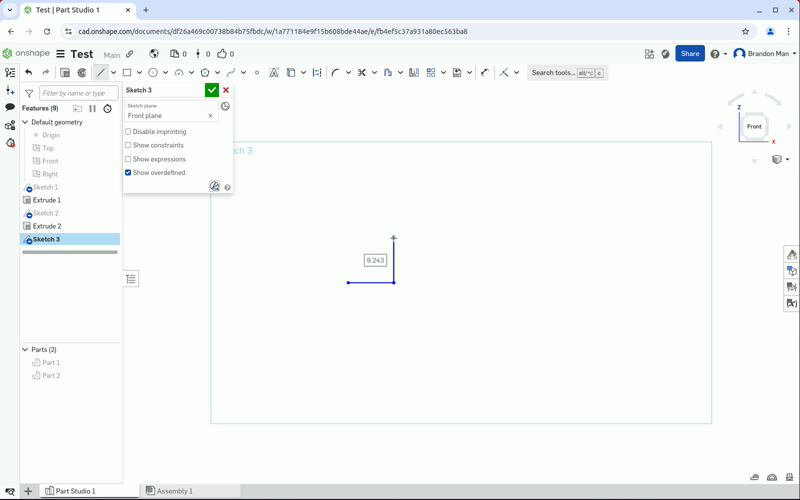
key_down(shift)
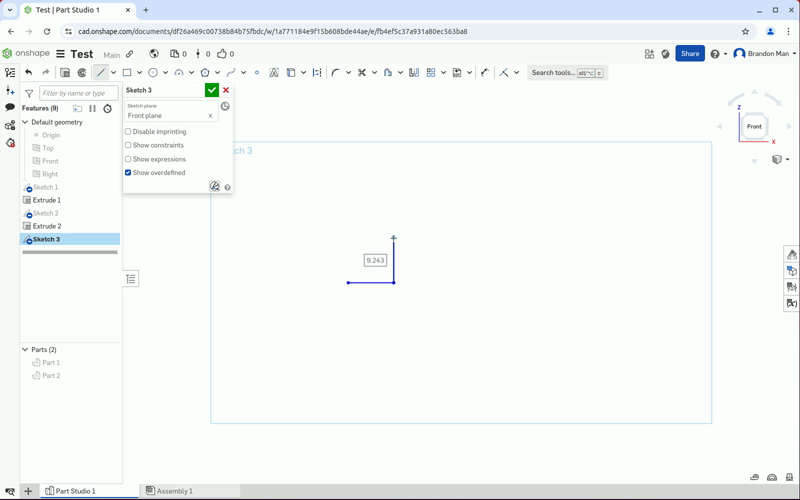
mouse_move(423, 237)
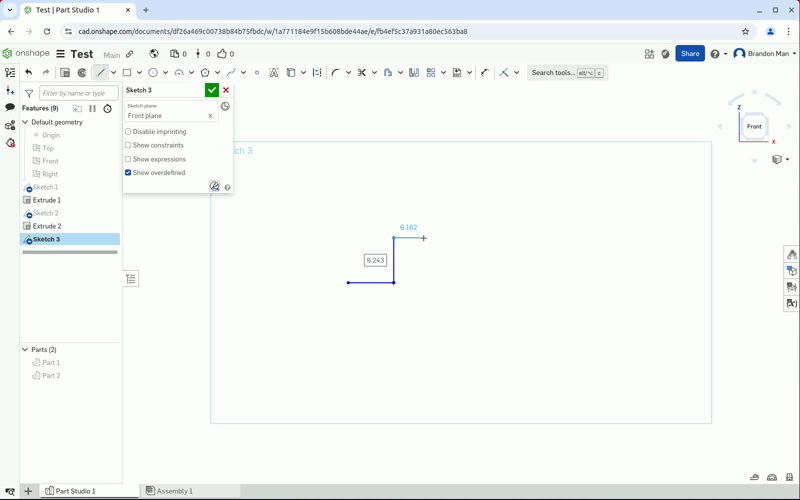
mouse_move(371, 237)
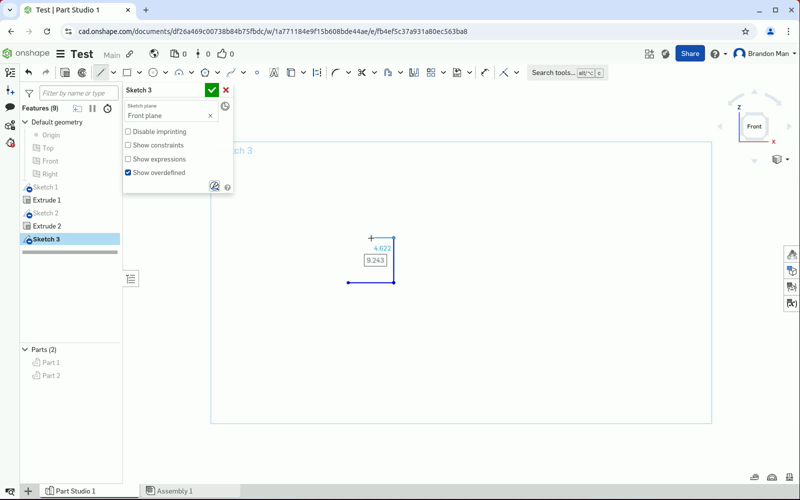
click(371, 237)
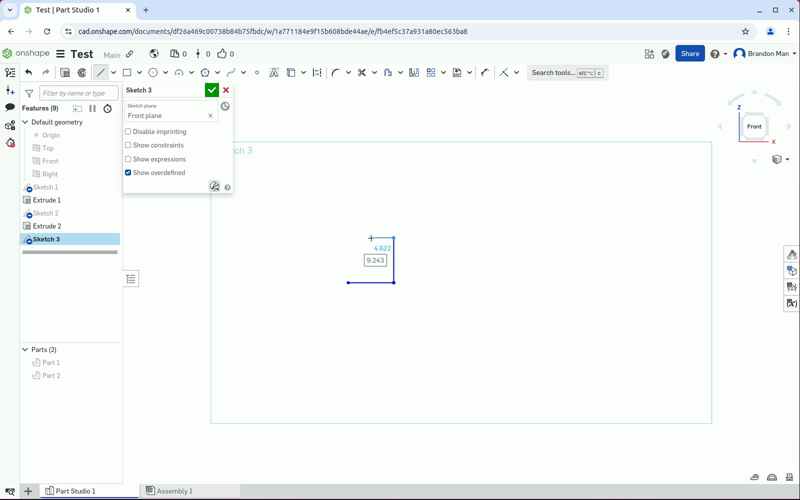
key_up(shift)
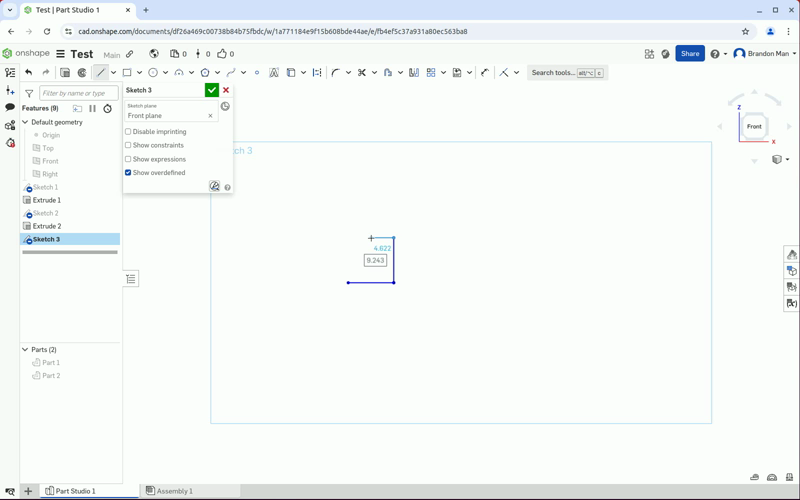
key_down(shift)
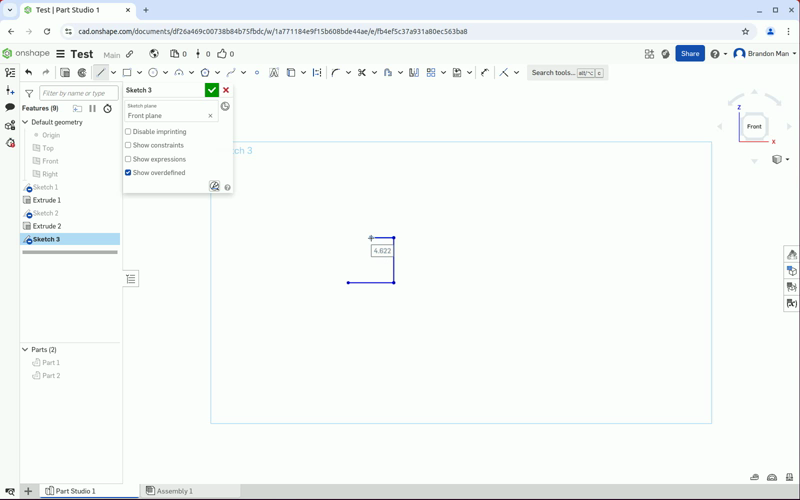
mouse_move(401, 237)
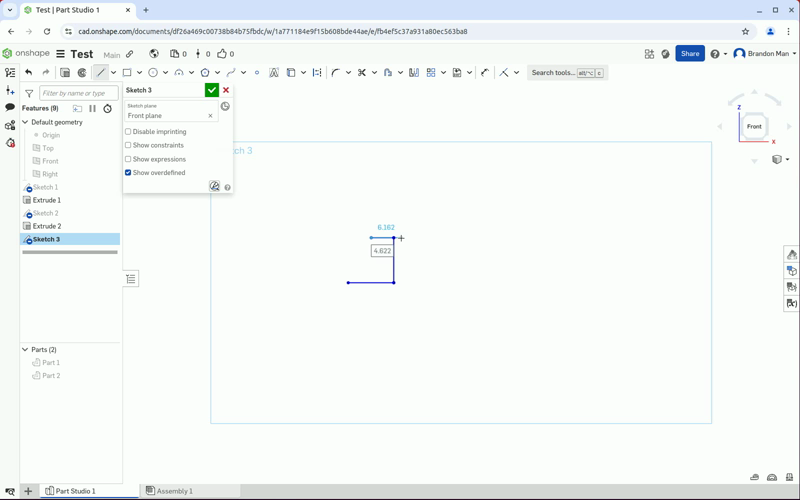
mouse_move(348, 237)
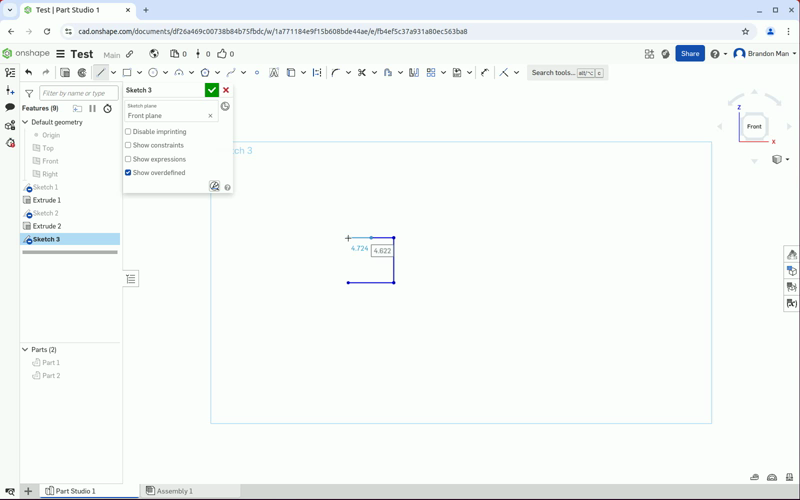
click(348, 237)
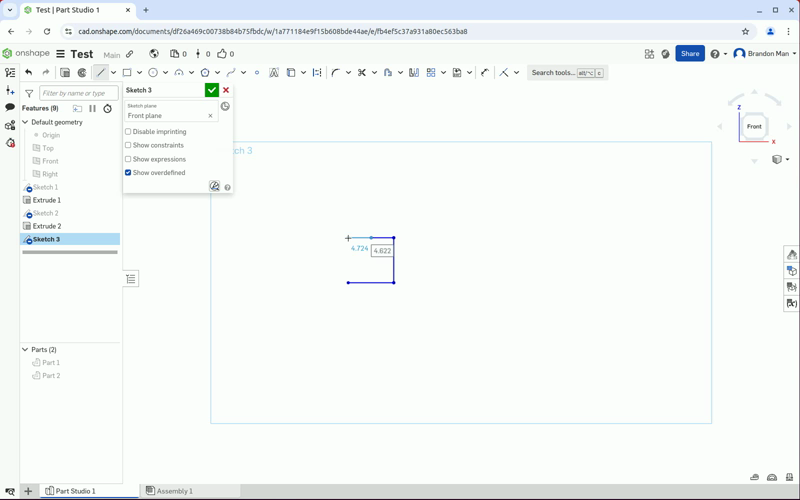
key_up(shift)
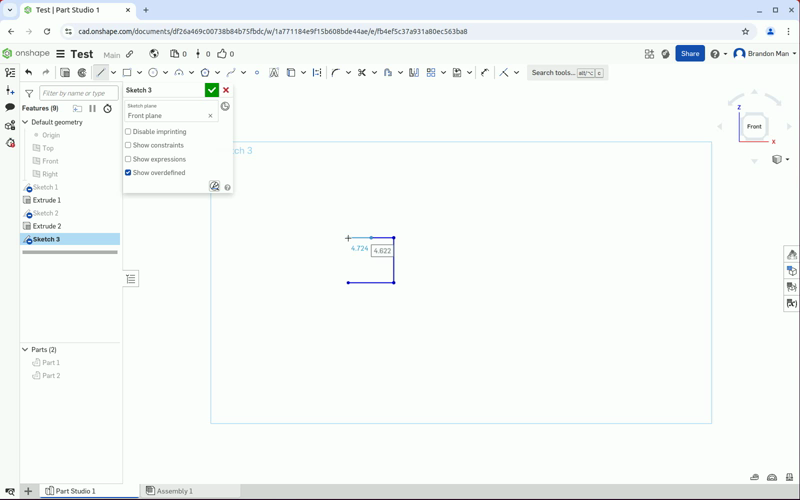
mouse_move(378, 237)
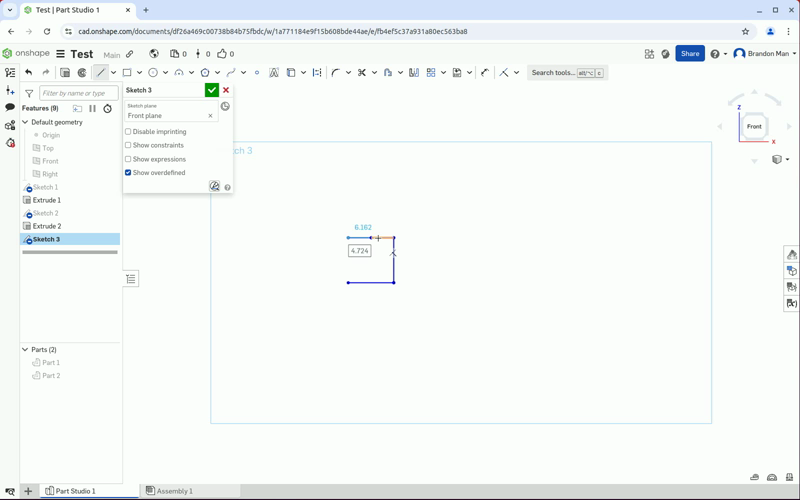
key_down(shift)
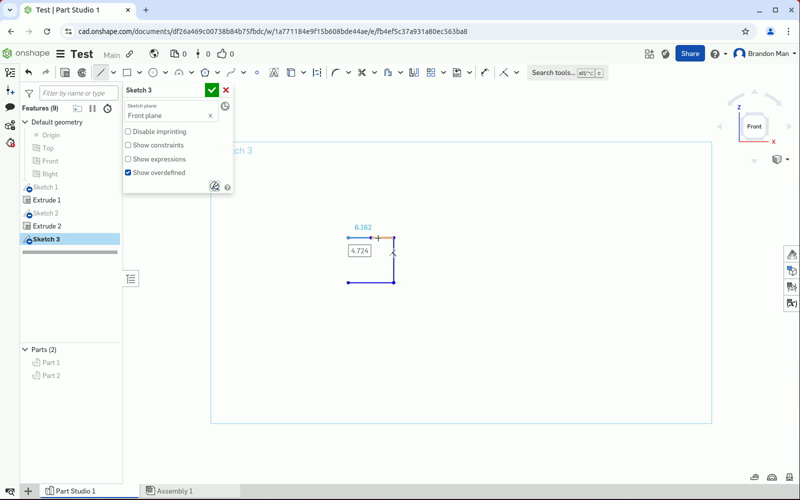
mouse_move(348, 282)
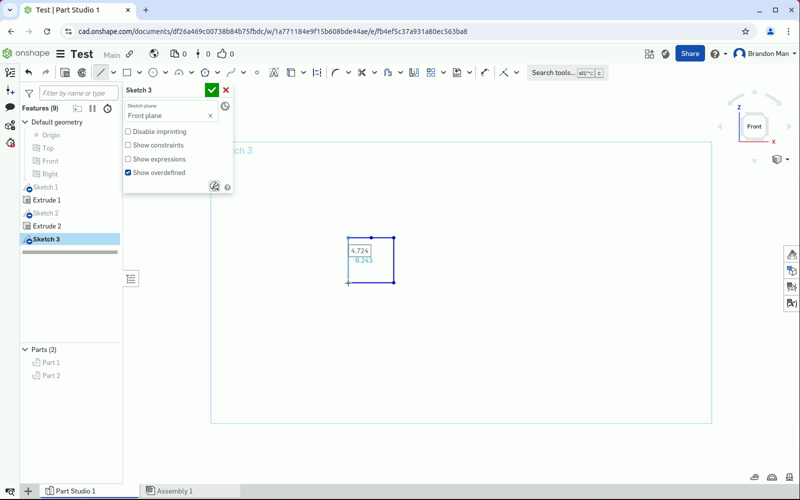
key_up(shift)
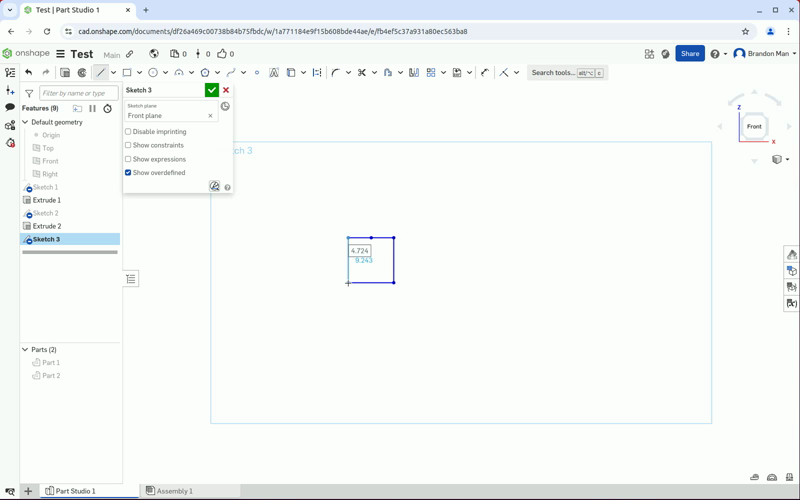
click(348, 282)
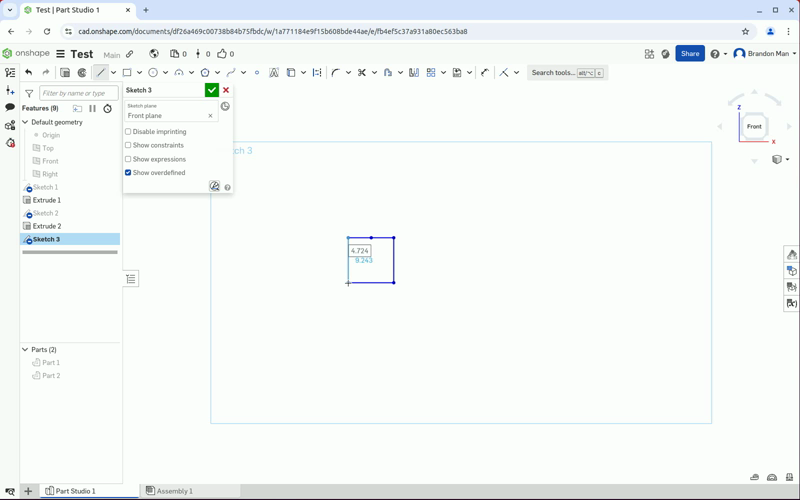
key(esc)
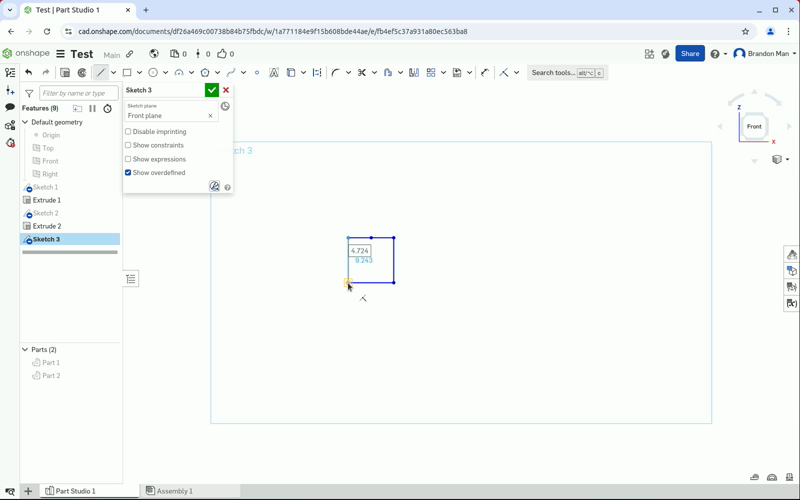
mouse_move(360, 248)
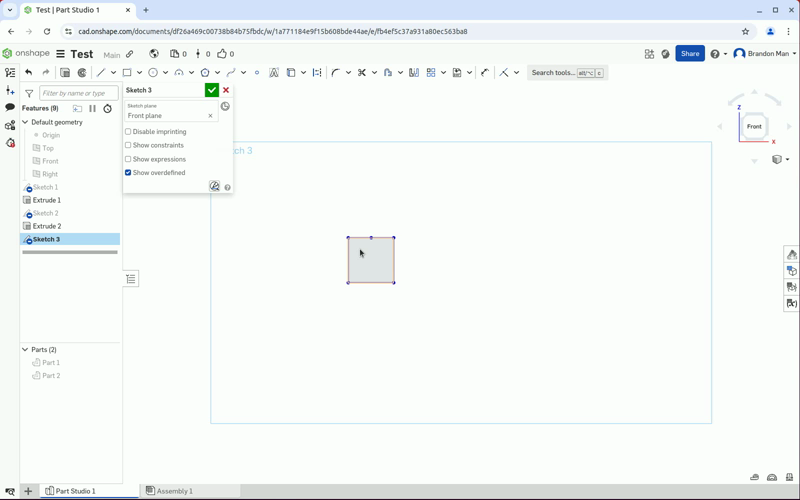
click(360, 248)
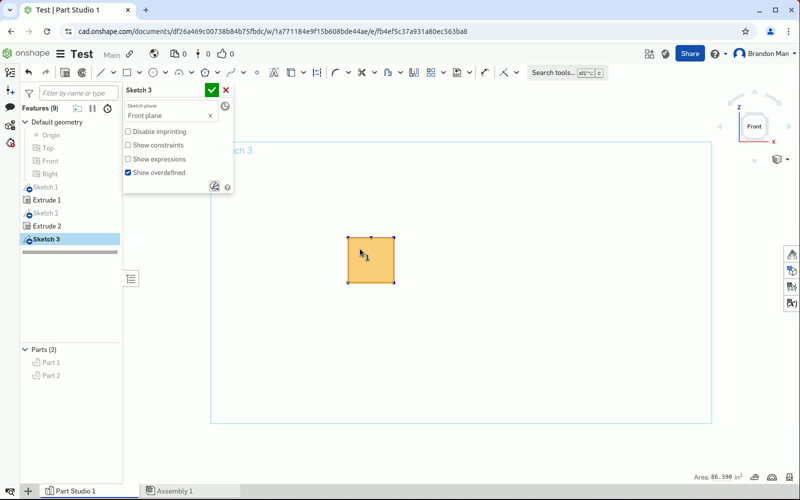
mouse_move(73, 352)
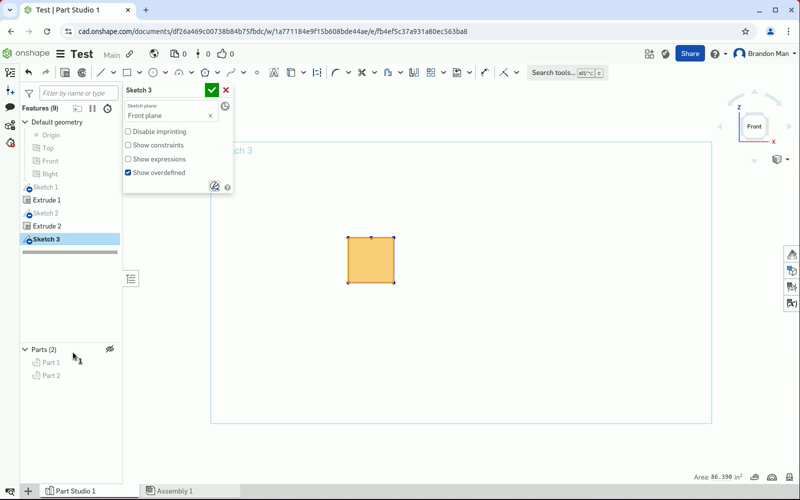
key(shift+y)
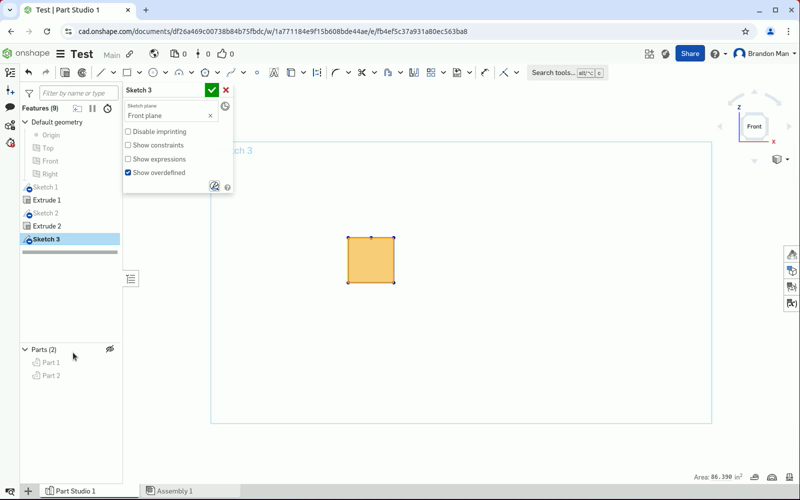
key(shift+e)
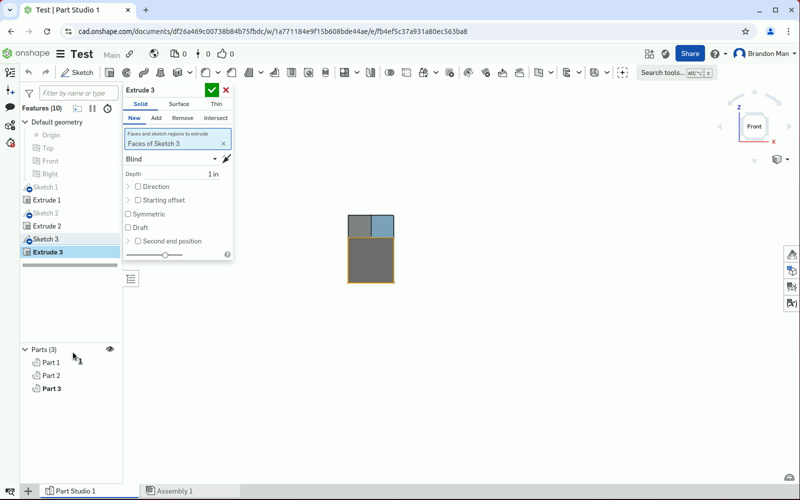
mouse_move(143, 106)
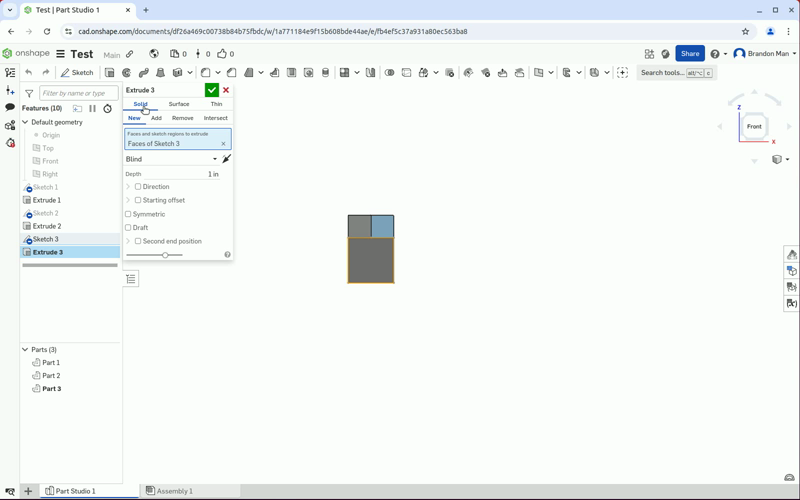
click(143, 106)
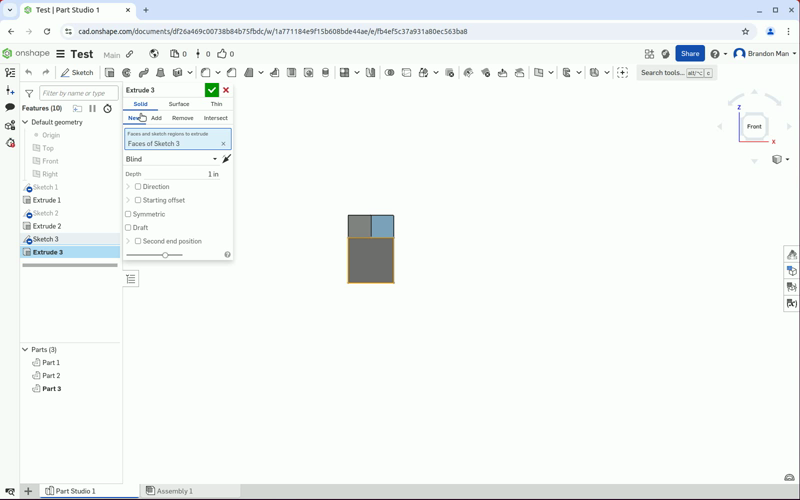
mouse_move(137, 120)
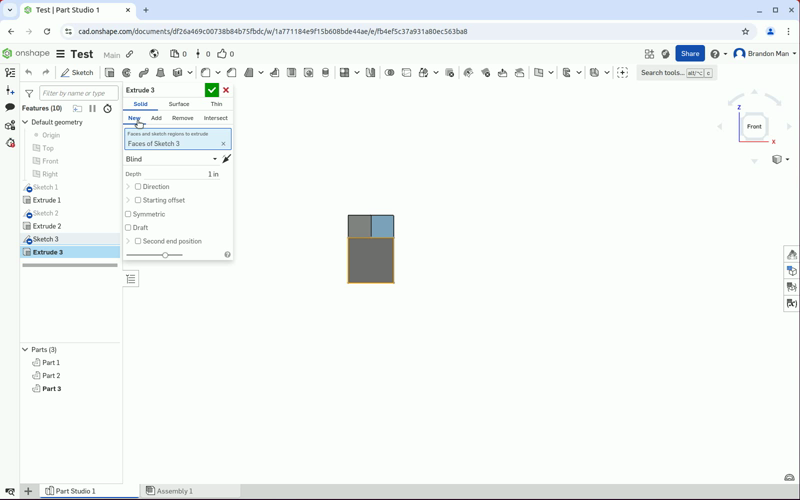
click(137, 120)
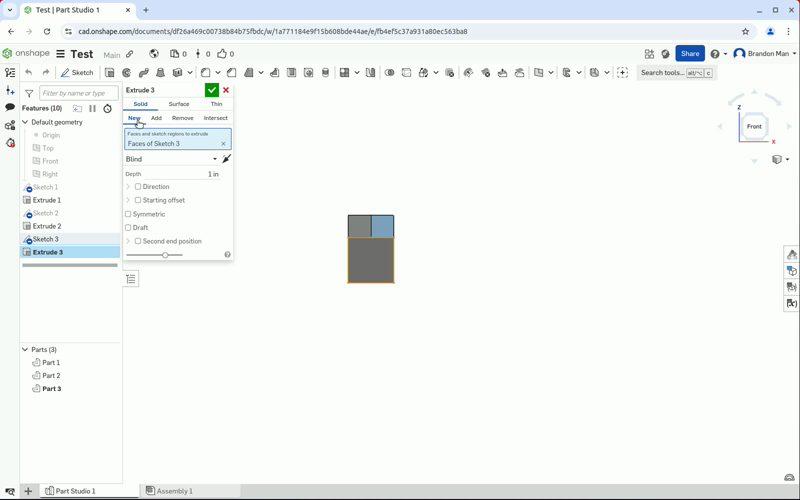
key(tab, 4)
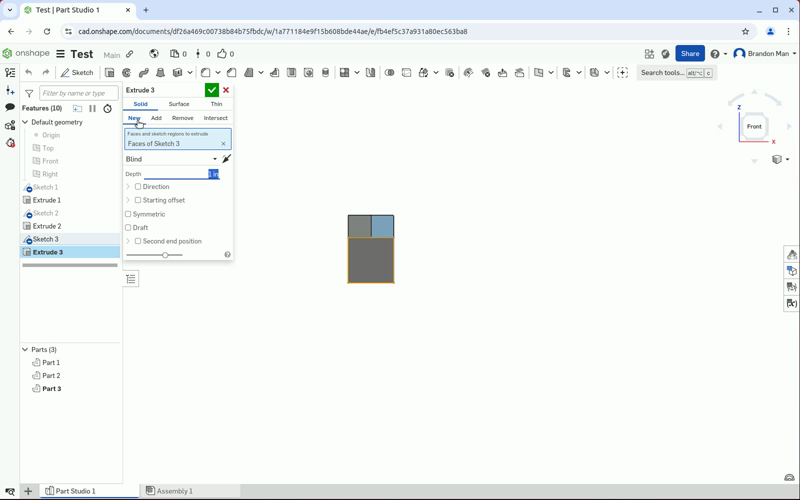
text(13.961)
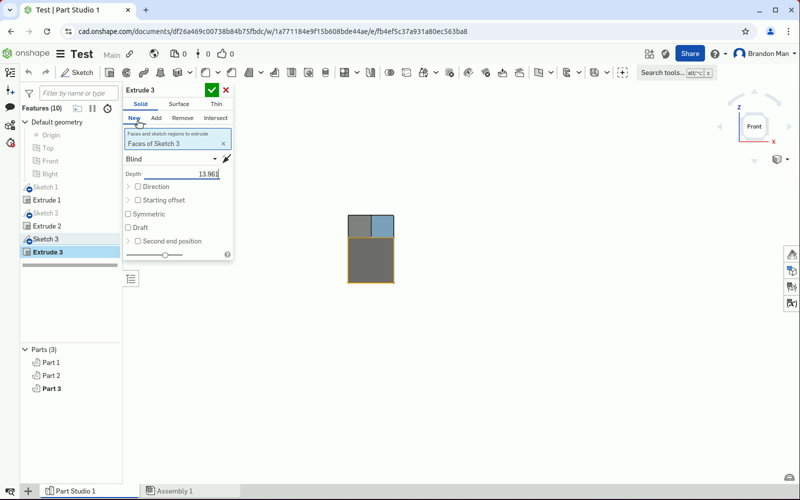
key(enter)
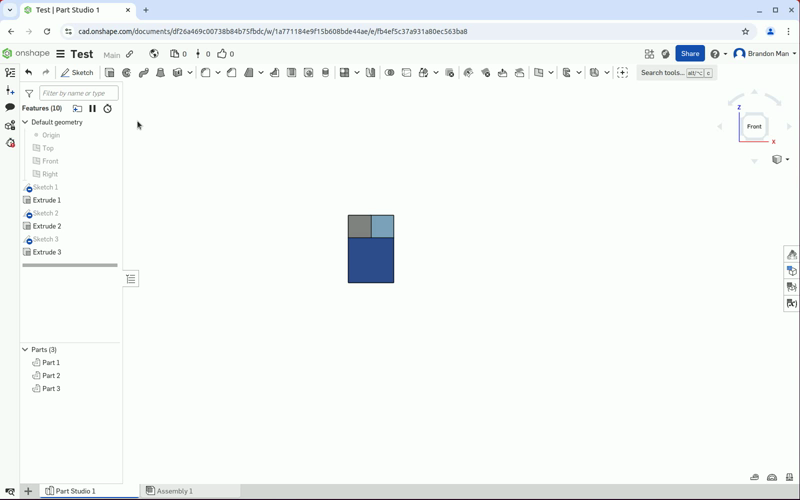
key(shift+h)
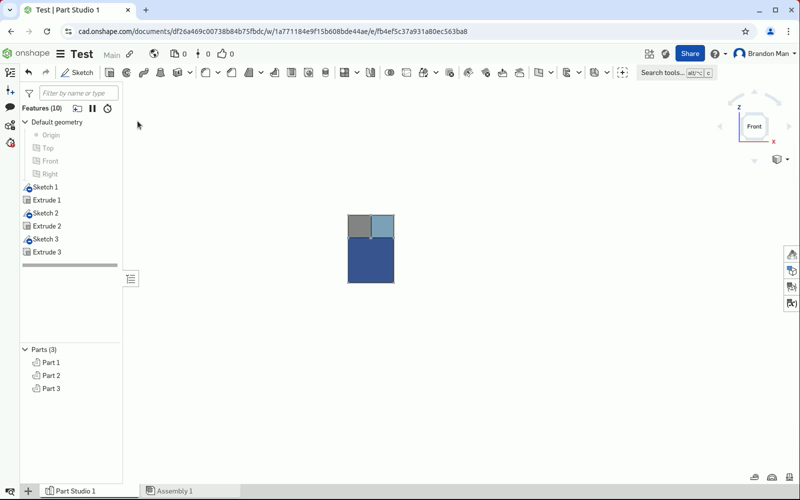
key(shift+h)
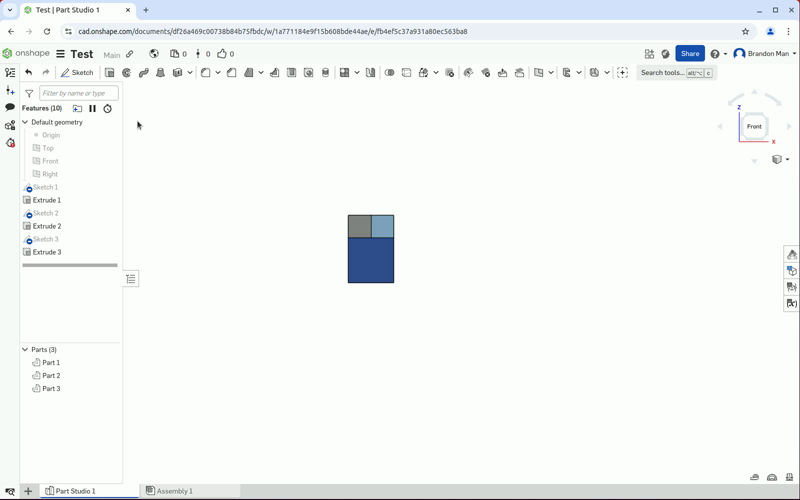
mouse_move(73, 189)
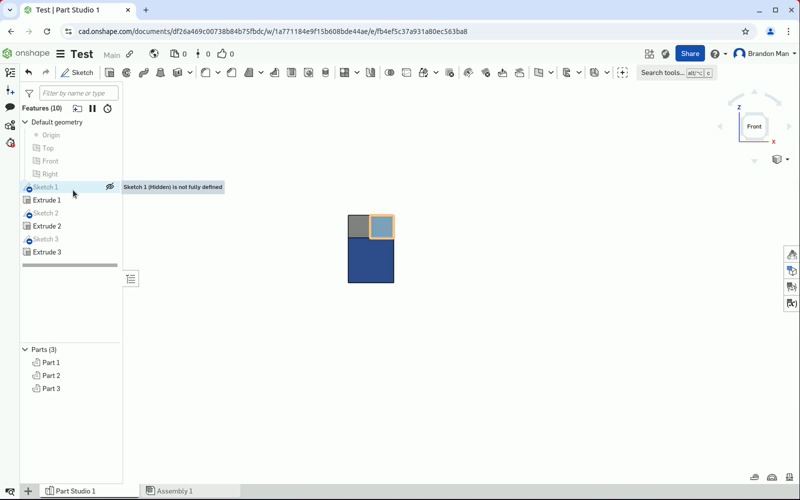
click(73, 189)
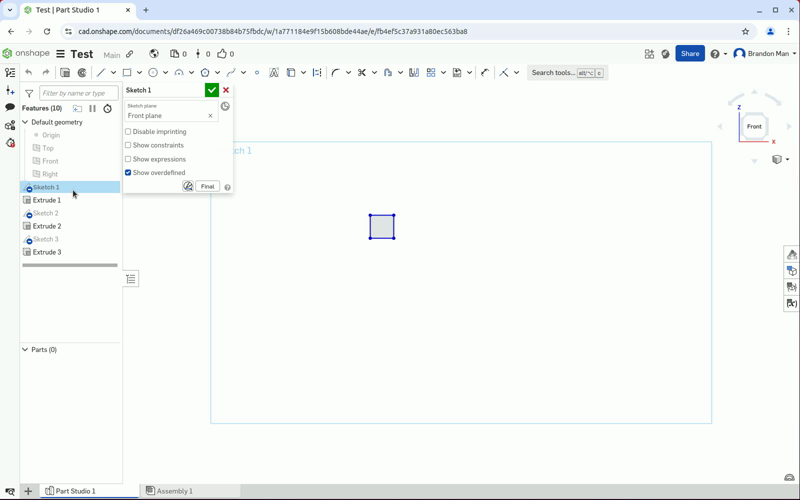
mouse_move(229, 92)
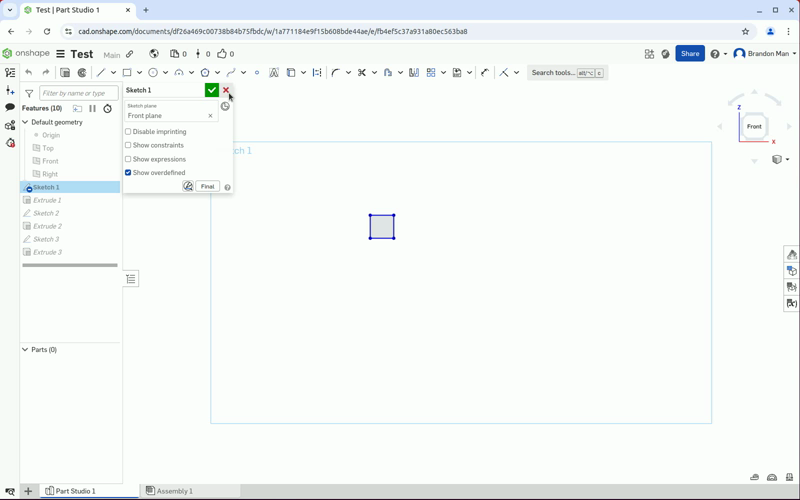
click(229, 92)
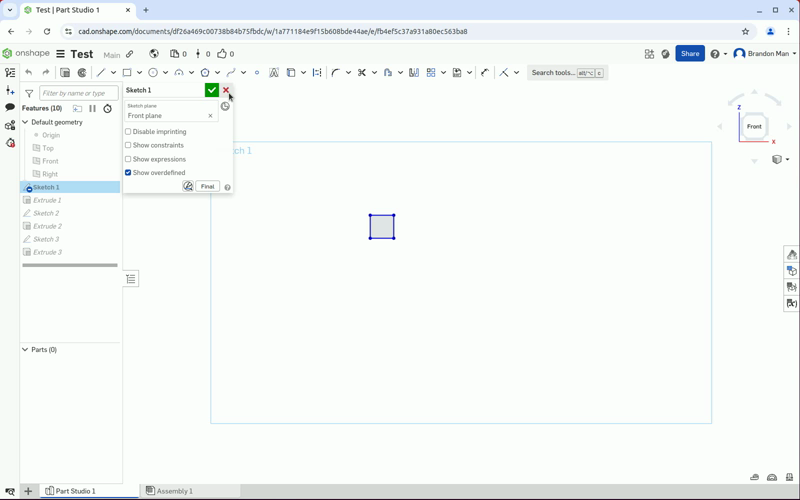
key(shift+s)
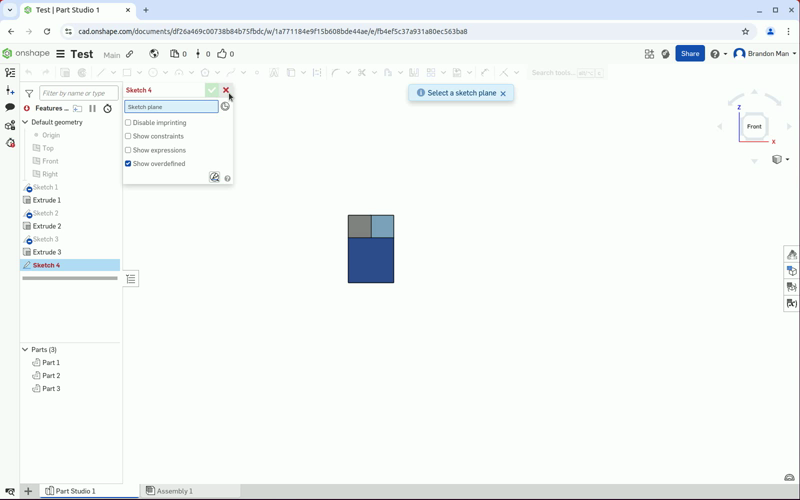
mouse_move(73, 163)
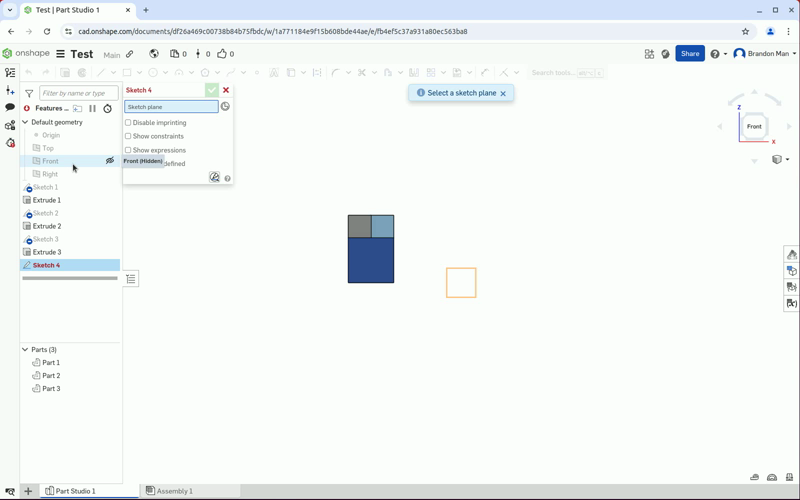
click(73, 163)
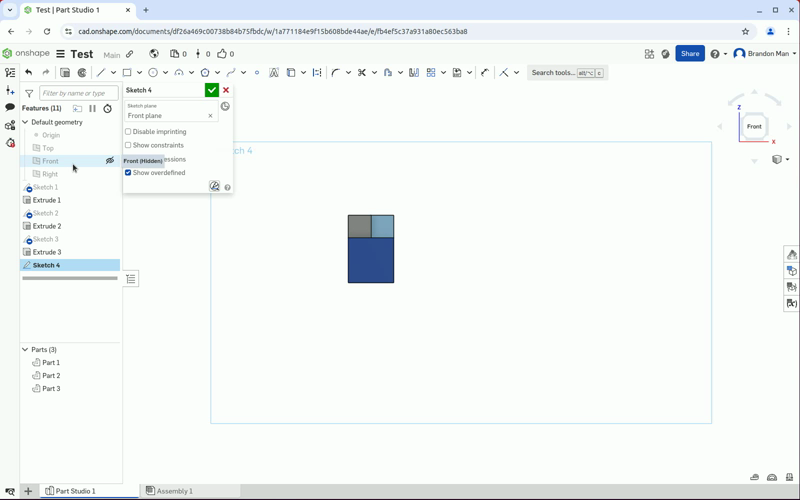
mouse_move(73, 352)
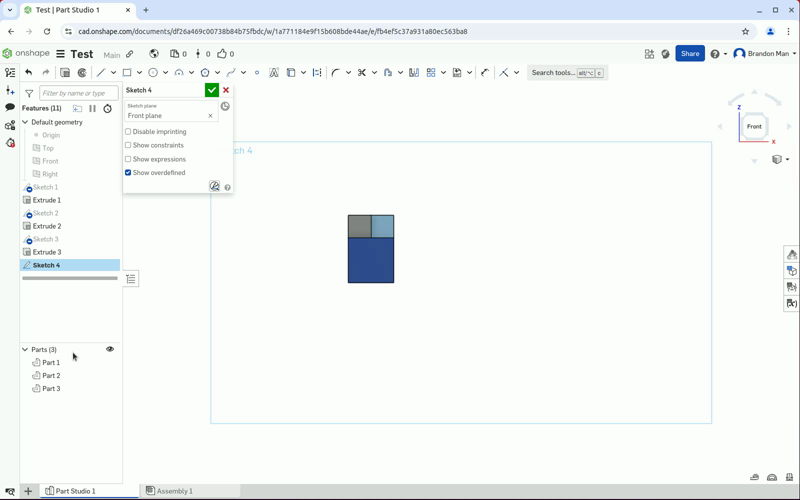
key(y)
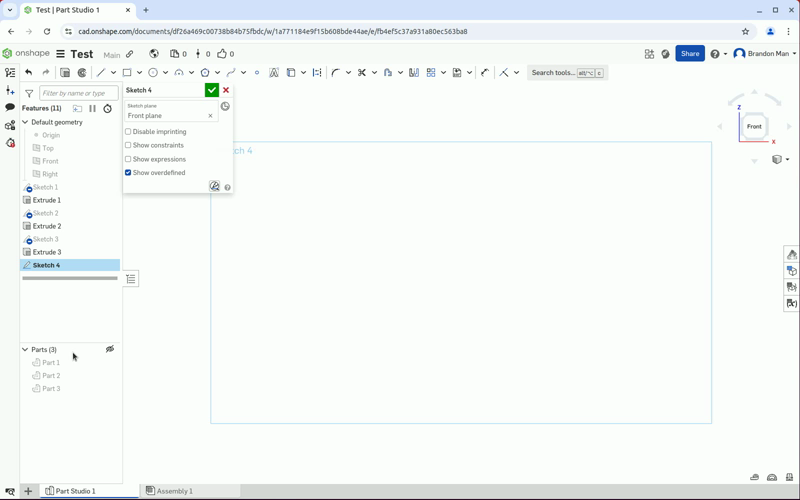
key(l)
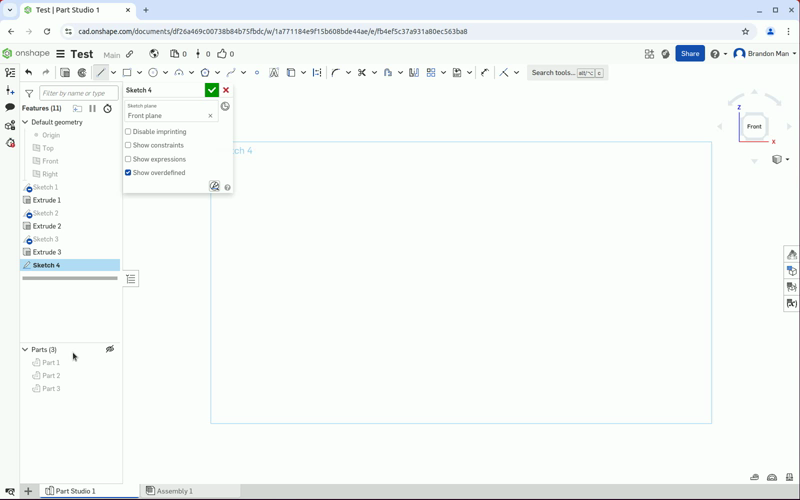
key_down(shift)
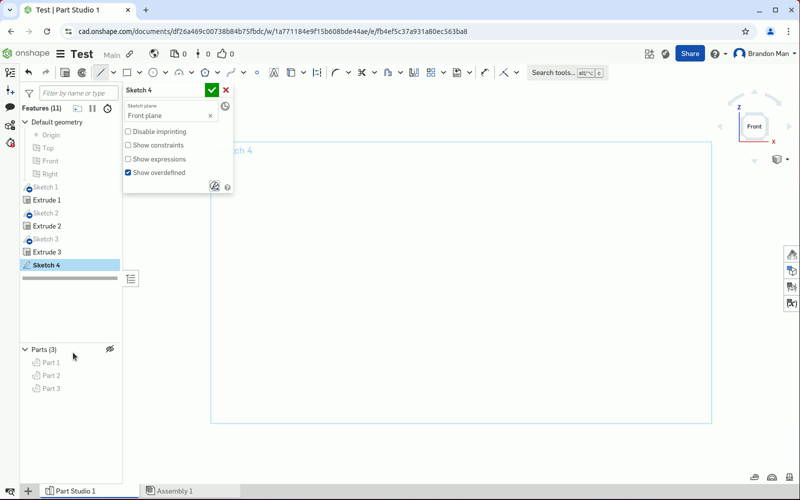
mouse_move(392, 282)
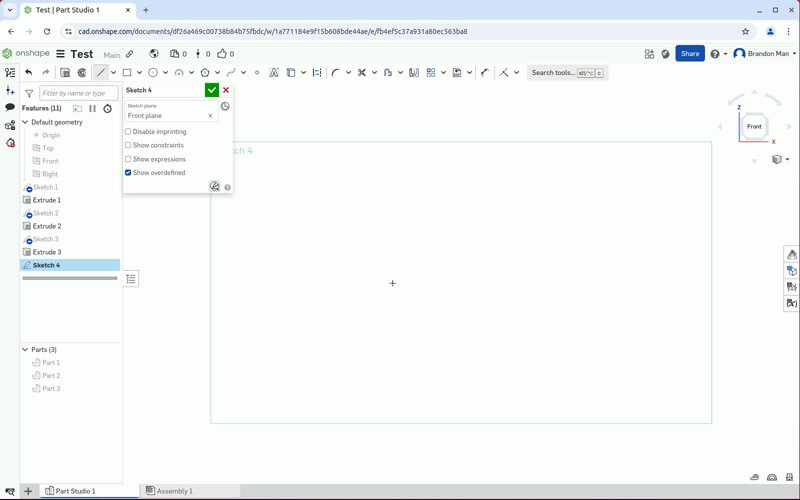
click(392, 282)
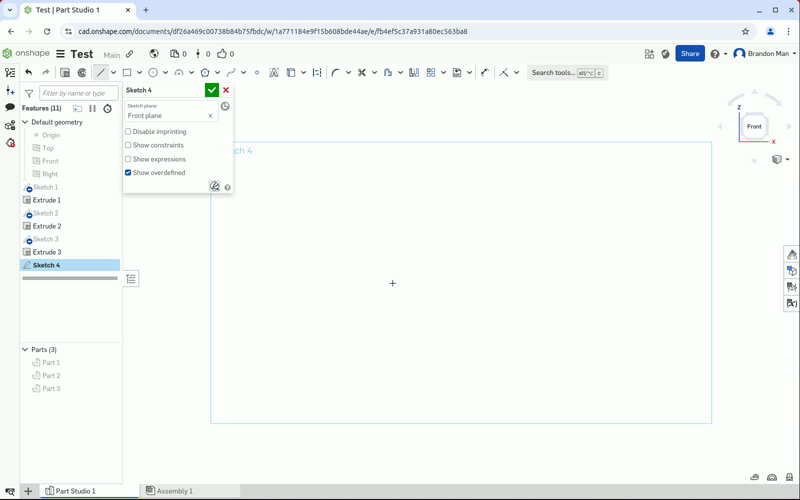
key_up(shift)
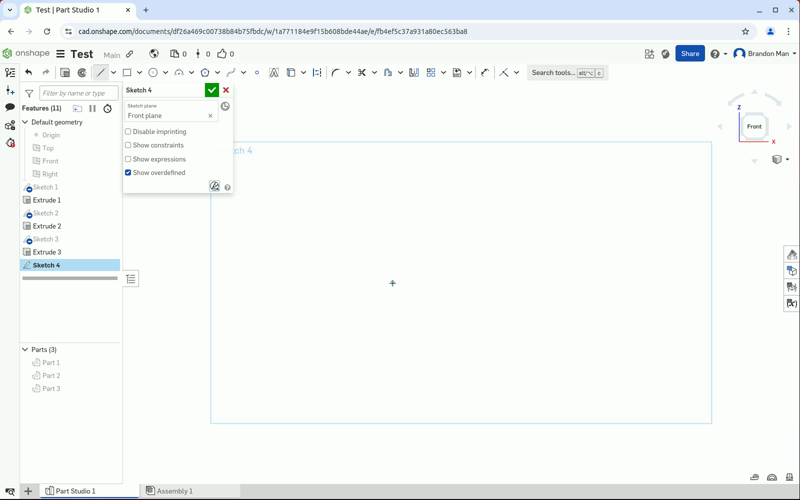
key_down(shift)
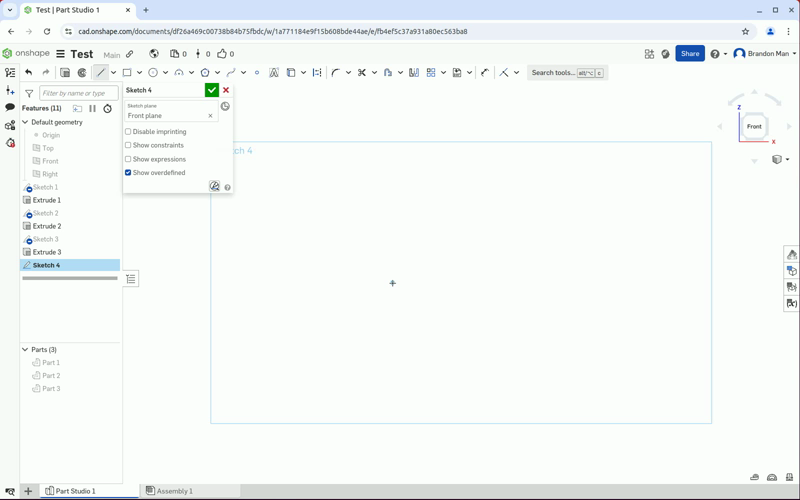
mouse_move(461, 282)
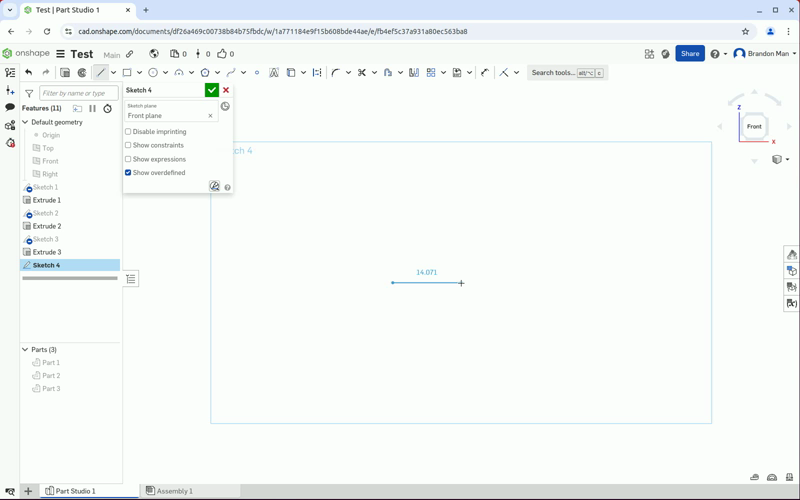
click(461, 282)
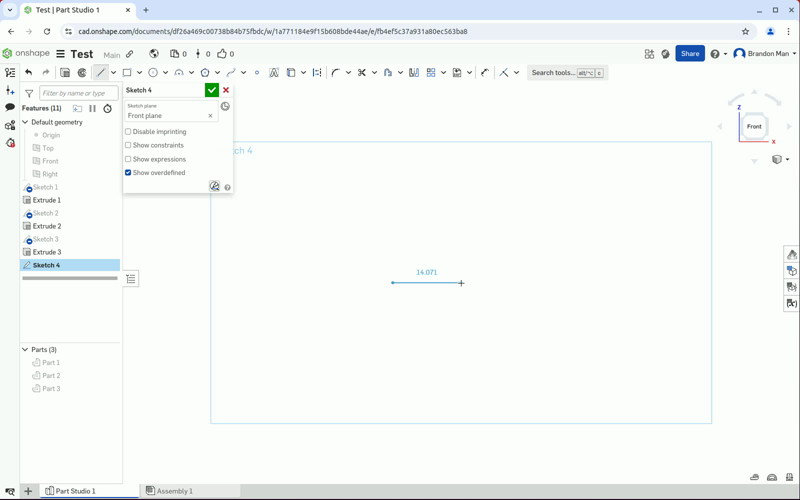
key_up(shift)
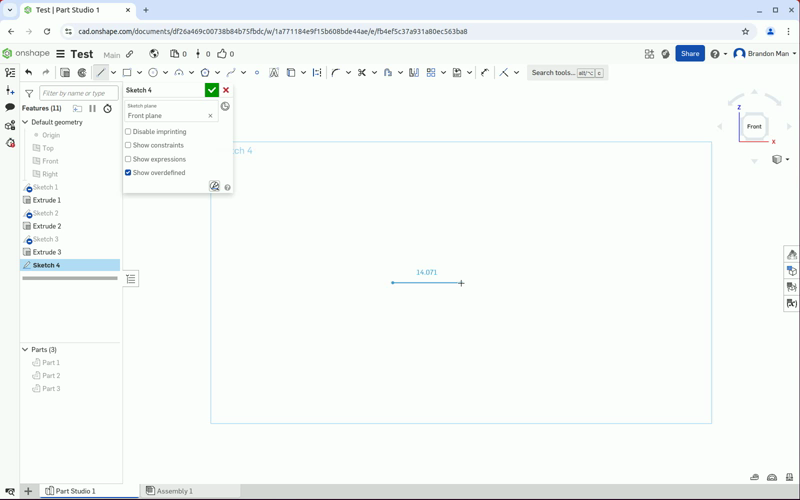
key_down(shift)
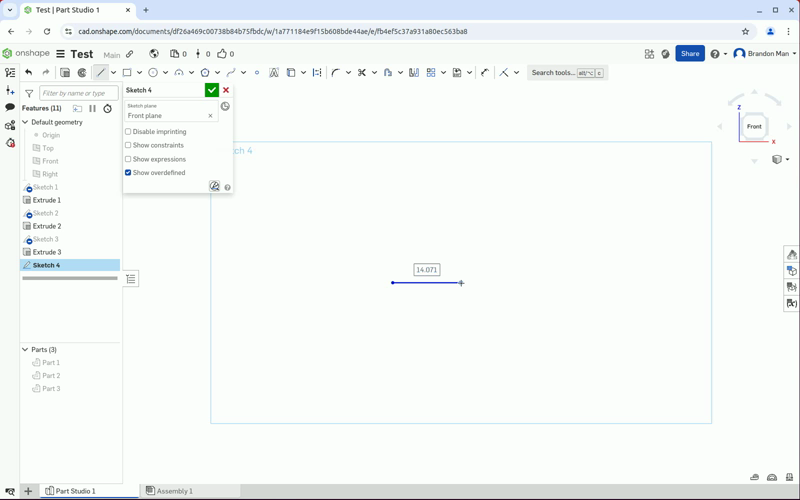
mouse_move(461, 214)
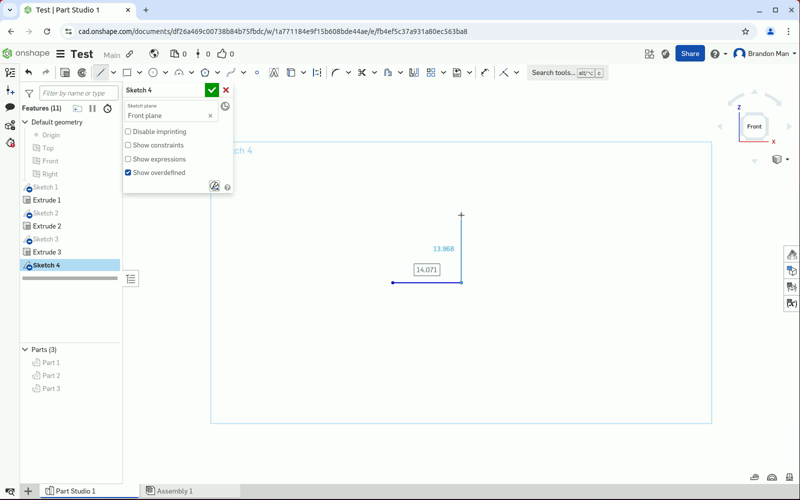
click(461, 214)
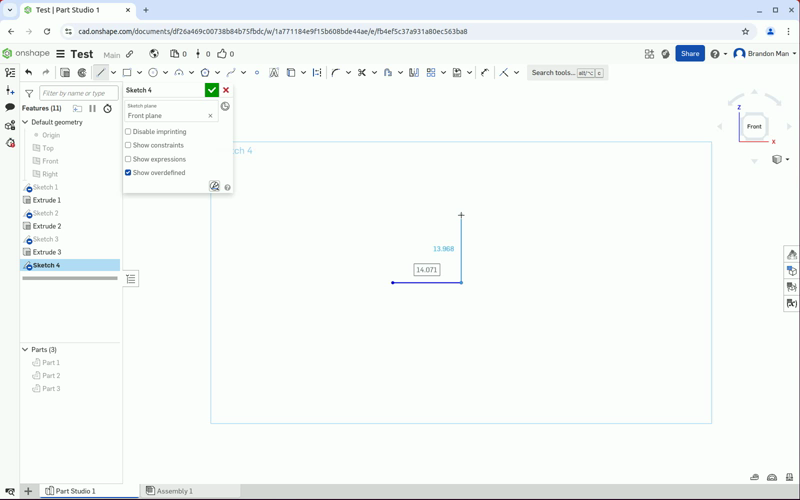
key_up(shift)
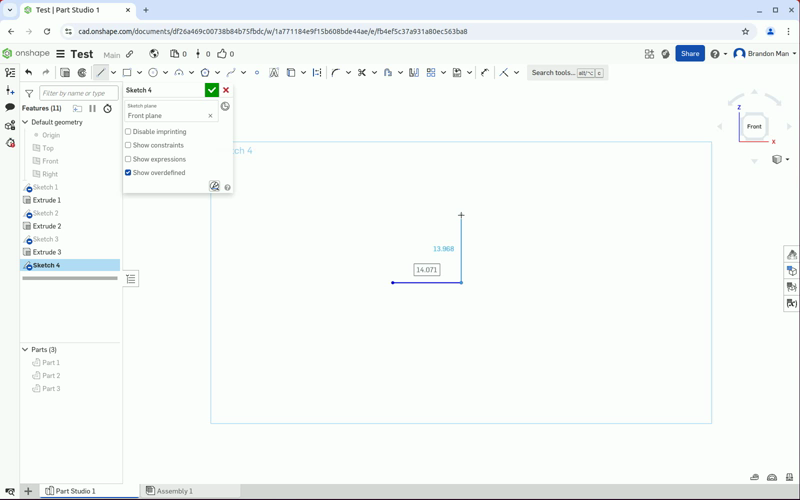
key_down(shift)
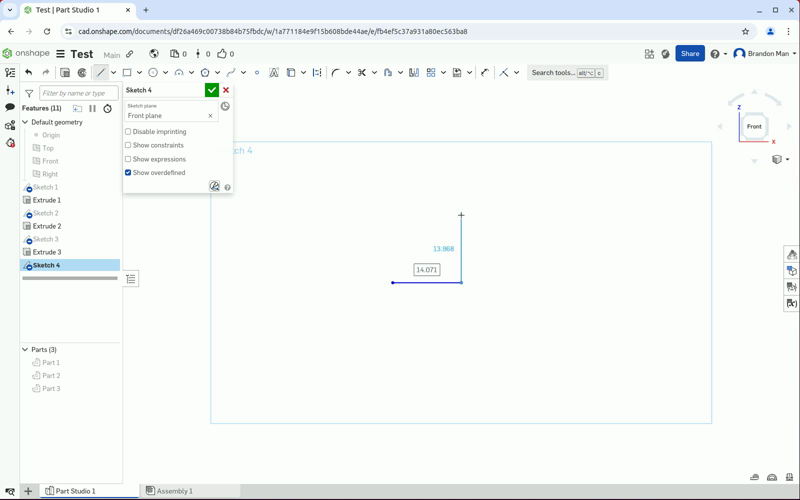
mouse_move(392, 214)
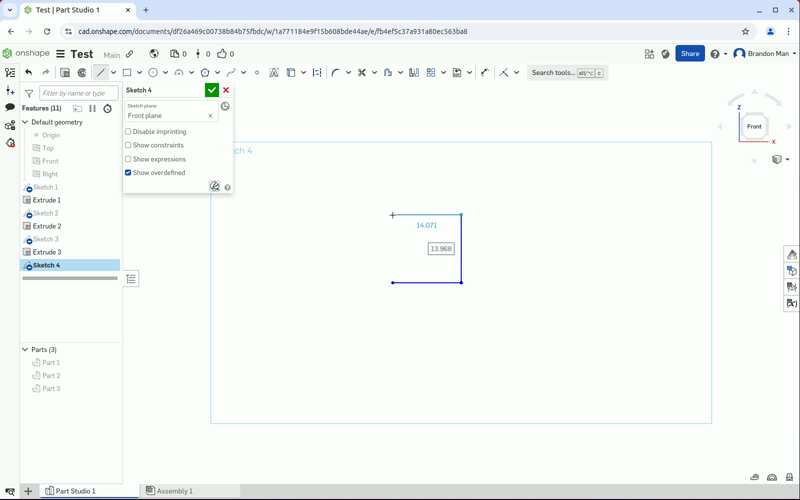
click(392, 214)
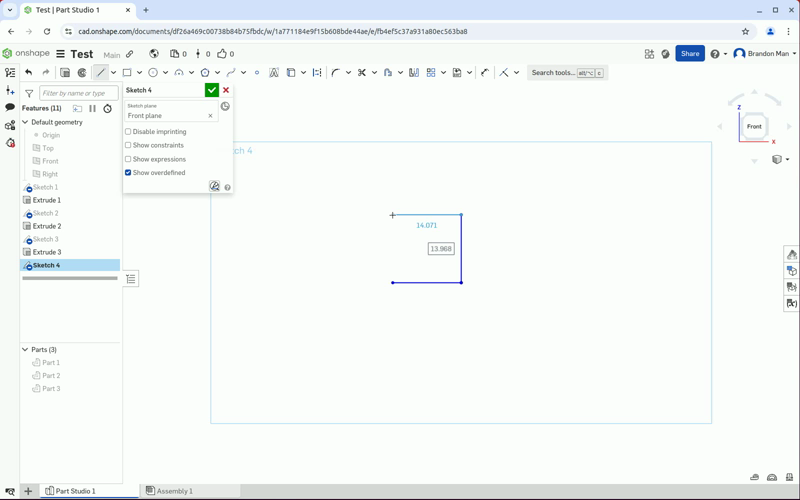
key_up(shift)
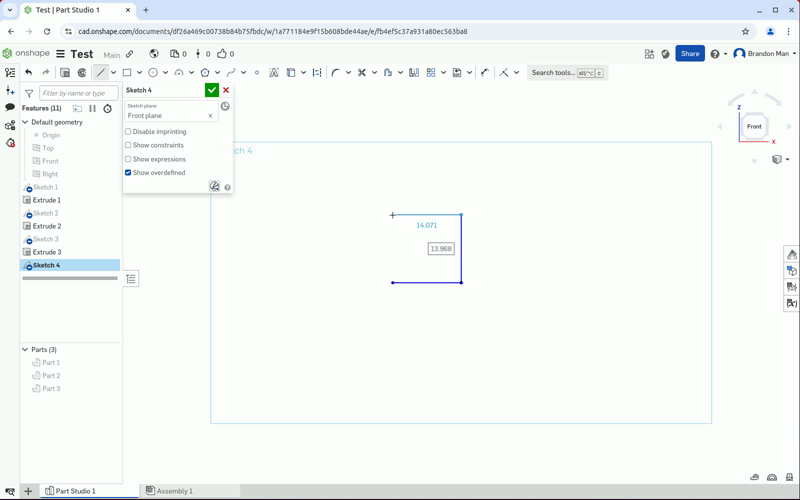
key_down(shift)
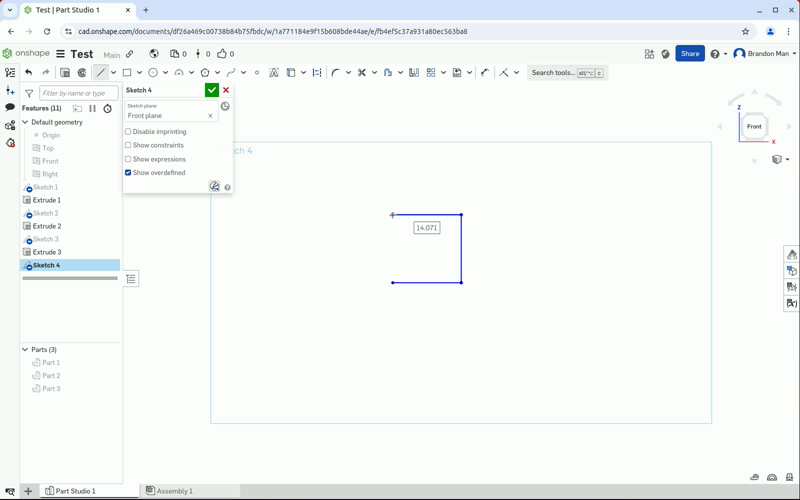
mouse_move(422, 214)
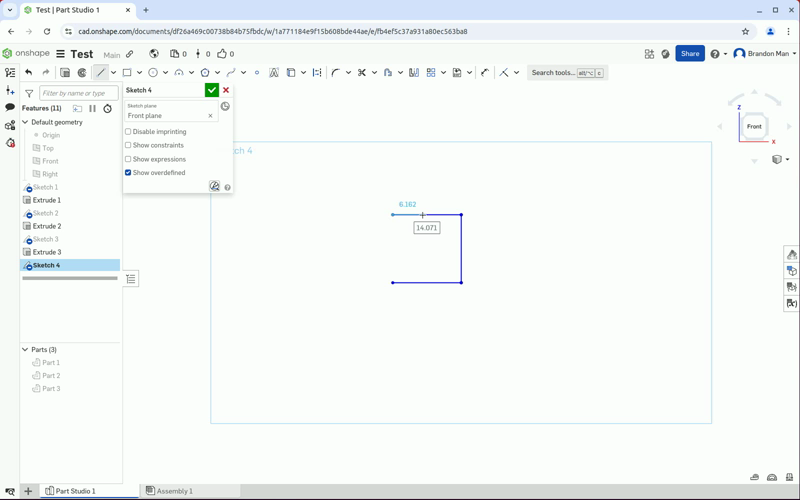
mouse_move(392, 237)
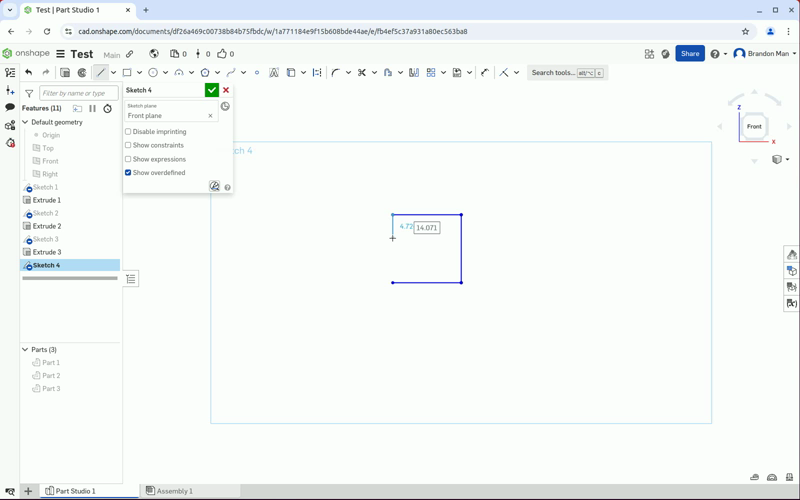
click(392, 237)
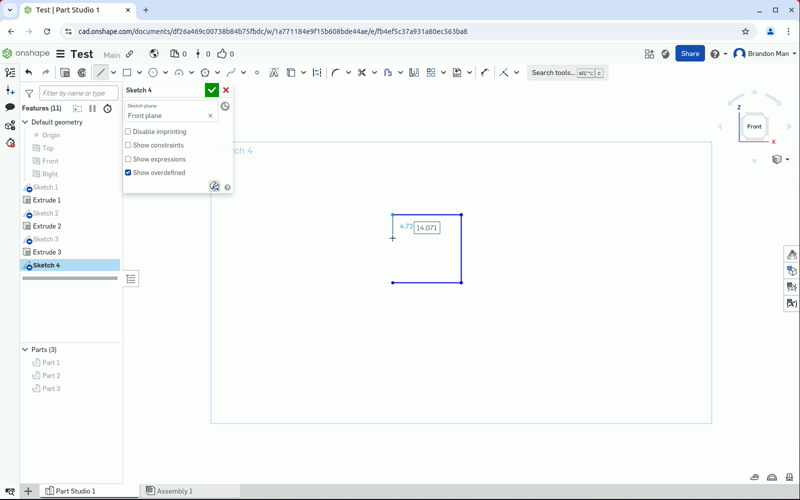
key_up(shift)
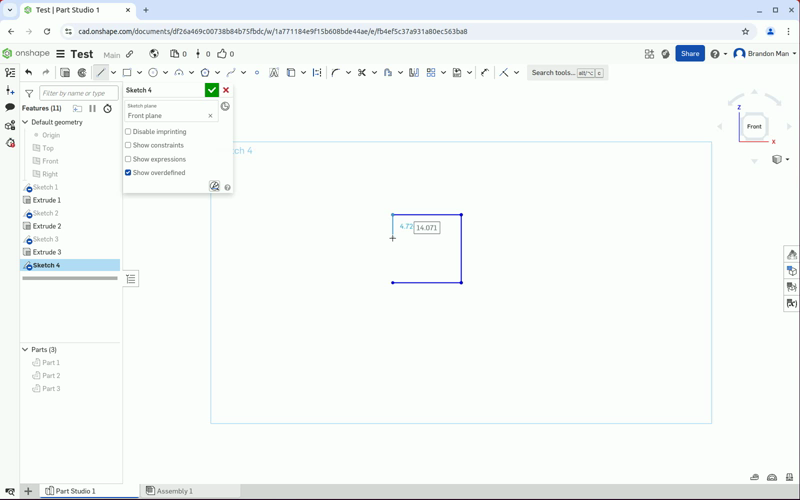
mouse_move(422, 237)
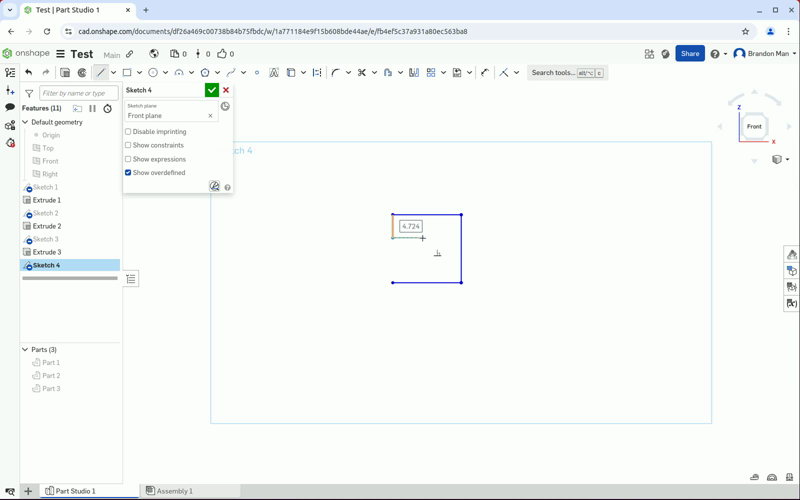
key_down(shift)
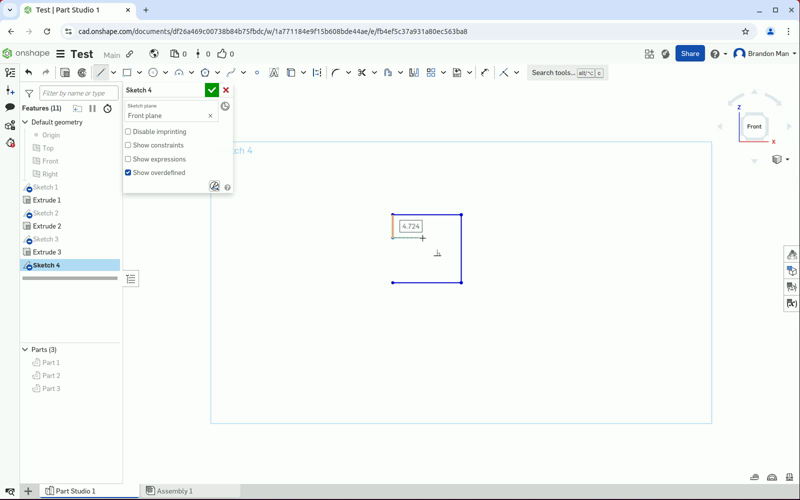
mouse_move(392, 282)
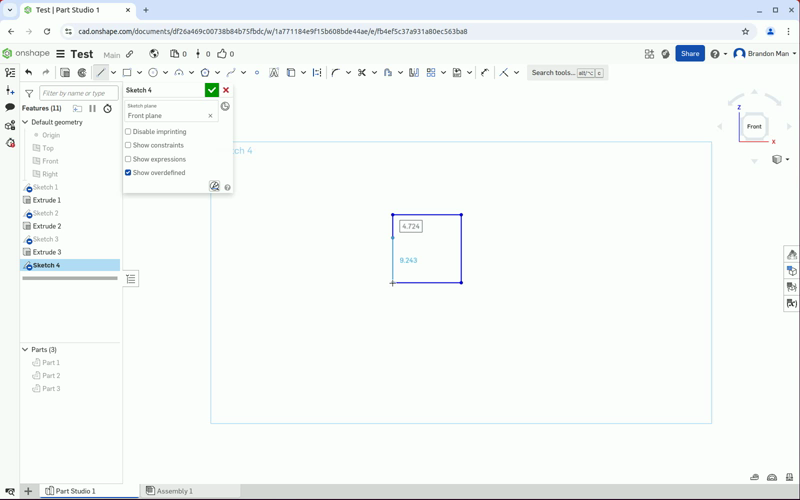
key_up(shift)
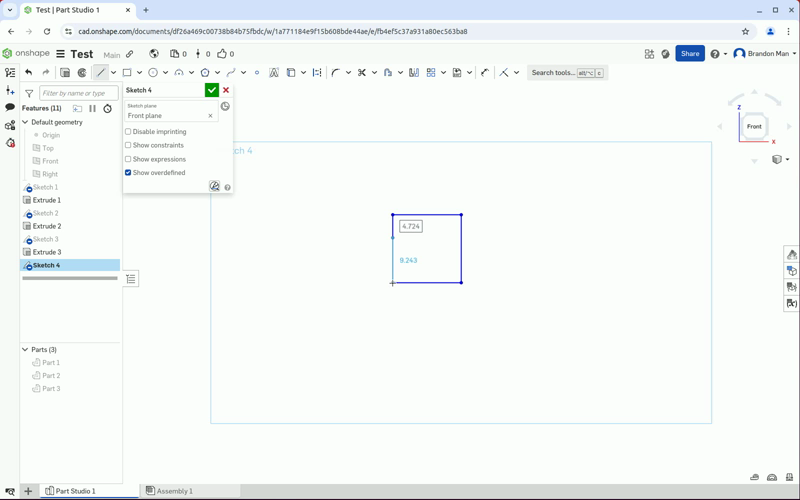
click(392, 282)
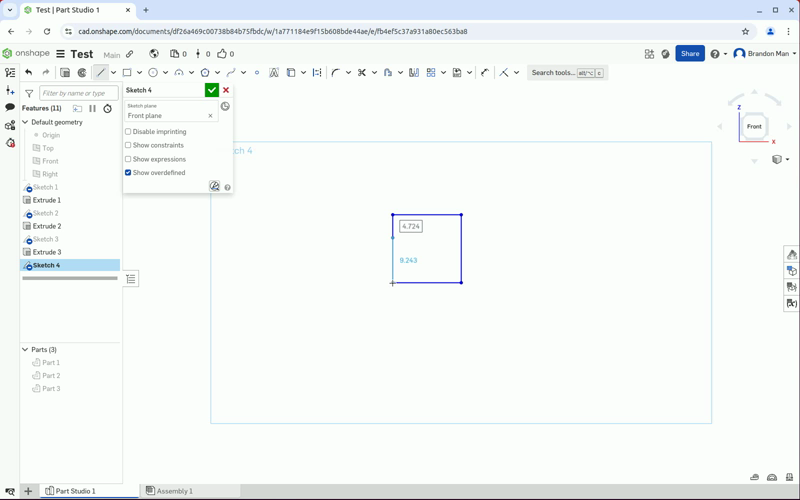
key(esc)
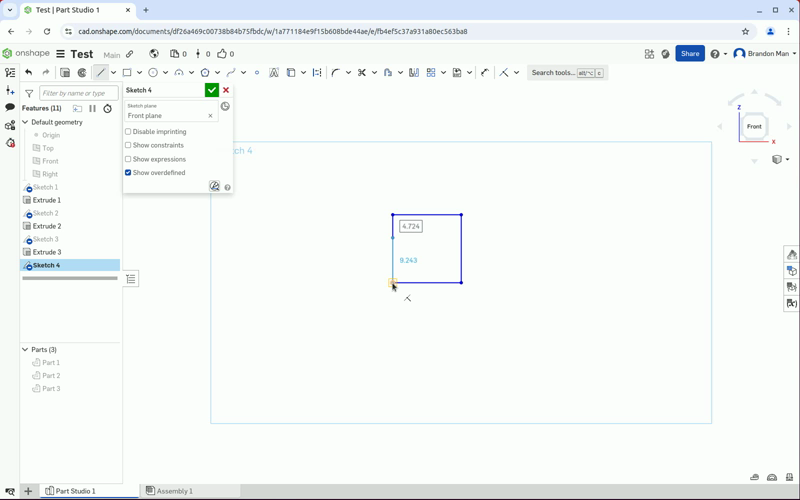
mouse_move(422, 243)
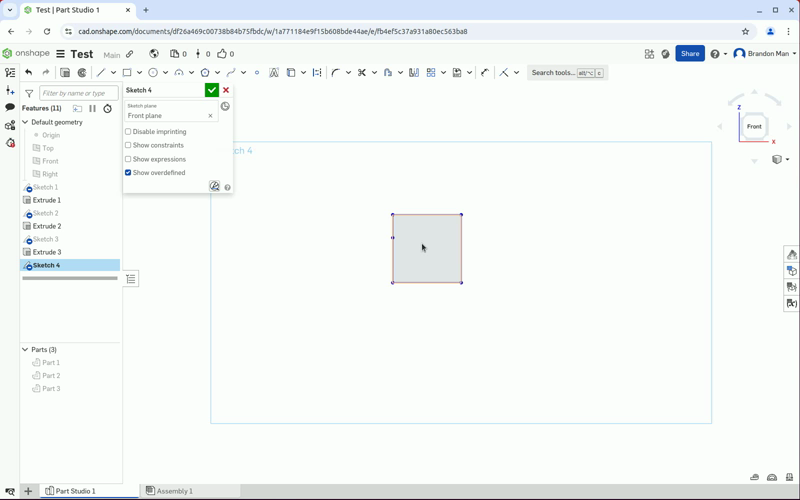
click(422, 243)
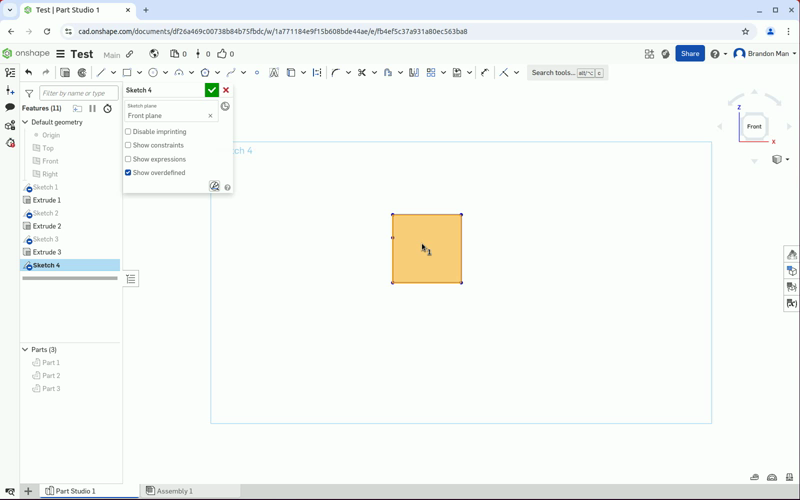
mouse_move(73, 352)
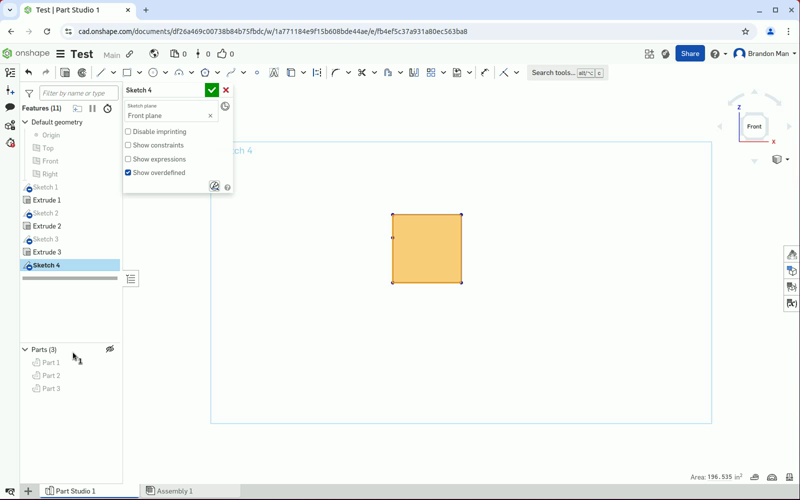
key(shift+y)
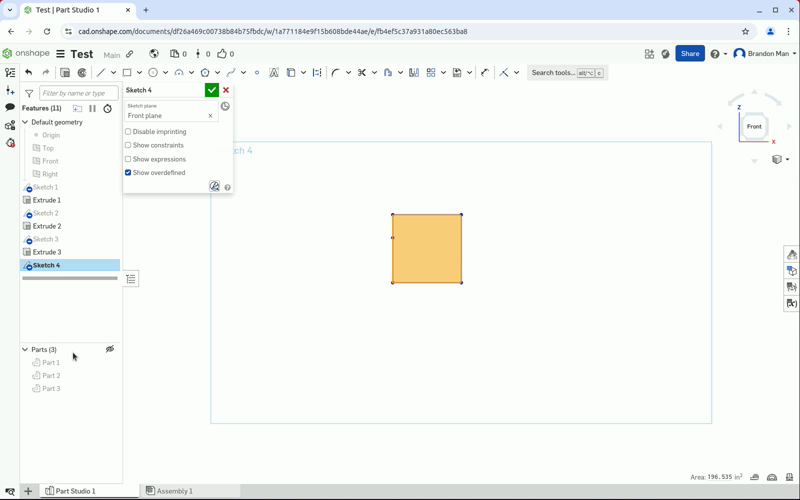
key(shift+e)
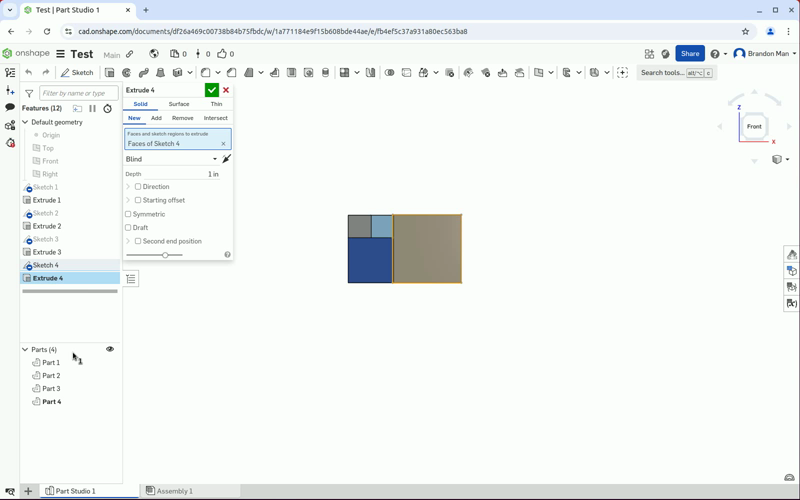
mouse_move(143, 106)
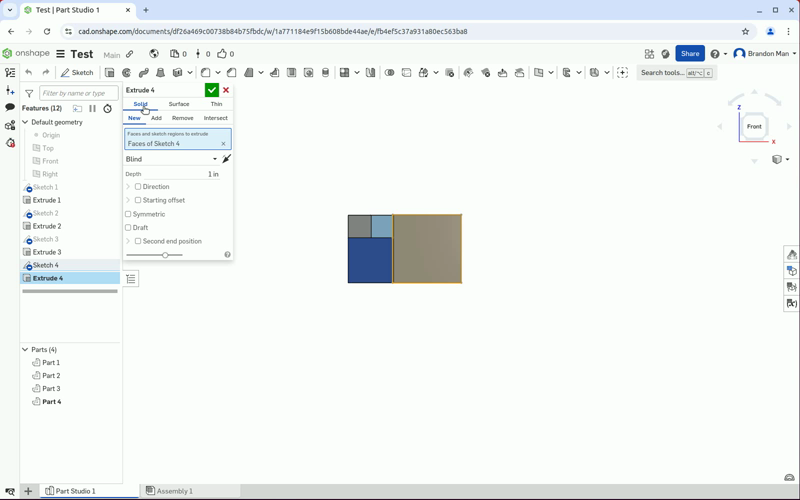
click(143, 106)
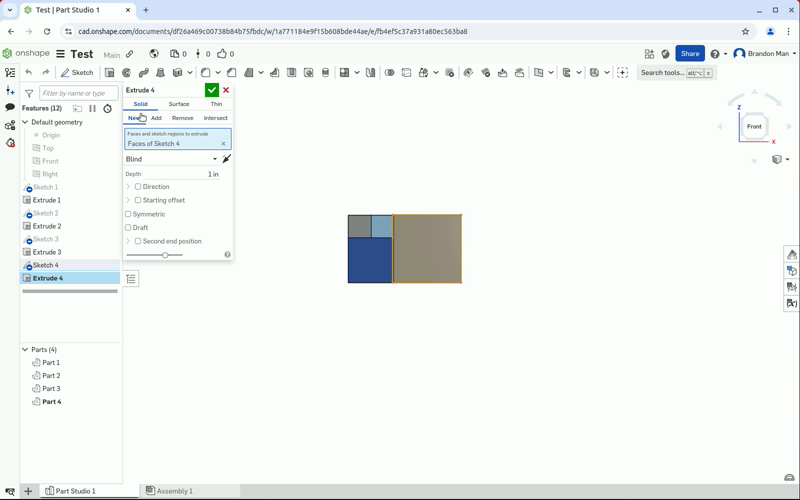
mouse_move(137, 120)
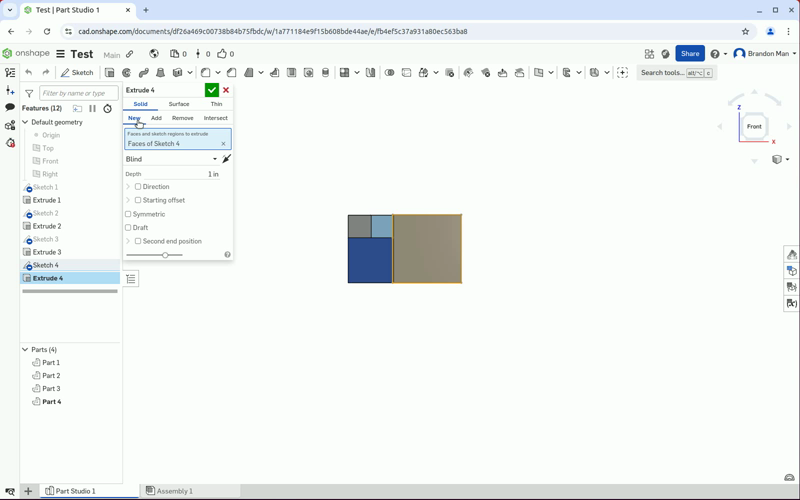
click(137, 120)
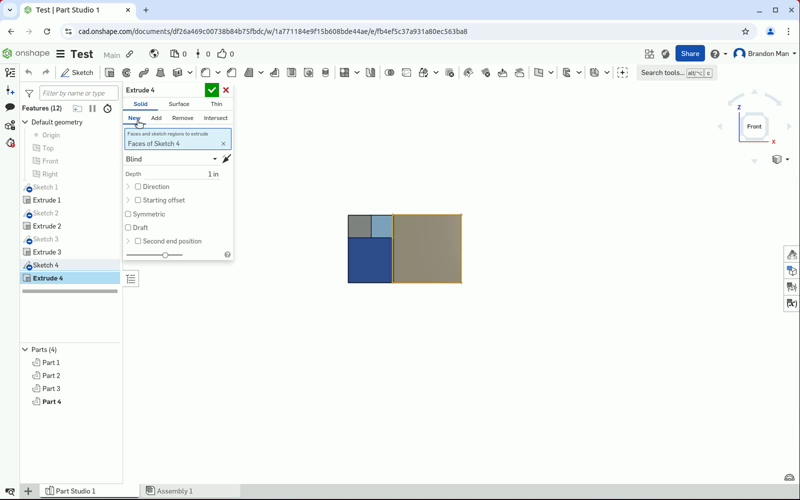
key(tab, 4)
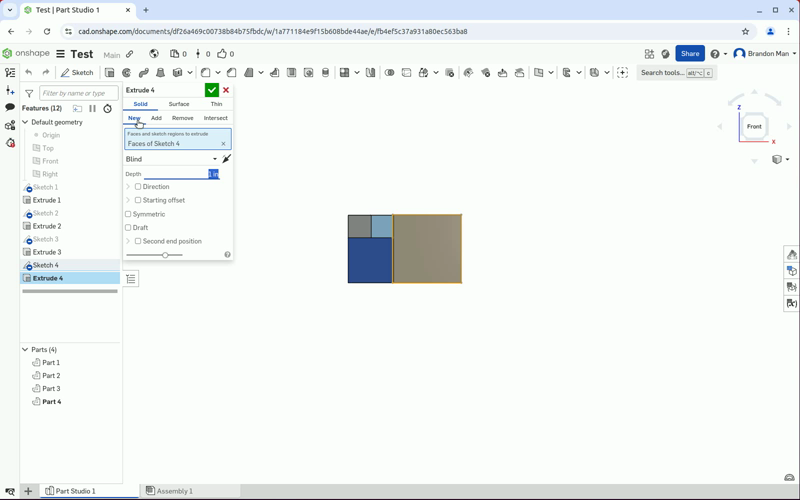
text(18.535)
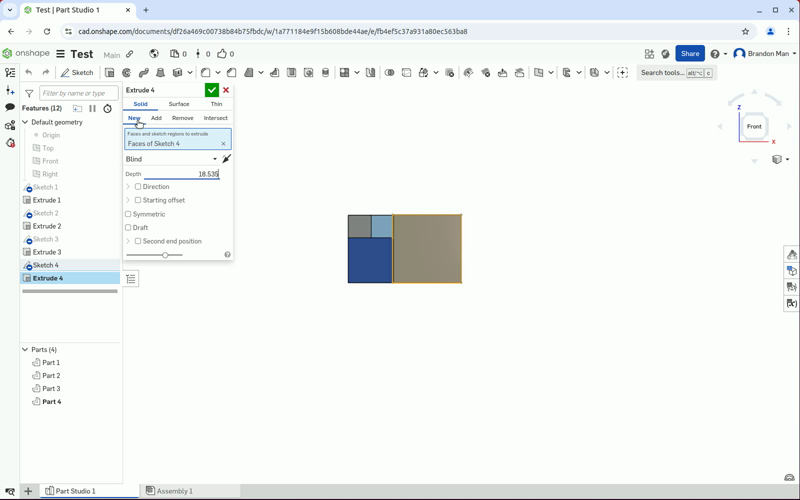
key(enter)
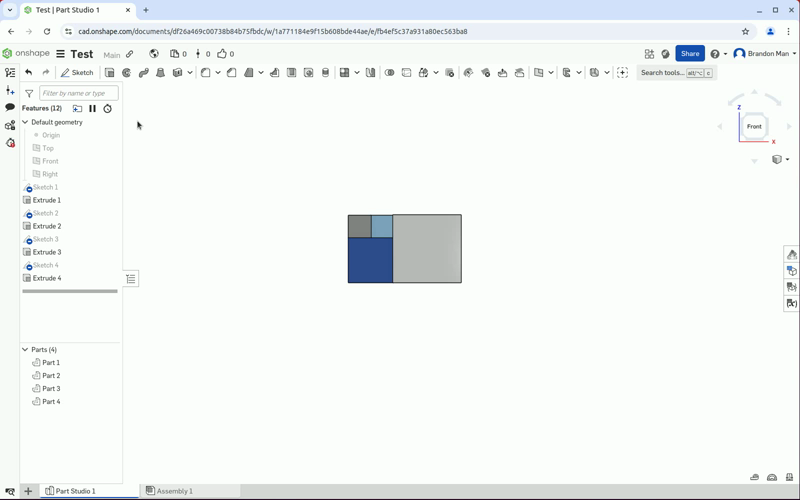
key(shift+h)
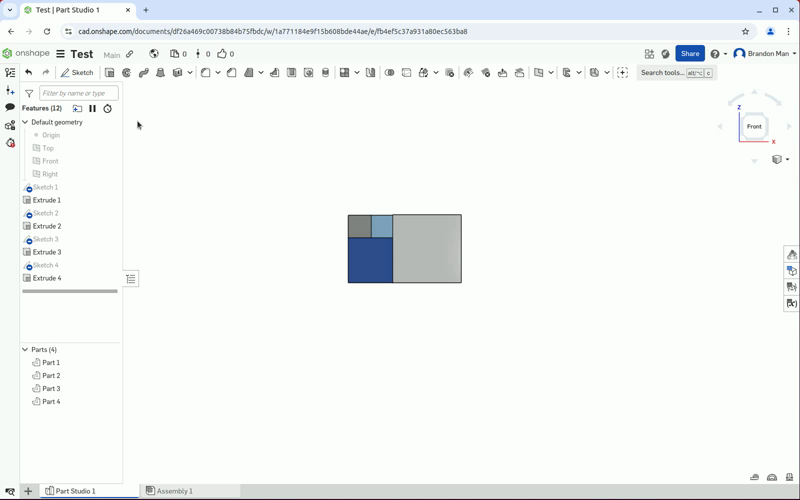
key(shift+h)
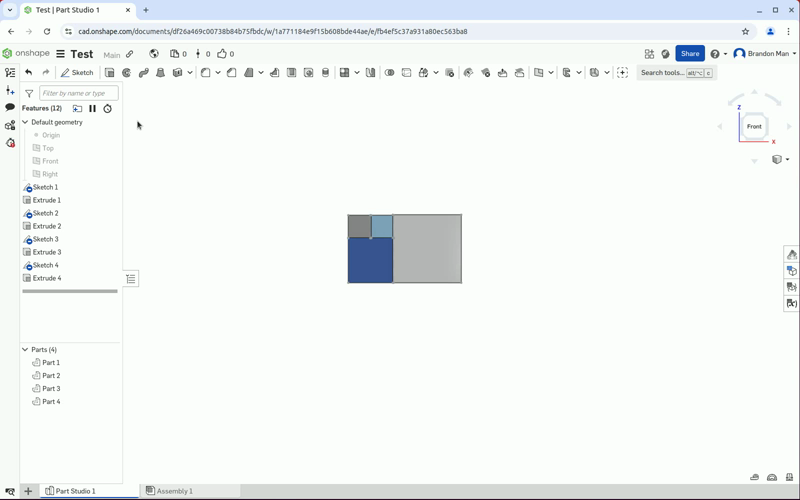
key(shift+7)
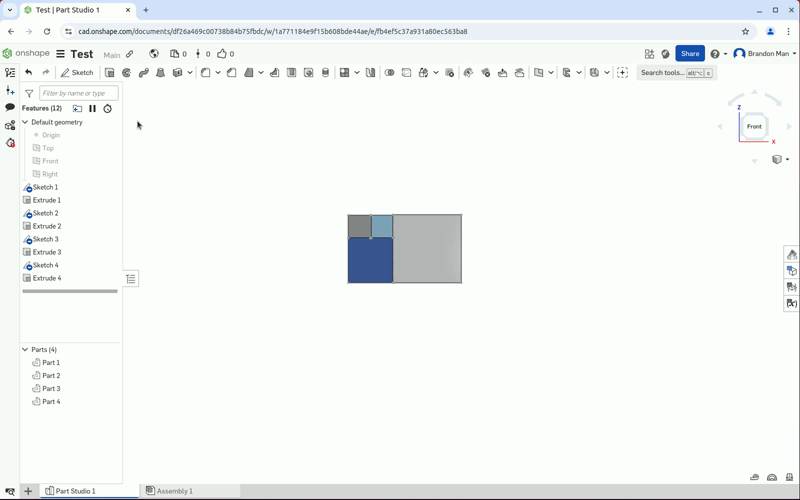
key(left, 2)
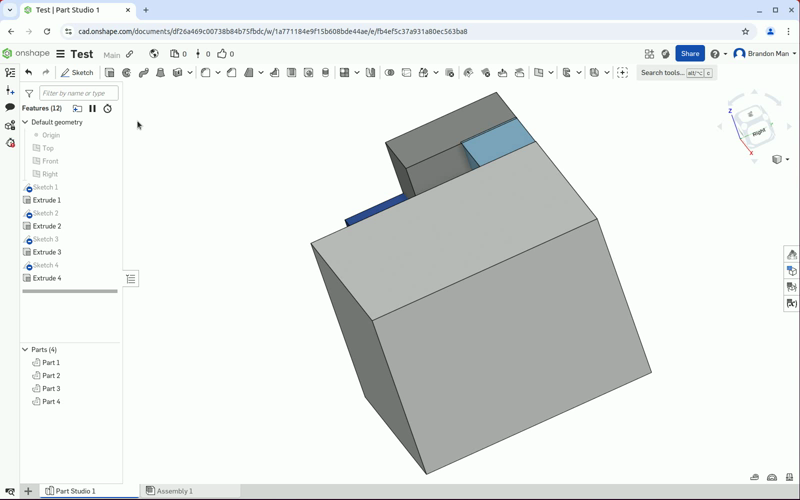
key(down, 2)
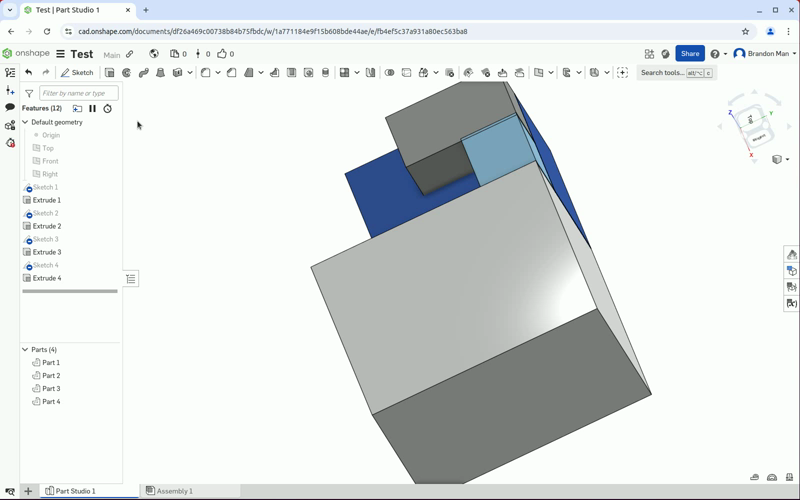
key(up, 2)
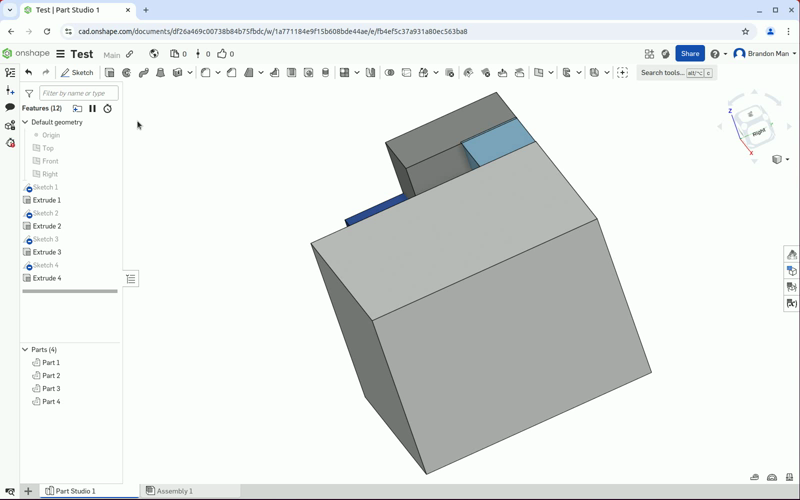
key(right, 2)
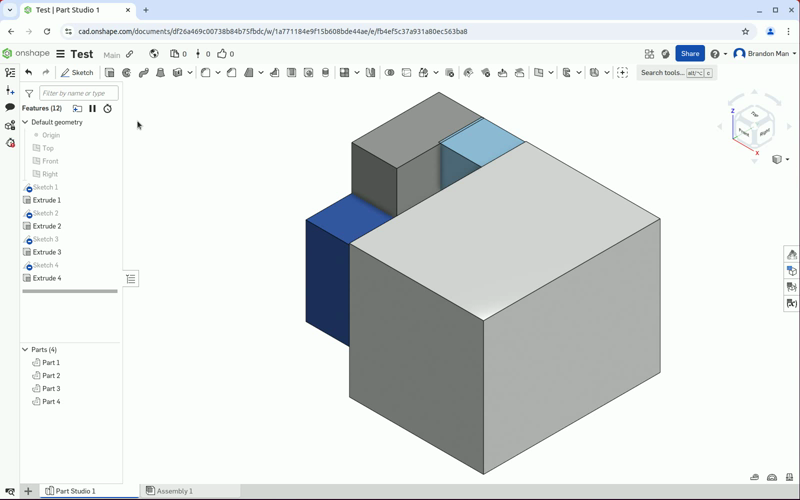
mouse_move(73, 189)
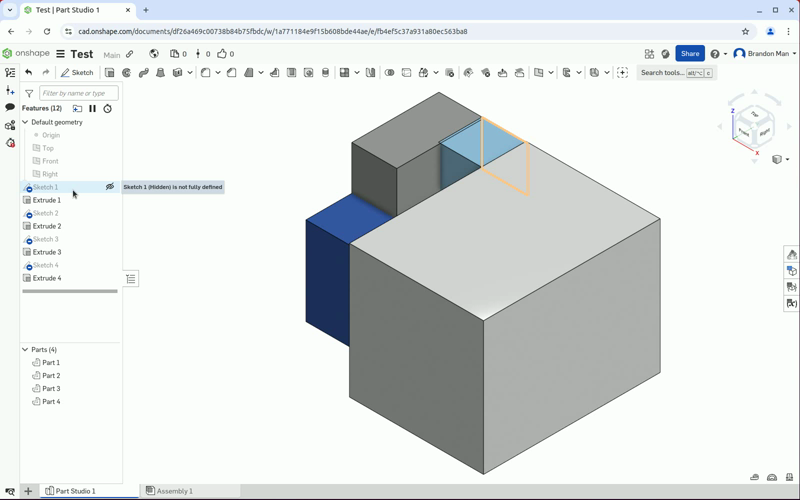
click(73, 189)